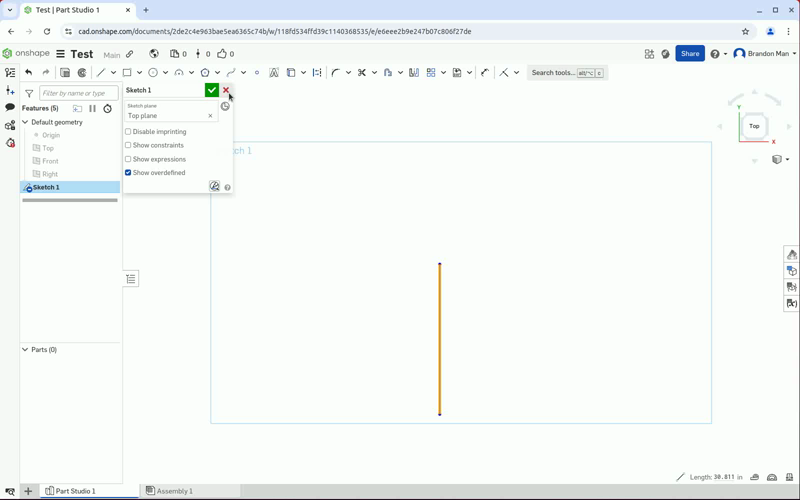
key(shift+h)
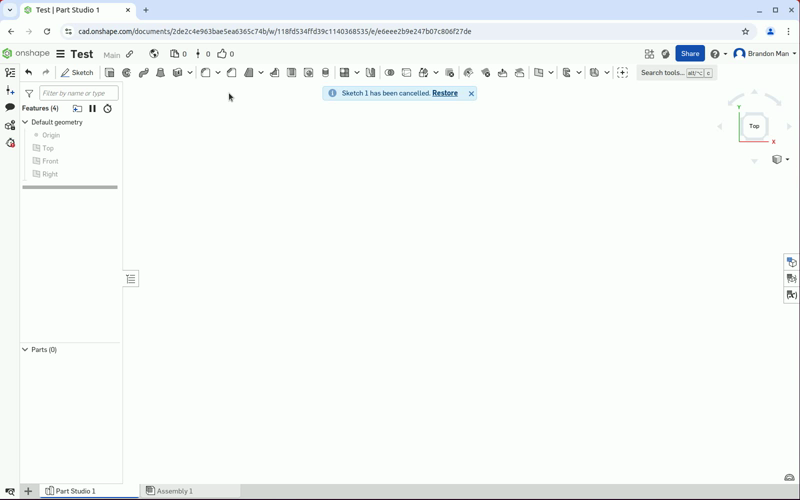
mouse_move(73, 352)
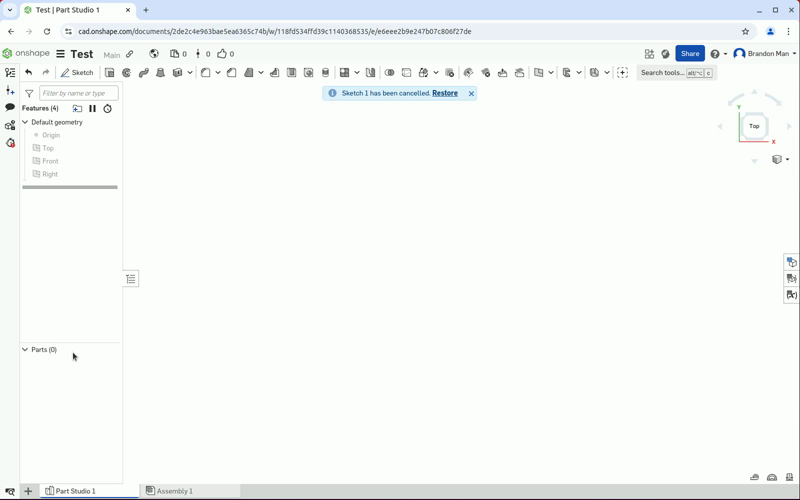
key(y)
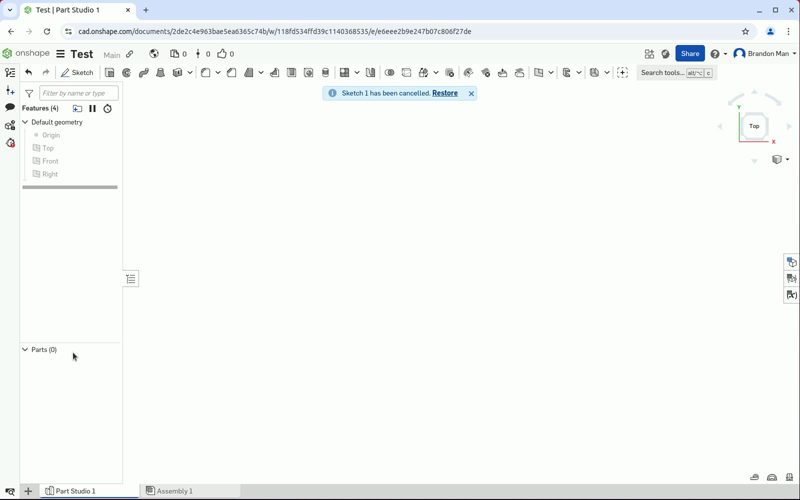
key(shift+p)
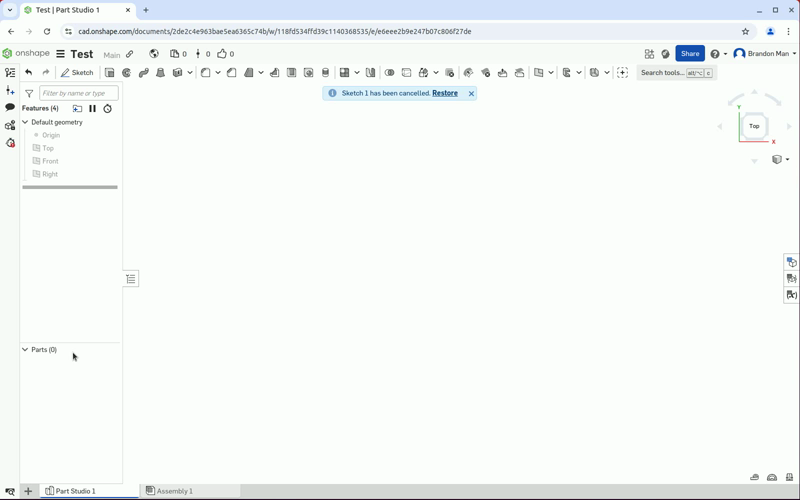
key(space)
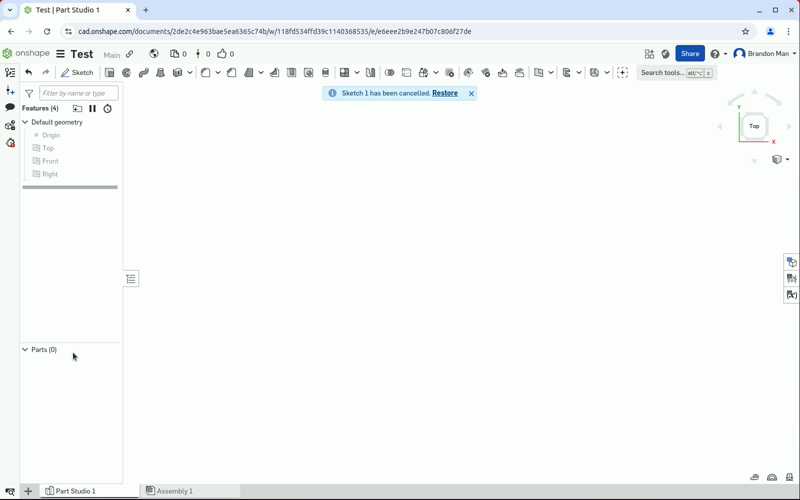
key_down(shift)
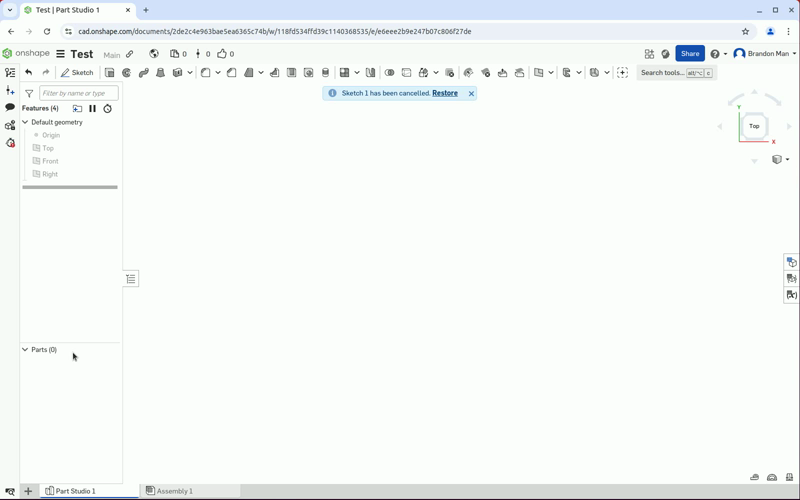
key(up)
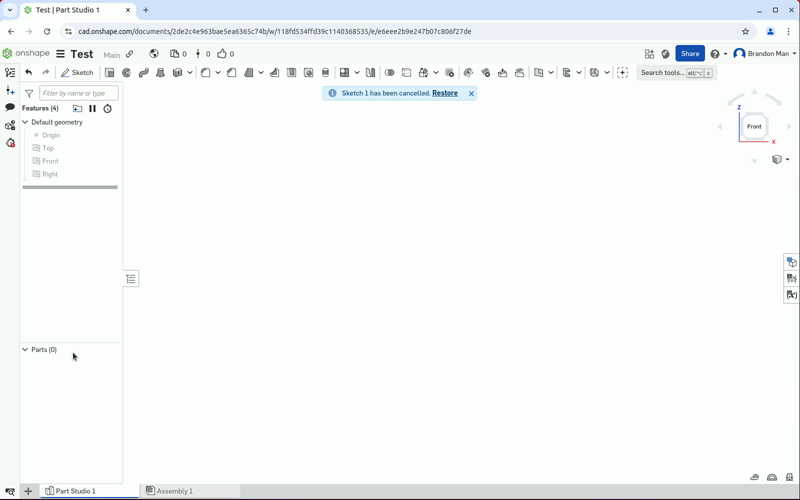
key_up(shift)
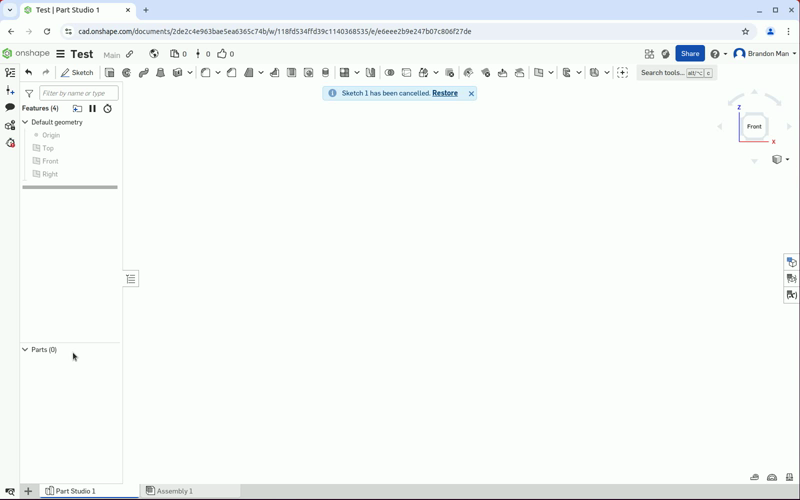
mouse_move(73, 352)
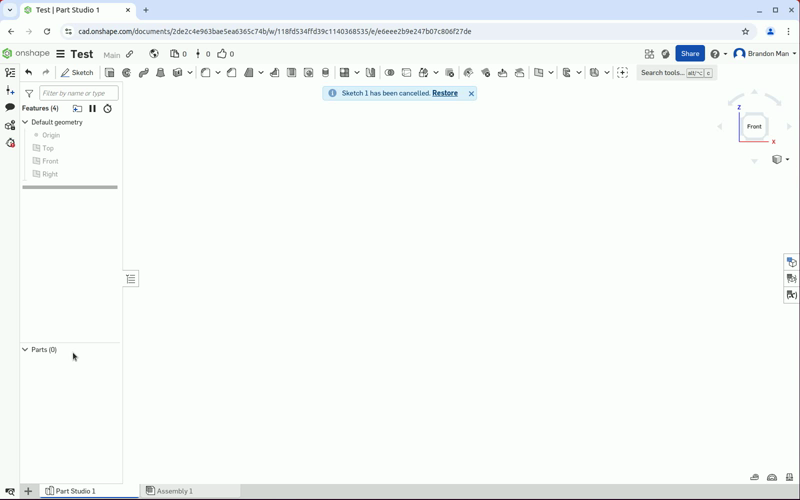
key(shift+y)
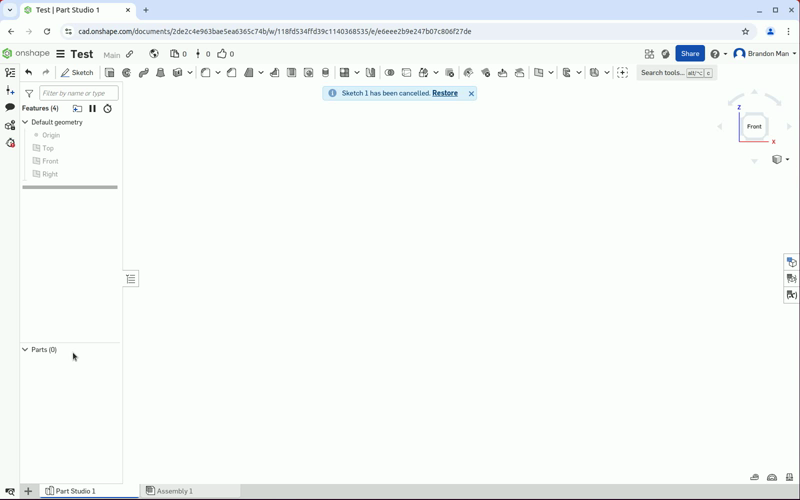
key(shift+s)
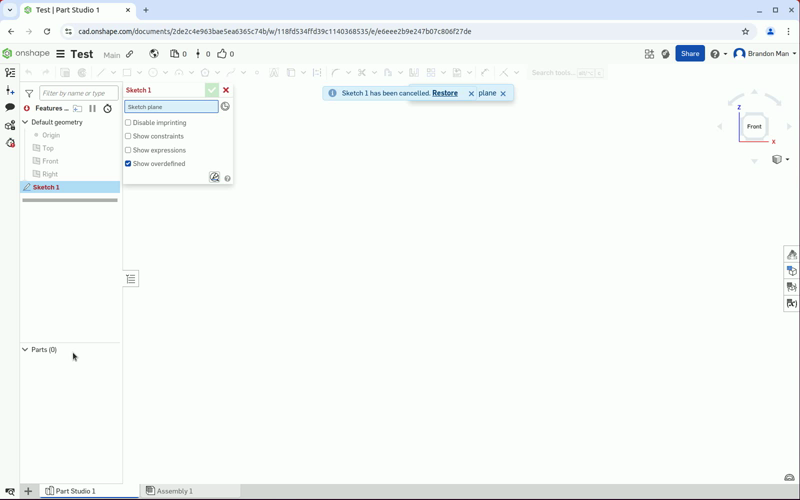
mouse_move(73, 163)
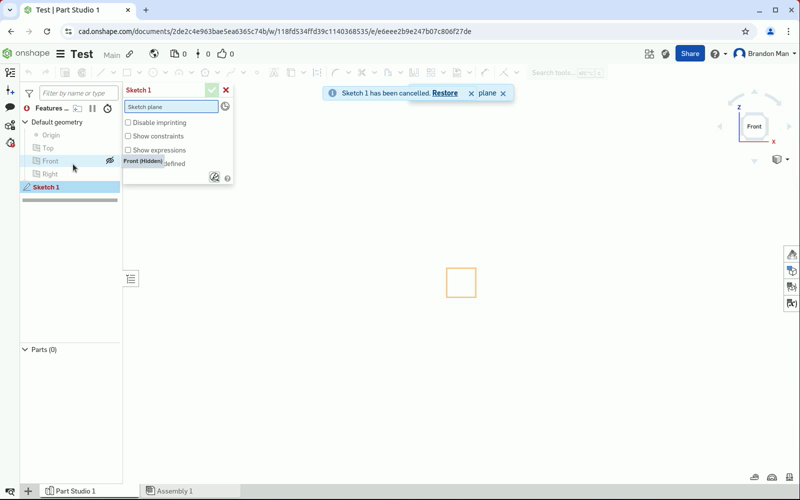
click(73, 163)
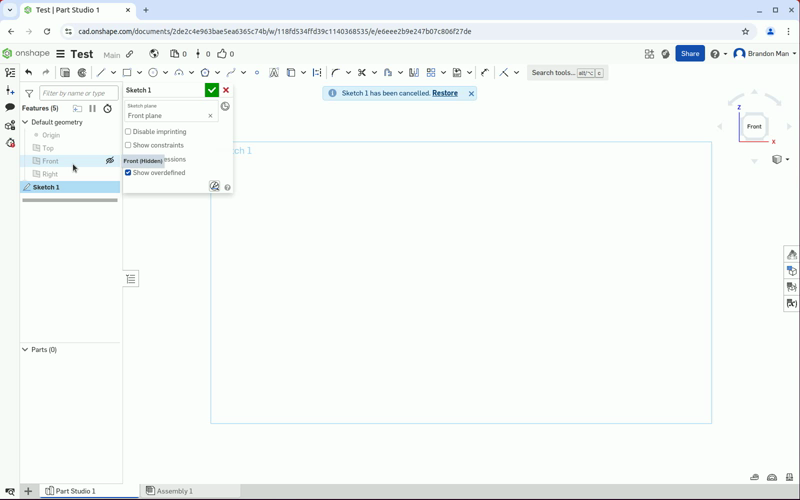
mouse_move(73, 352)
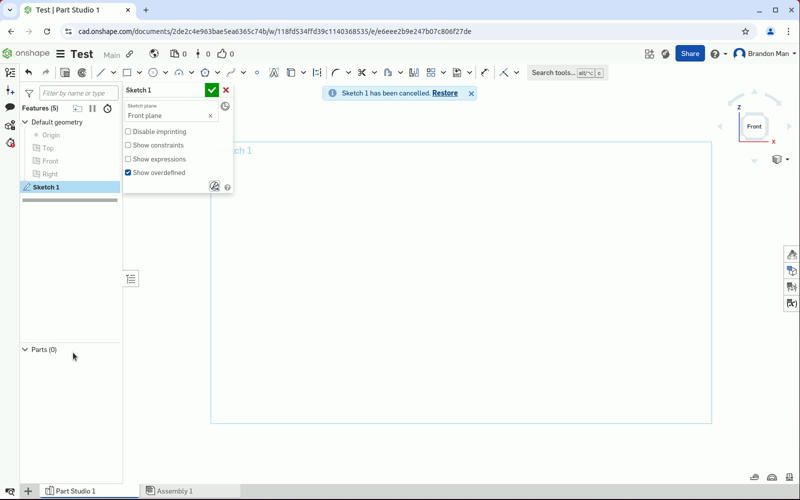
key(y)
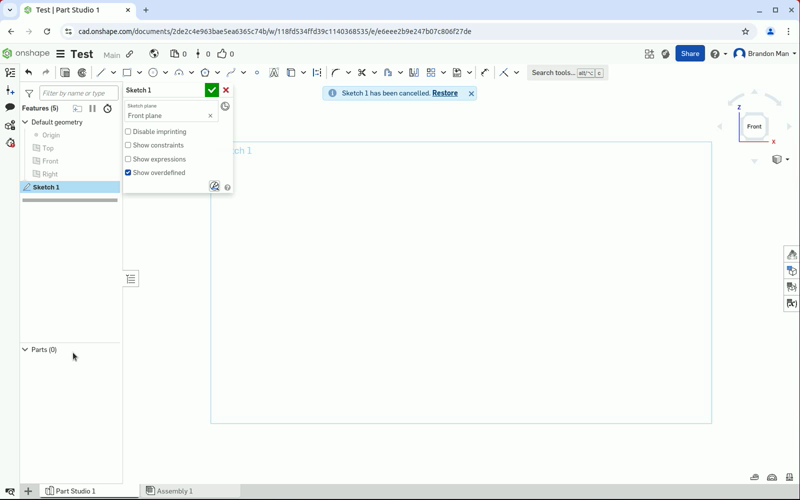
key(l)
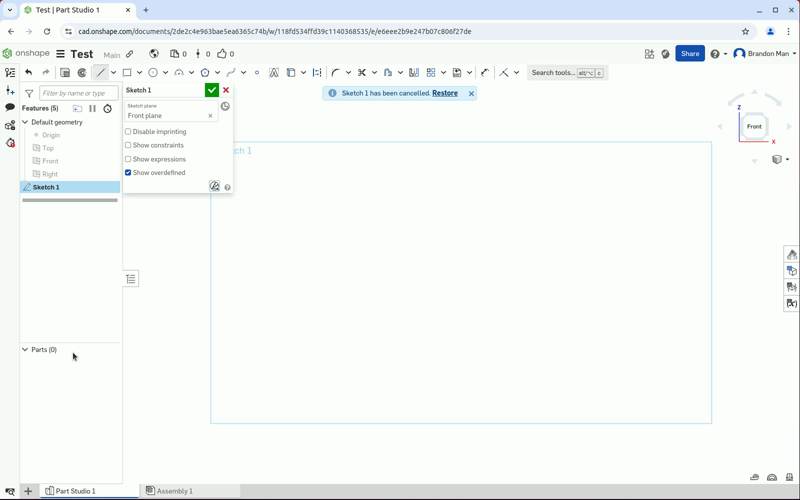
key_down(shift)
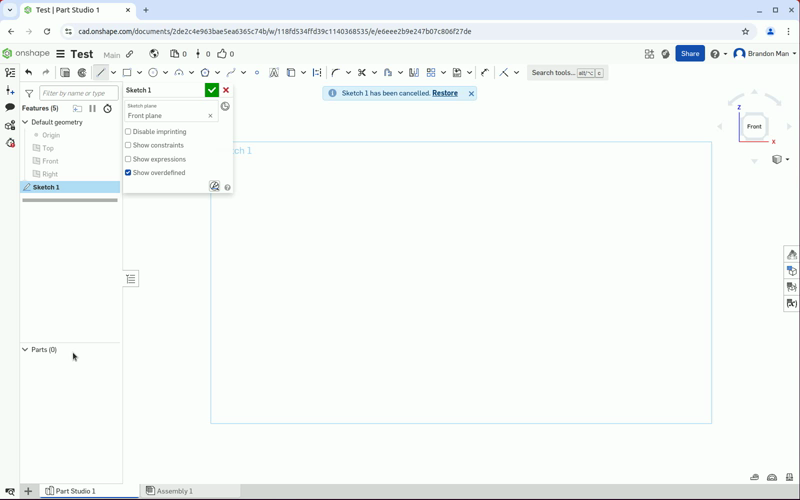
mouse_move(431, 306)
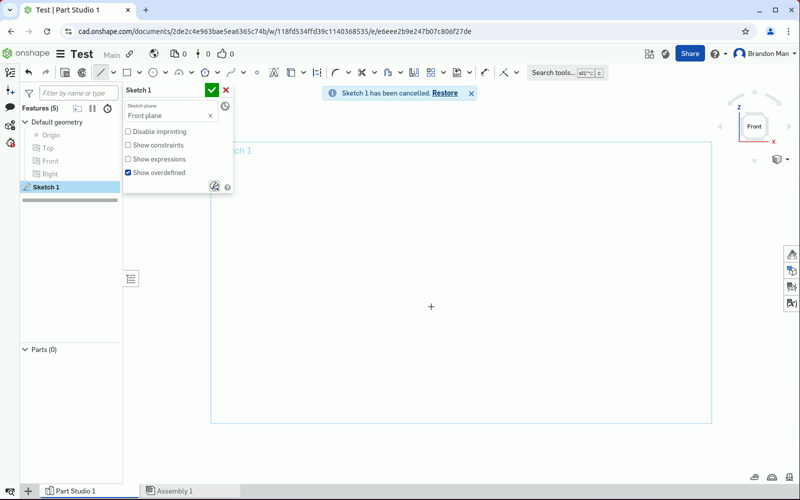
click(431, 306)
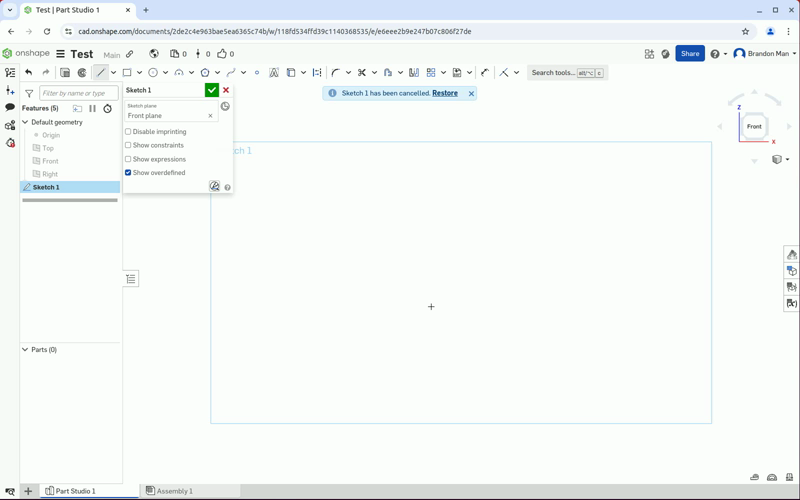
key_up(shift)
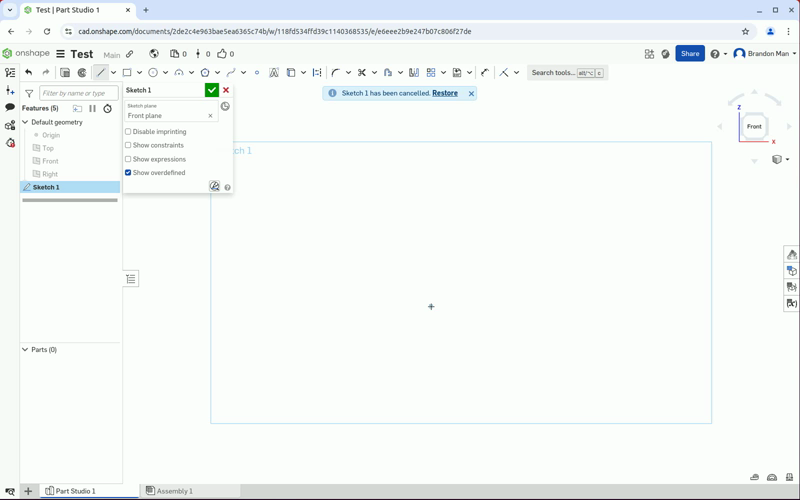
key_down(shift)
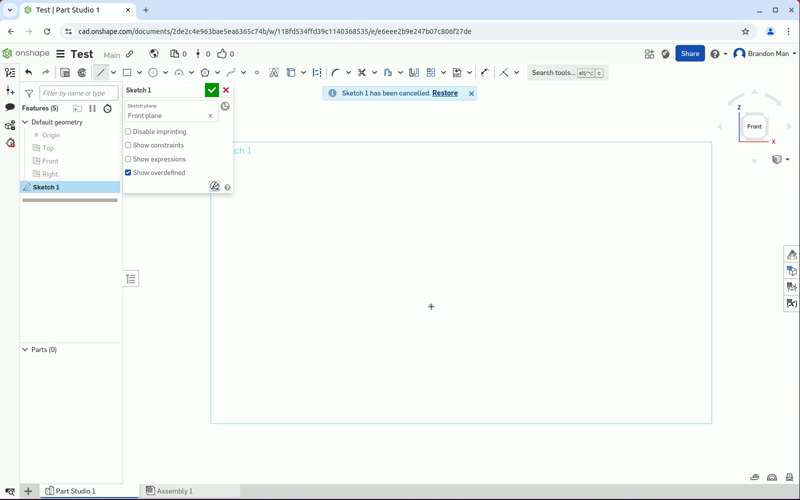
mouse_move(461, 306)
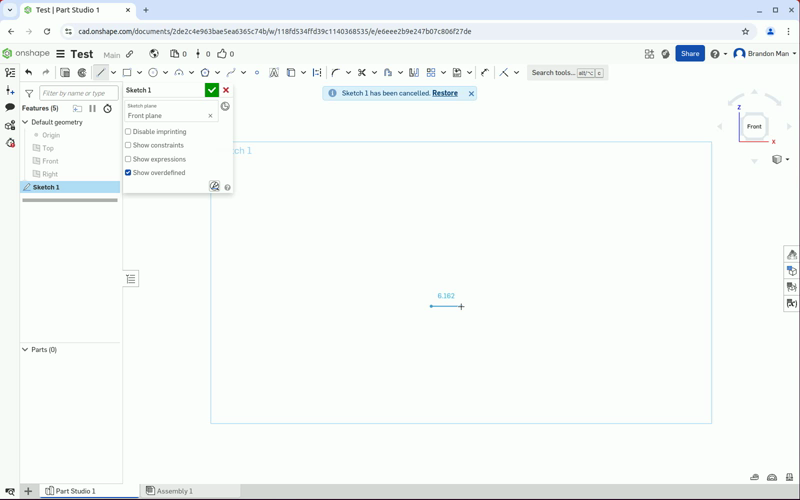
mouse_move(443, 306)
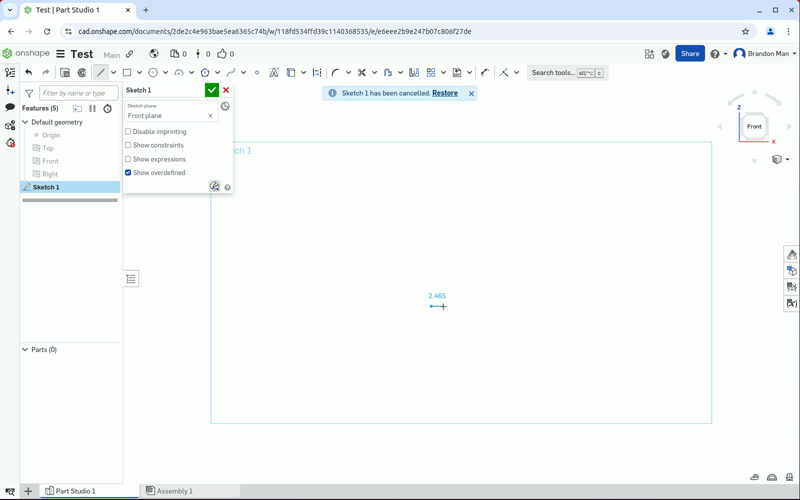
click(443, 306)
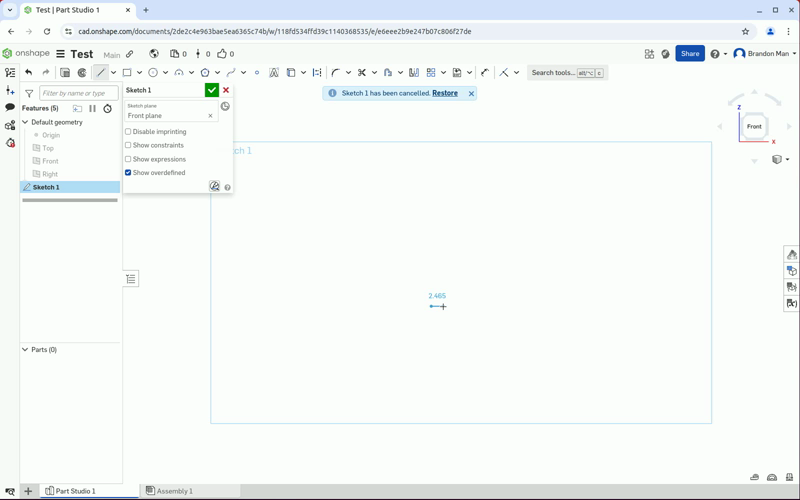
key_up(shift)
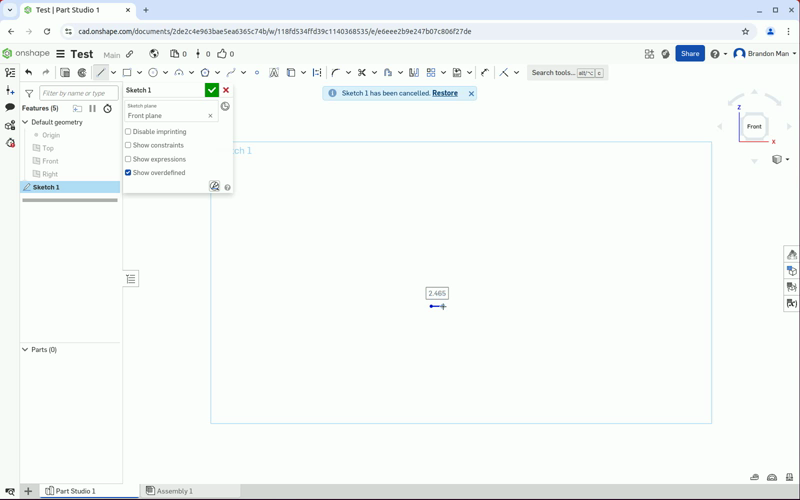
key_down(shift)
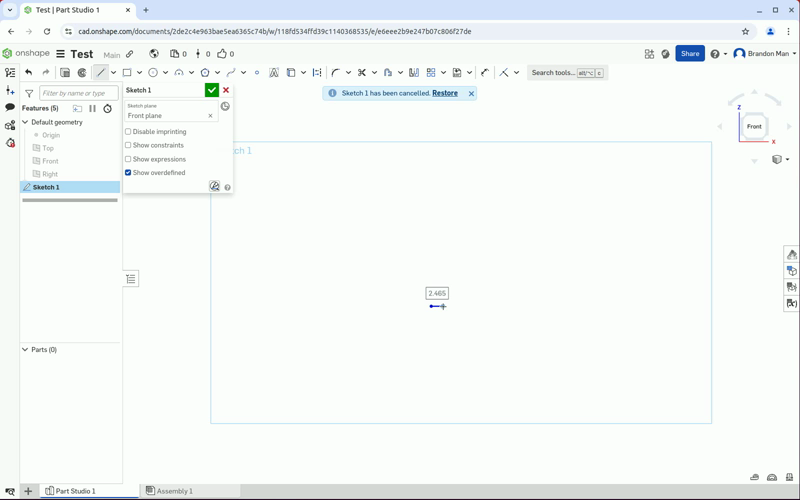
mouse_move(443, 170)
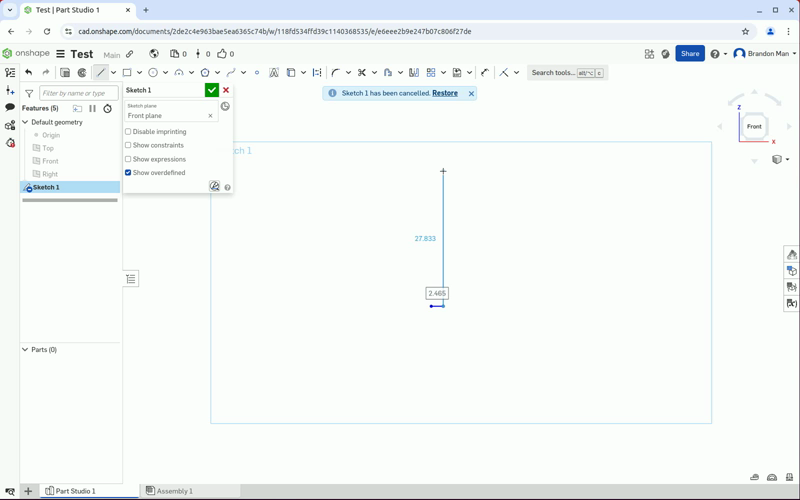
click(443, 170)
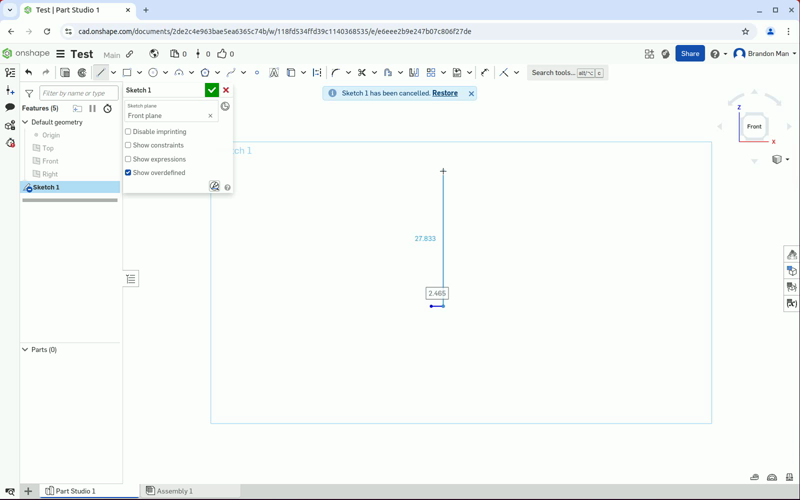
key_up(shift)
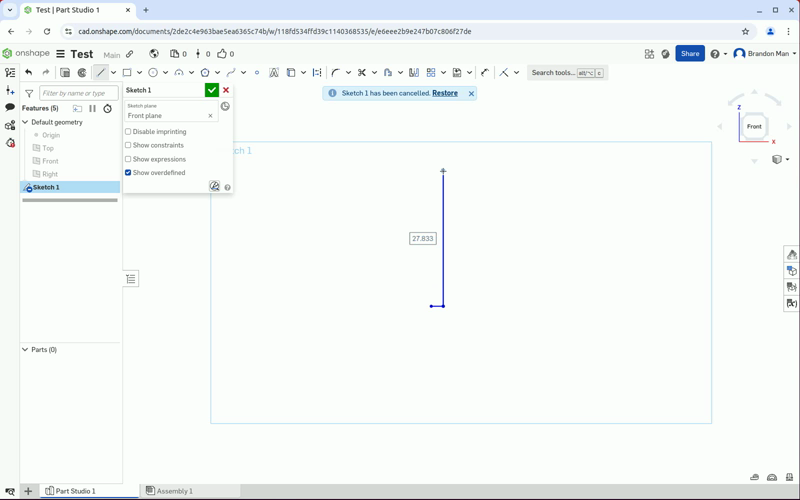
key_down(shift)
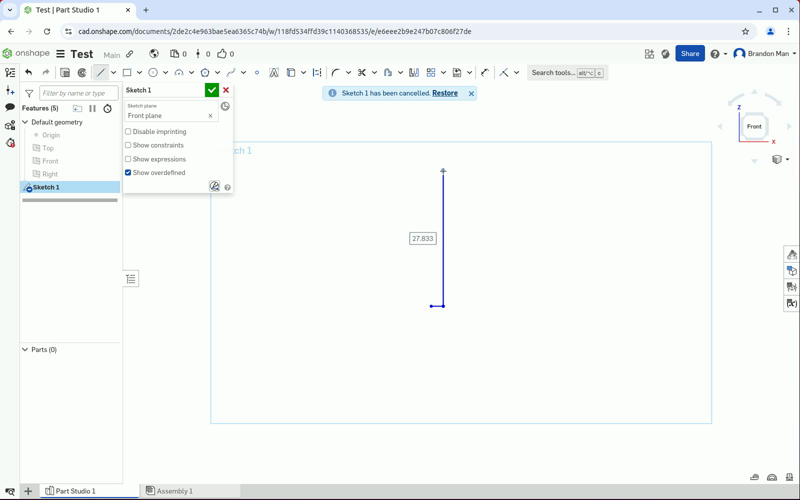
mouse_move(473, 170)
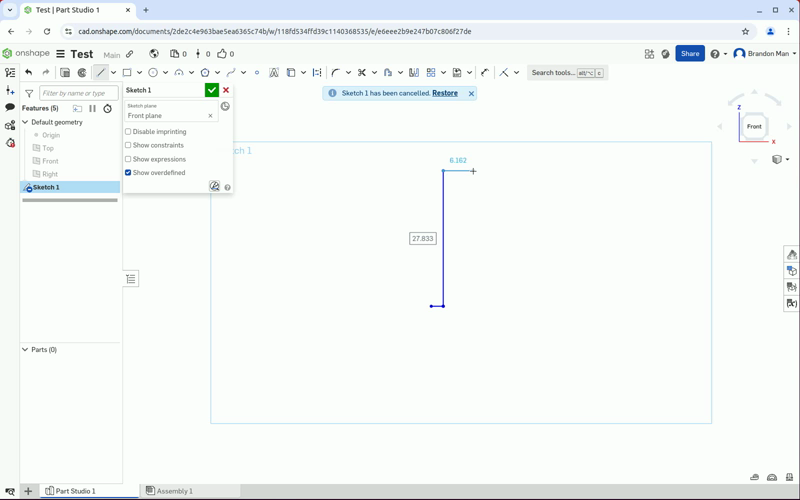
mouse_move(431, 170)
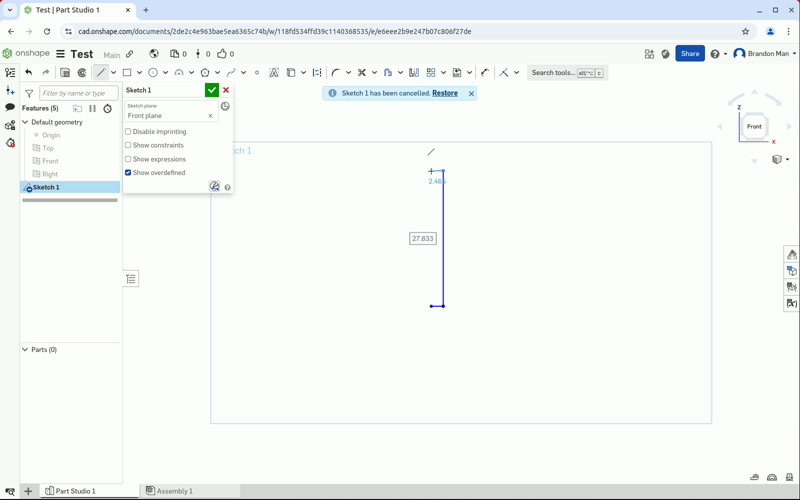
click(431, 170)
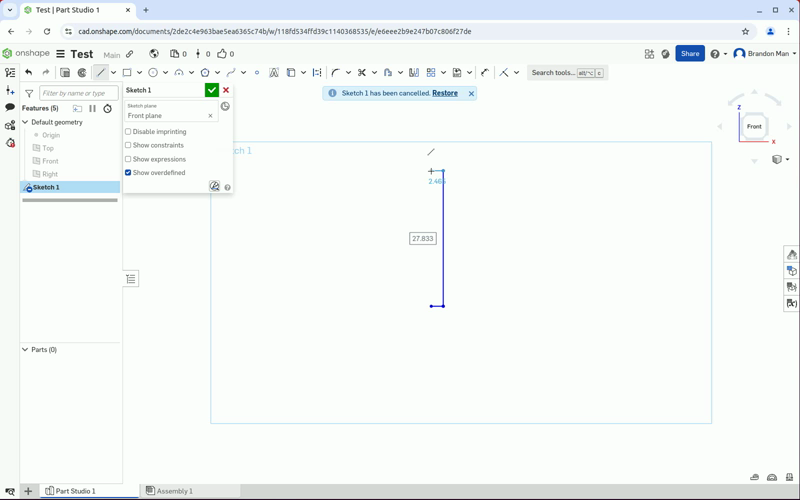
key_up(shift)
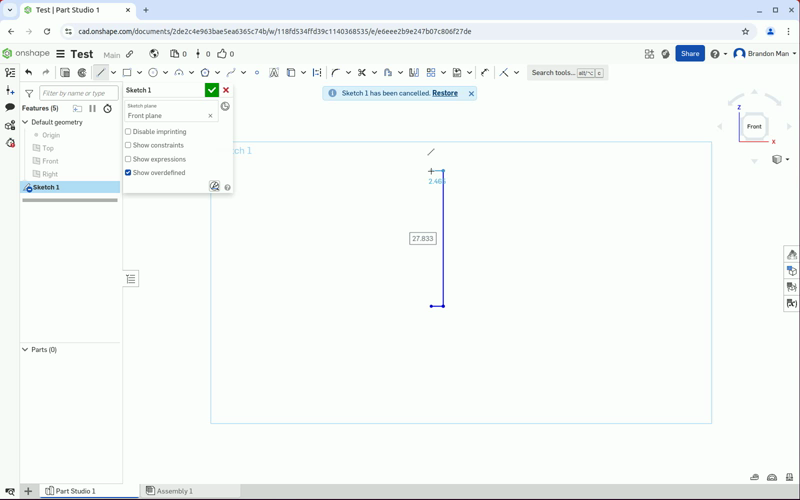
key_down(shift)
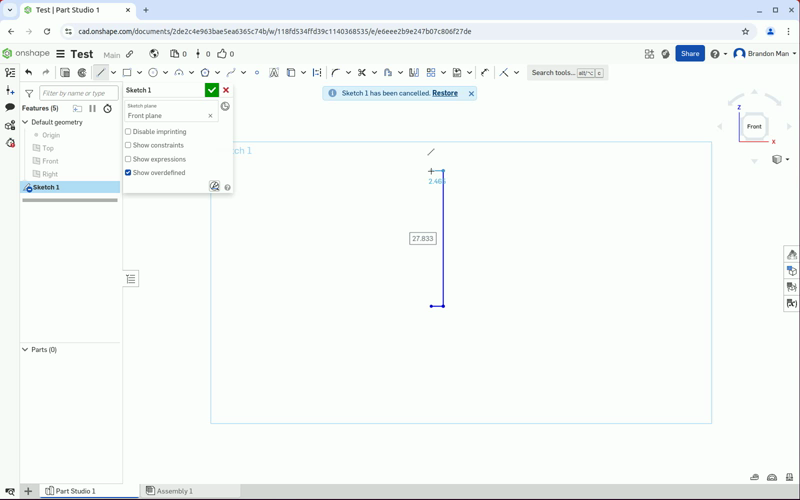
mouse_move(431, 306)
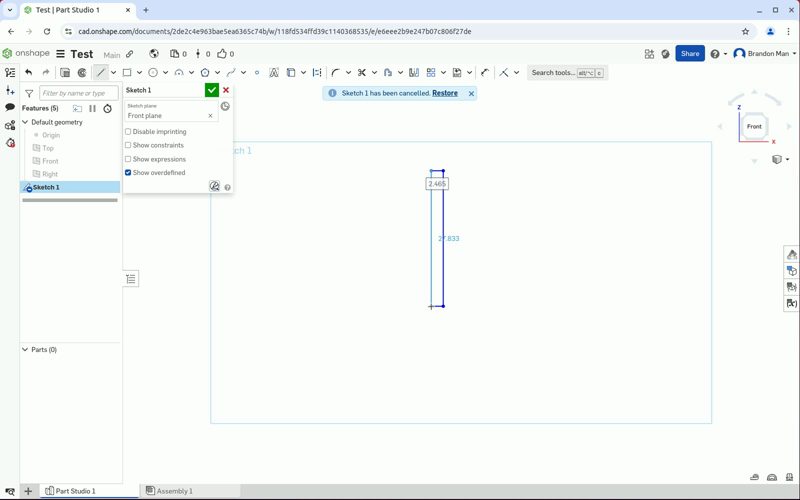
key_up(shift)
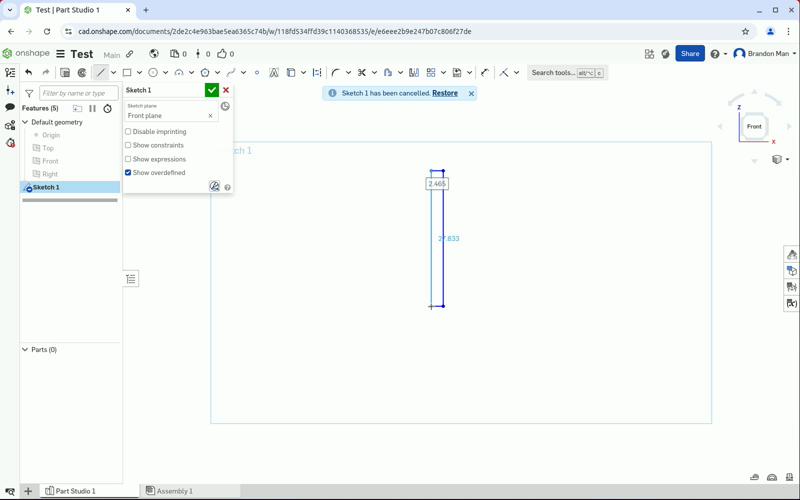
click(431, 306)
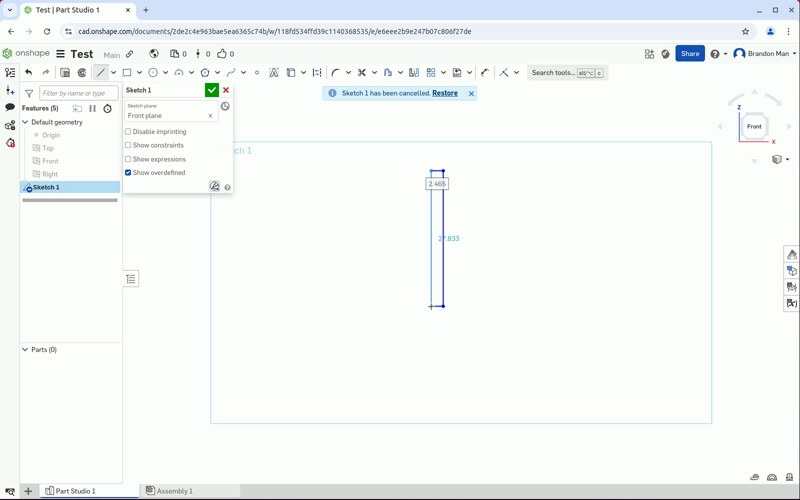
key(esc)
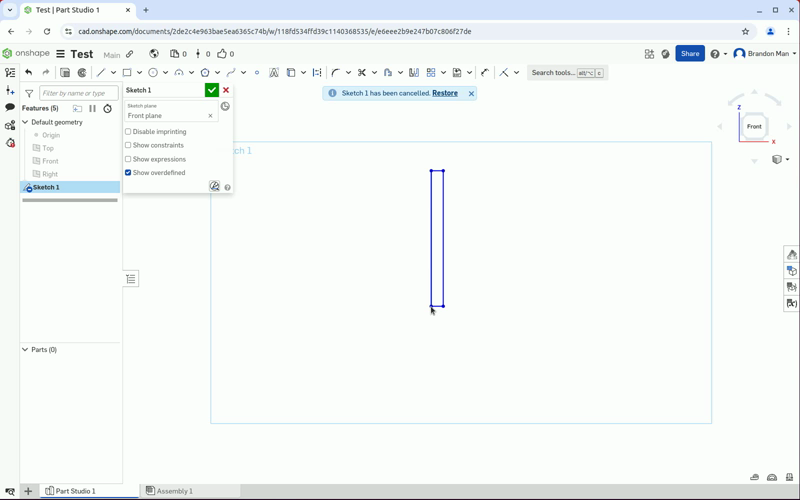
mouse_move(441, 200)
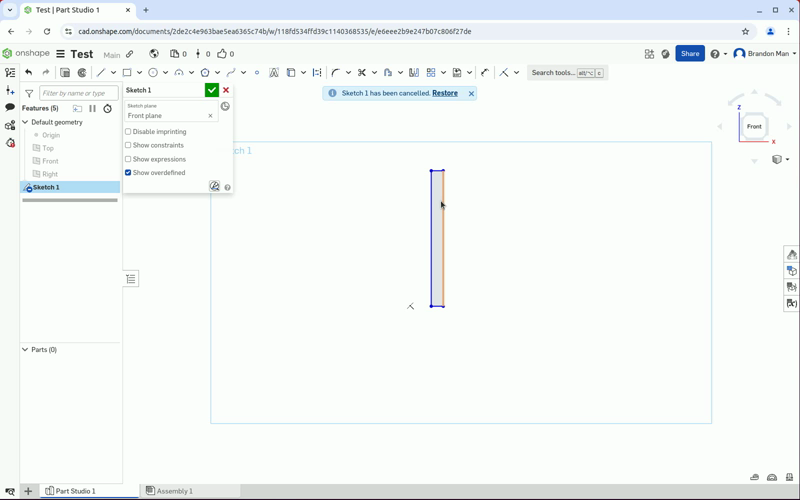
scroll(6)
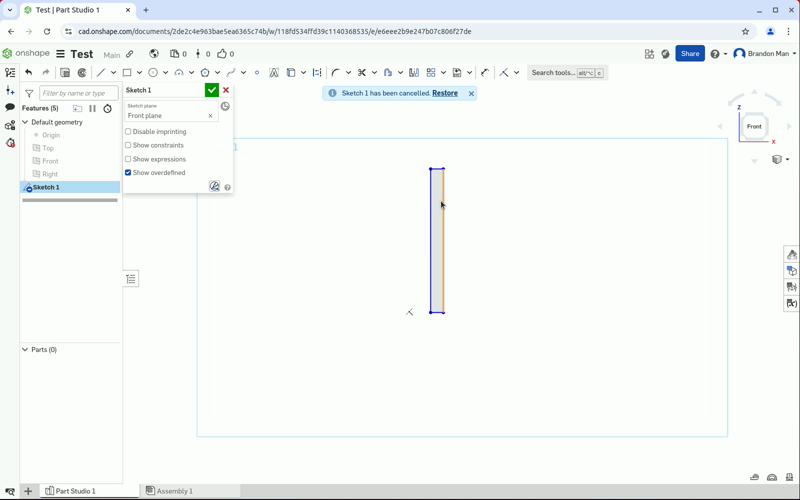
scroll(6)
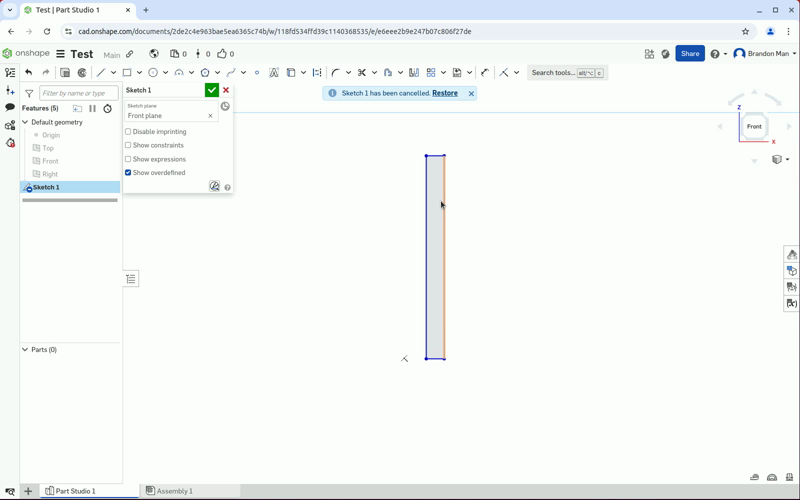
scroll(6)
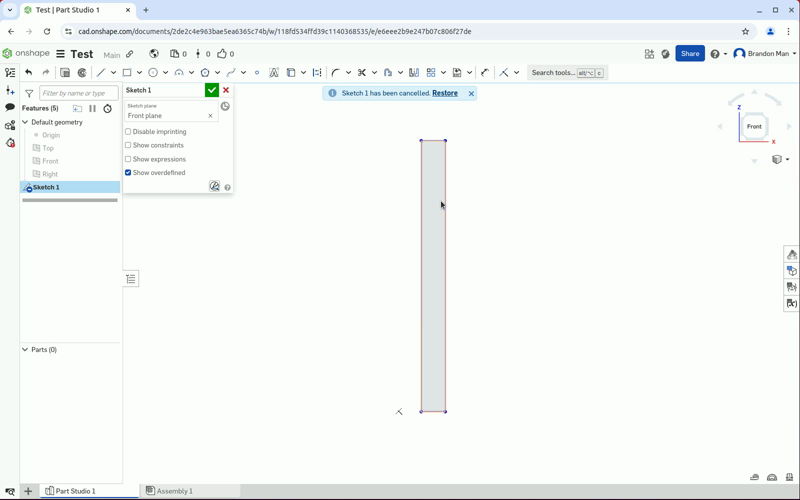
scroll(6)
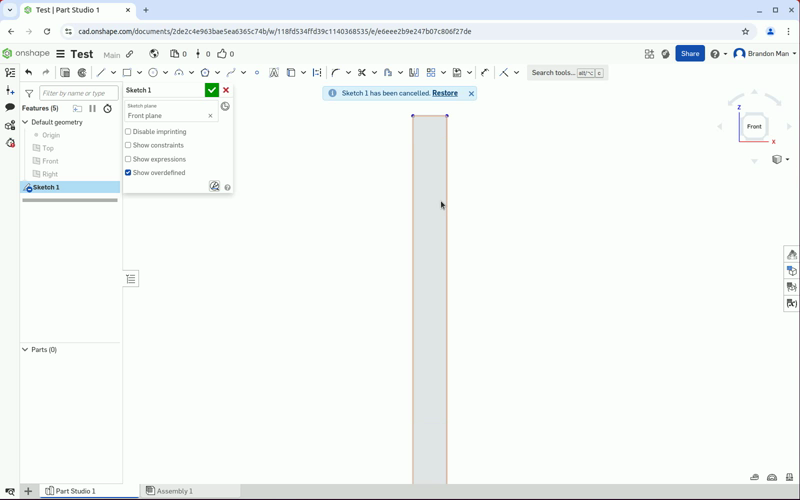
scroll(6)
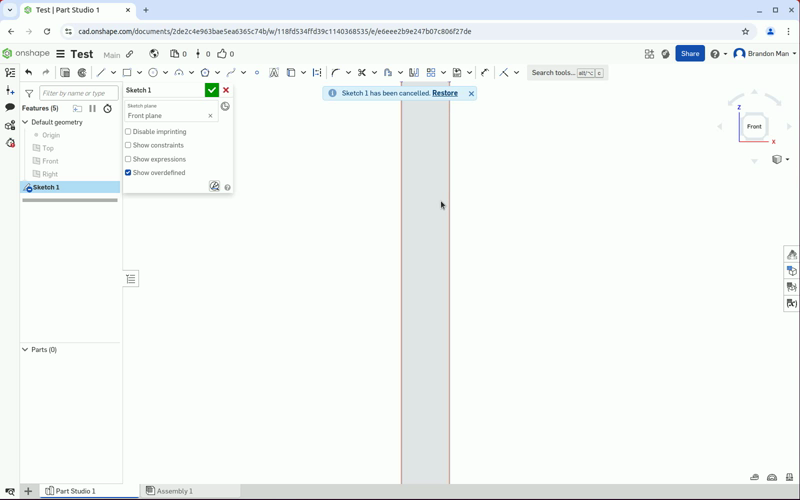
scroll(6)
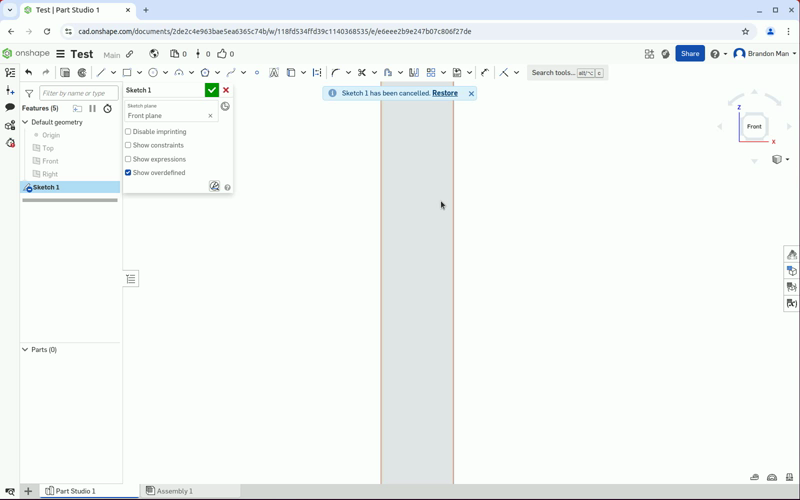
scroll(6)
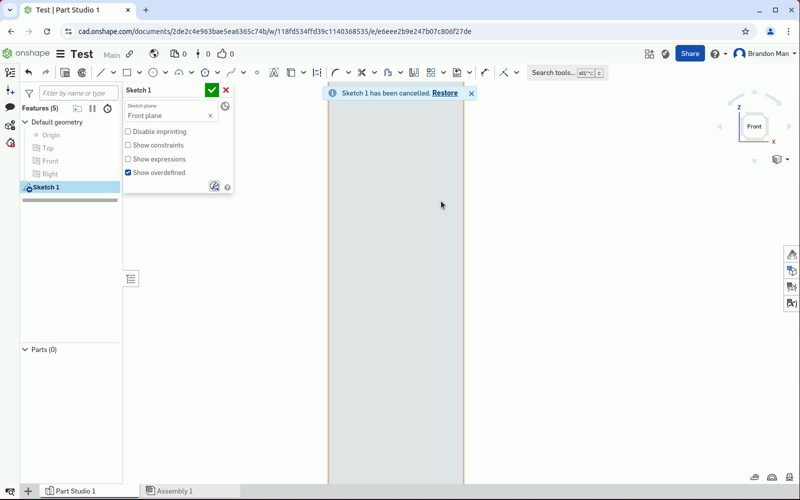
click(441, 200)
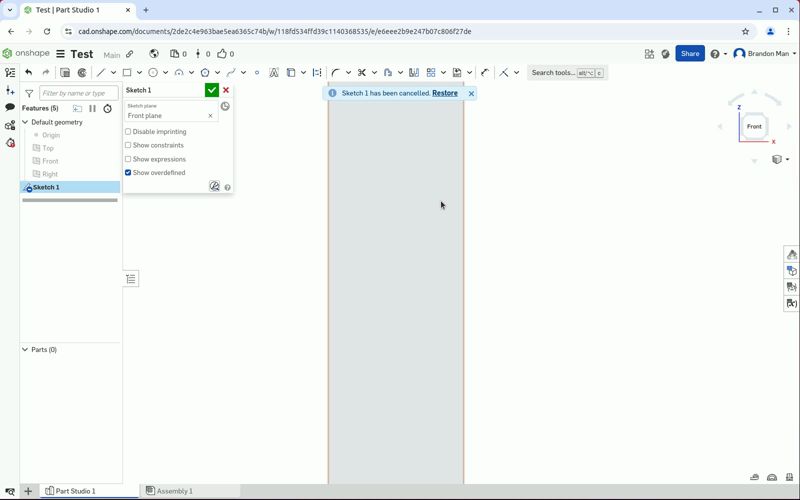
scroll(-6)
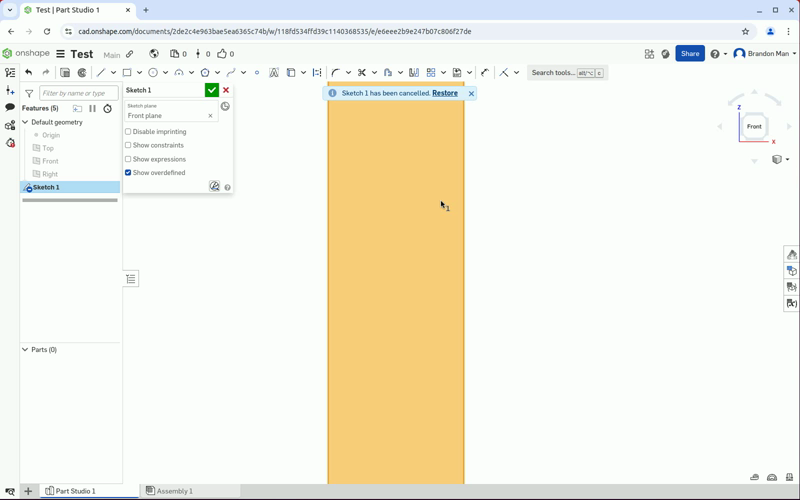
scroll(-6)
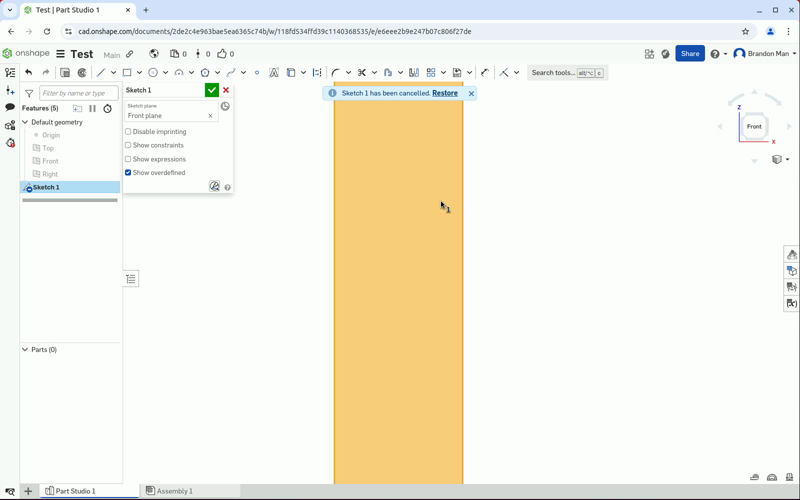
scroll(-6)
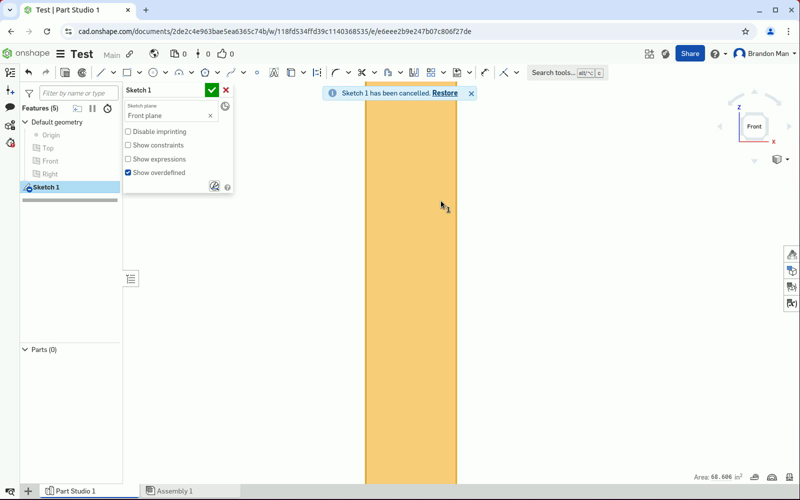
scroll(-6)
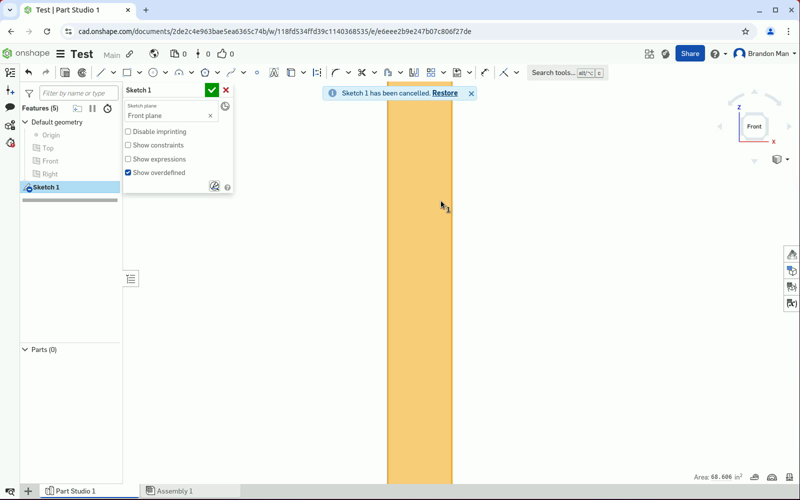
scroll(-6)
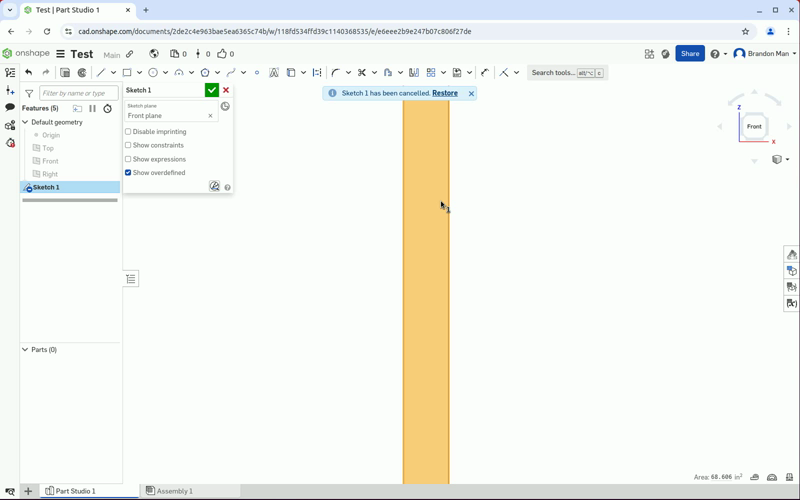
scroll(-6)
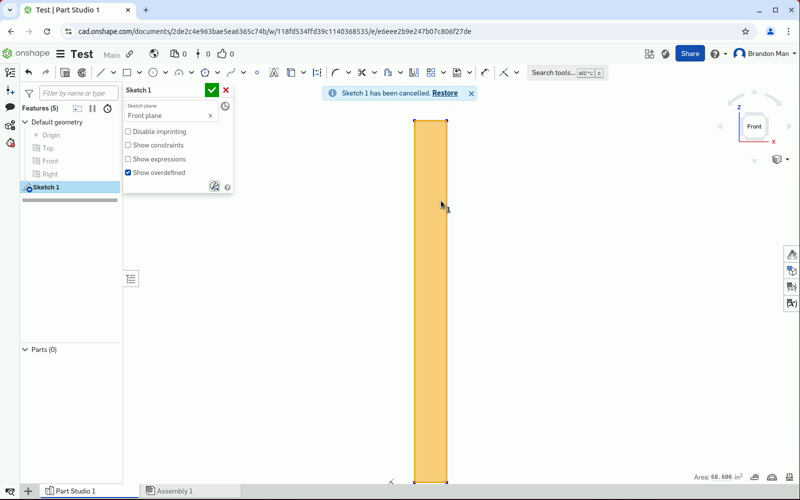
scroll(-6)
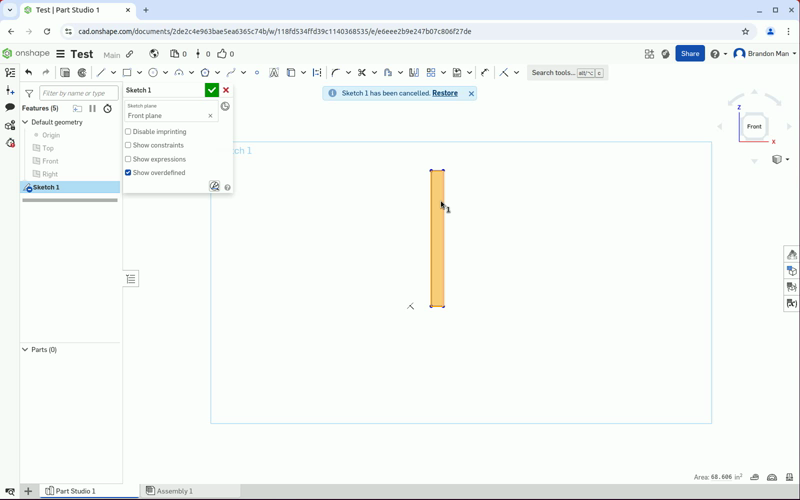
mouse_move(73, 352)
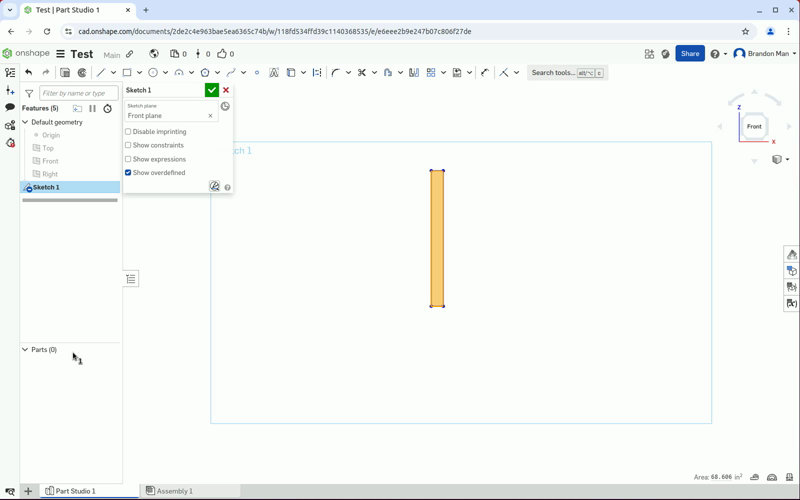
key(shift+y)
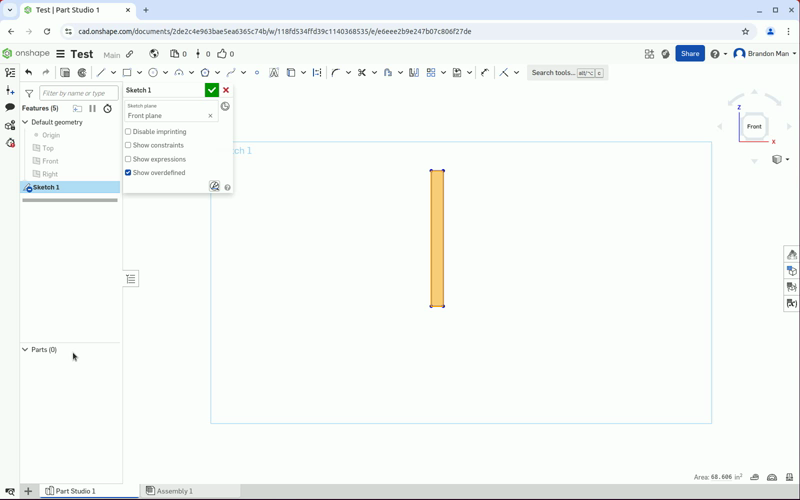
key(shift+e)
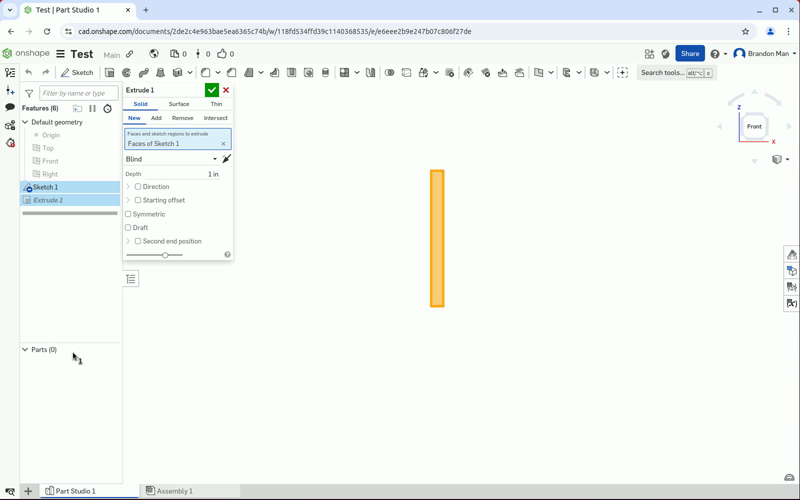
mouse_move(143, 106)
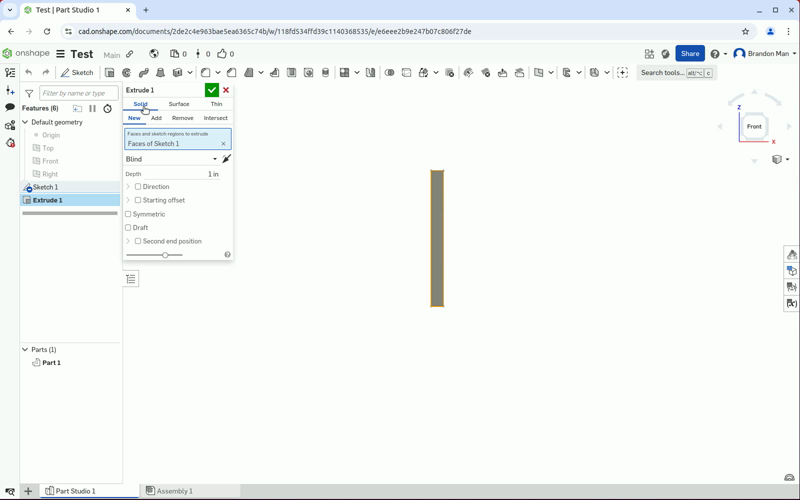
click(143, 106)
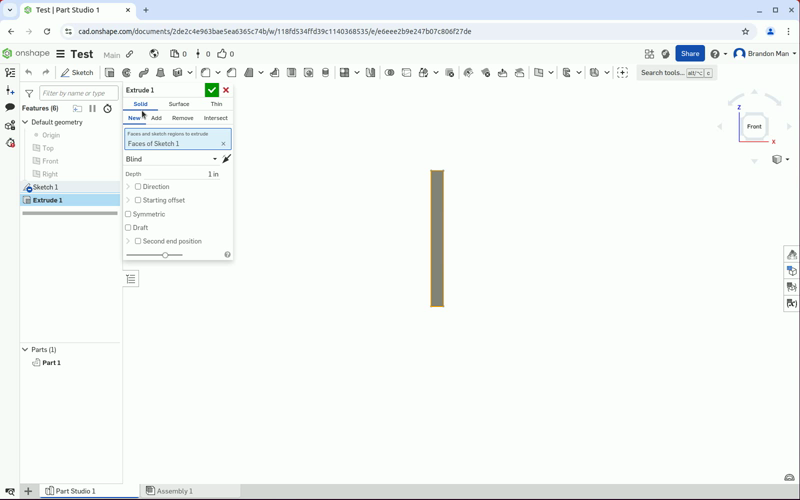
mouse_move(137, 120)
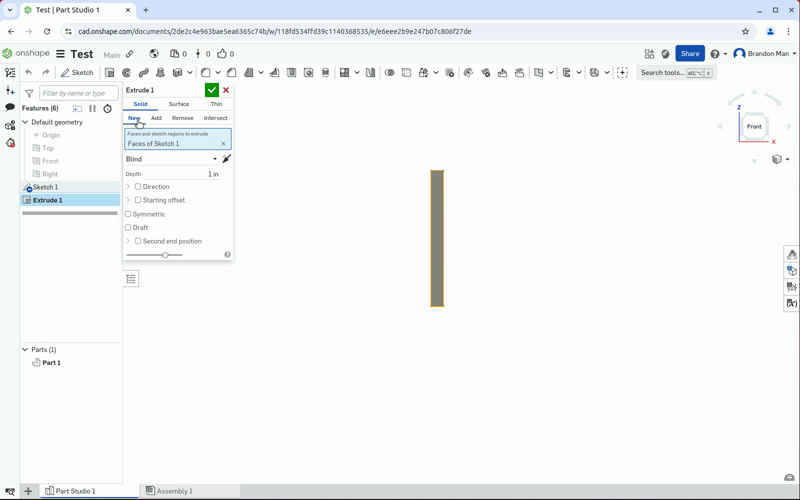
click(137, 120)
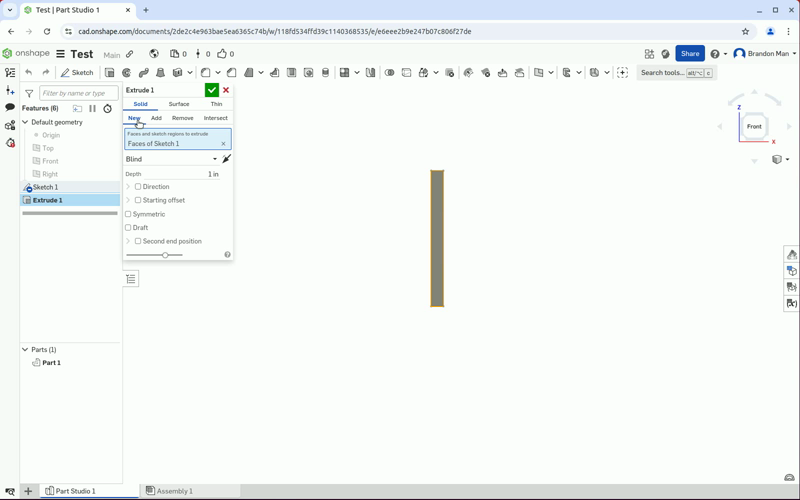
key(tab, 4)
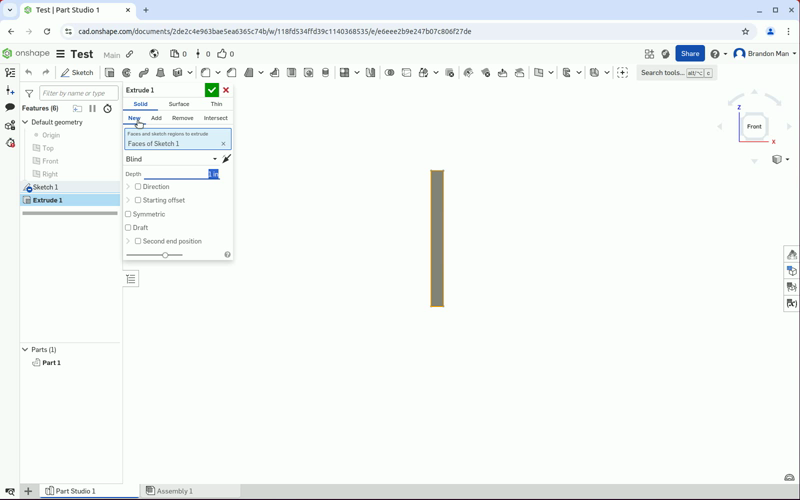
text(3.611)
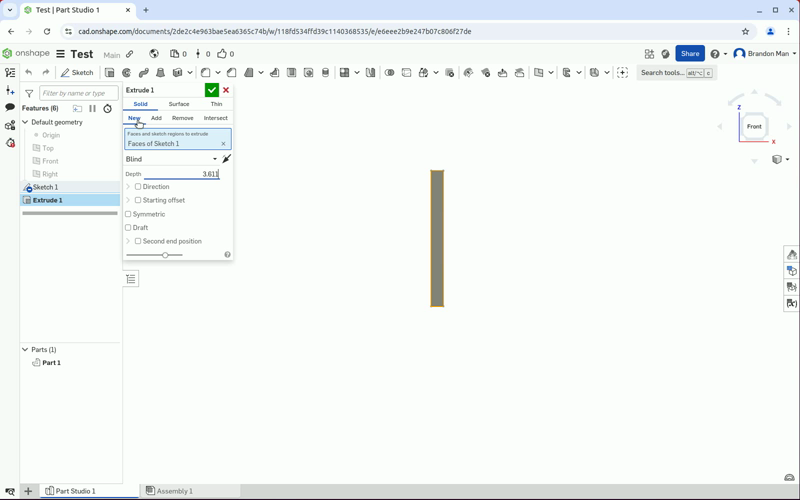
key(enter)
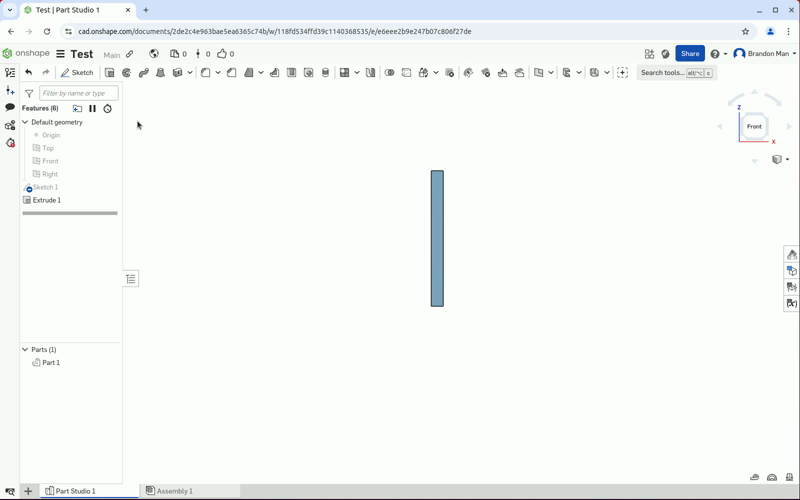
key(shift+h)
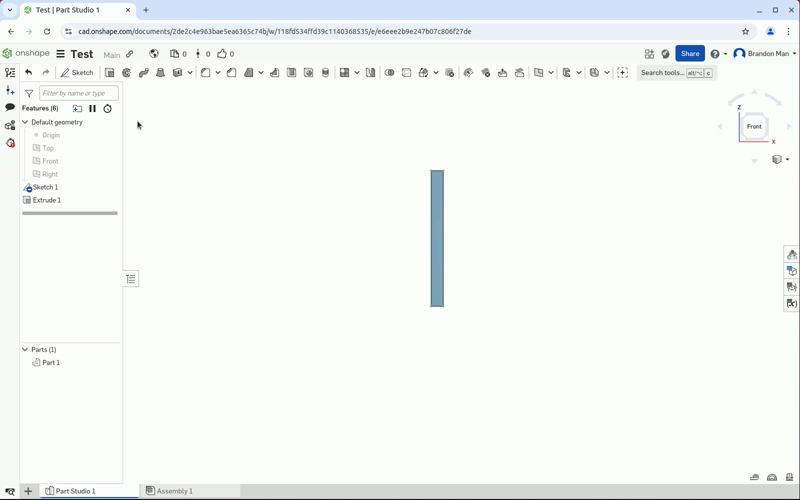
key(shift+h)
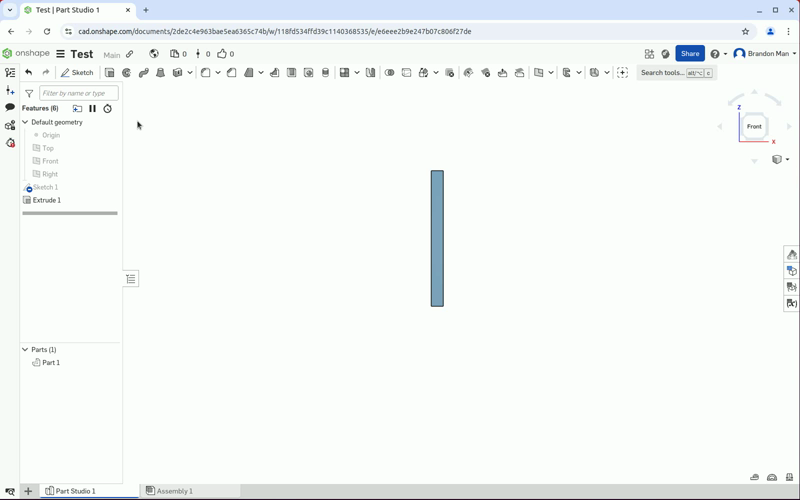
mouse_move(73, 189)
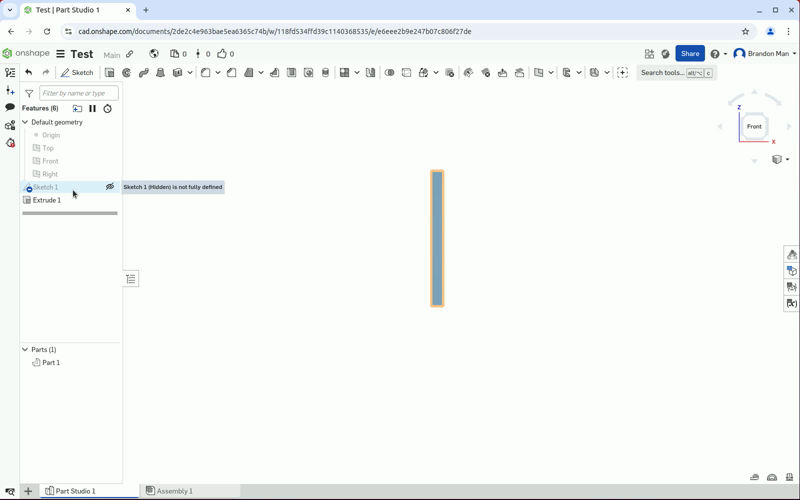
click(73, 189)
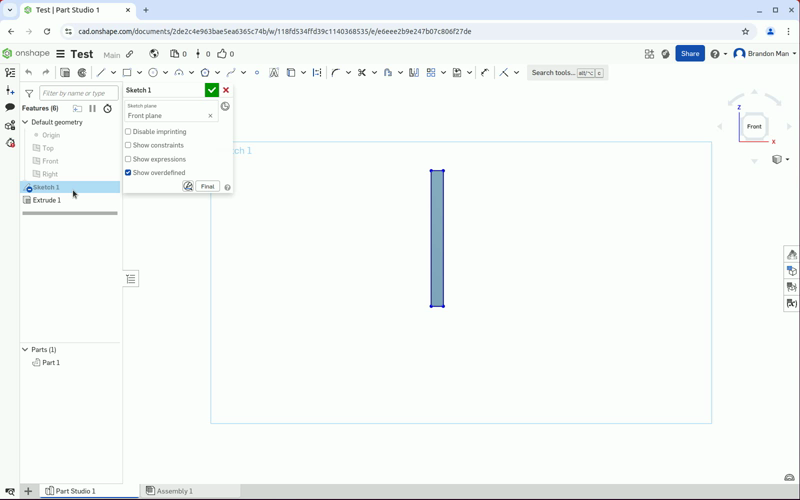
mouse_move(229, 92)
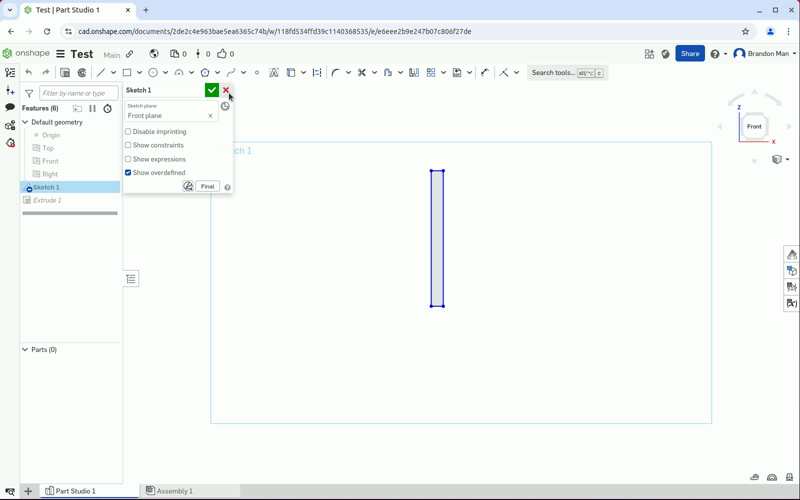
click(229, 92)
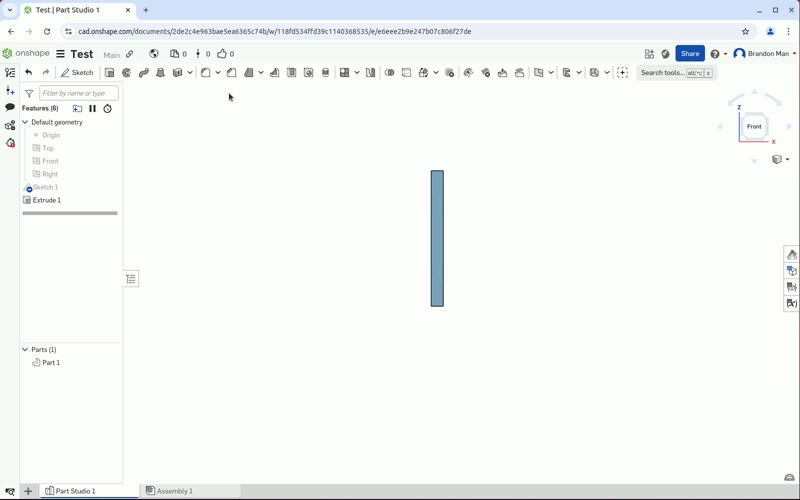
mouse_move(73, 352)
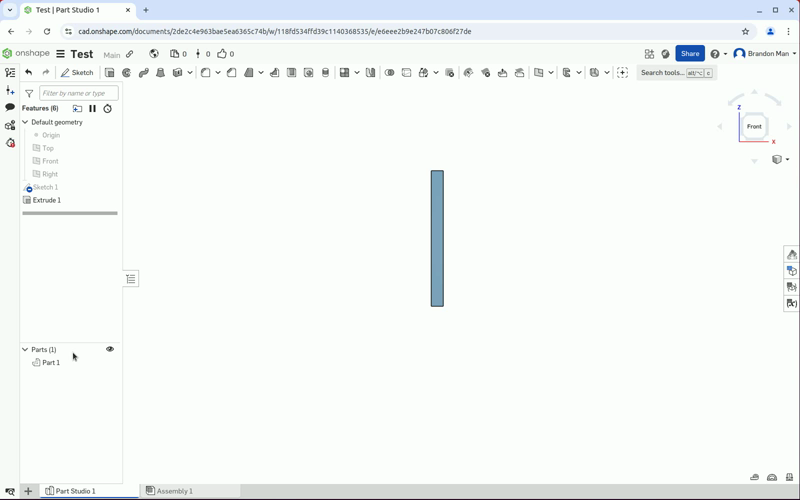
key(y)
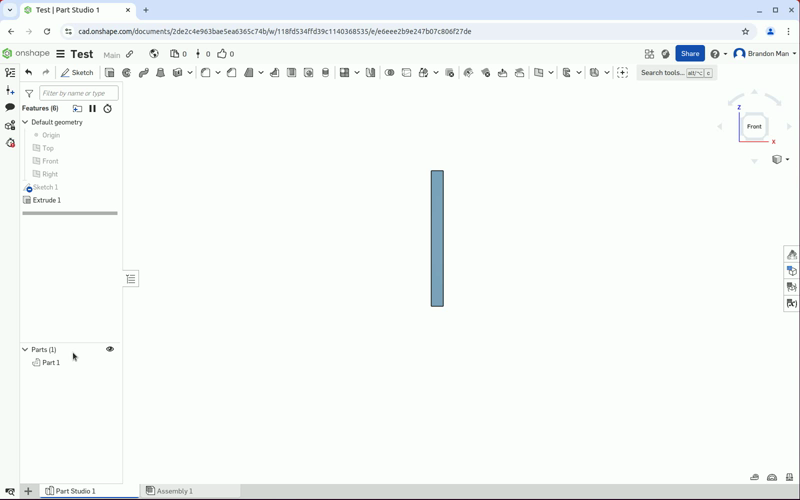
key(shift+p)
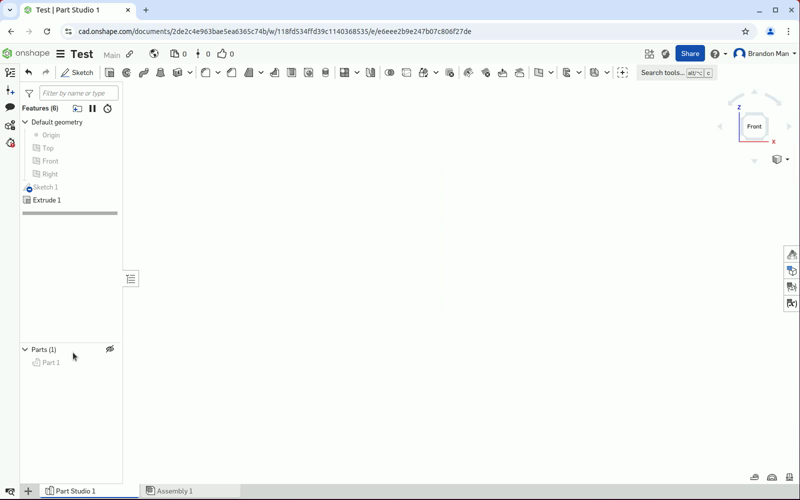
key(space)
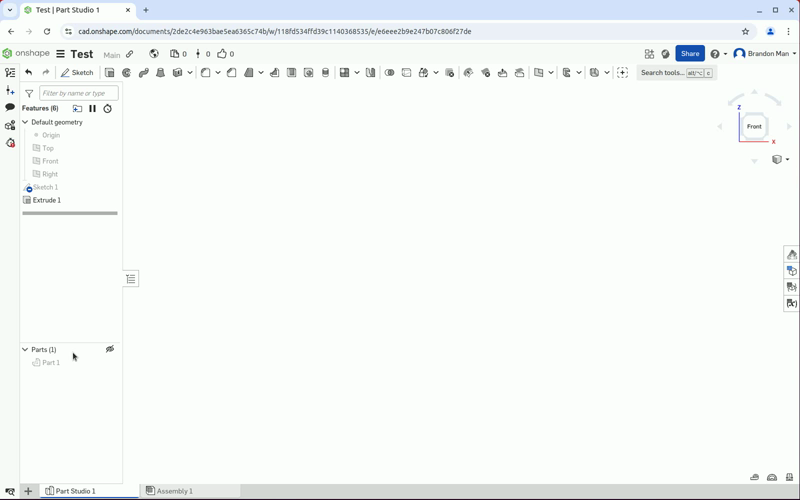
key_down(shift)
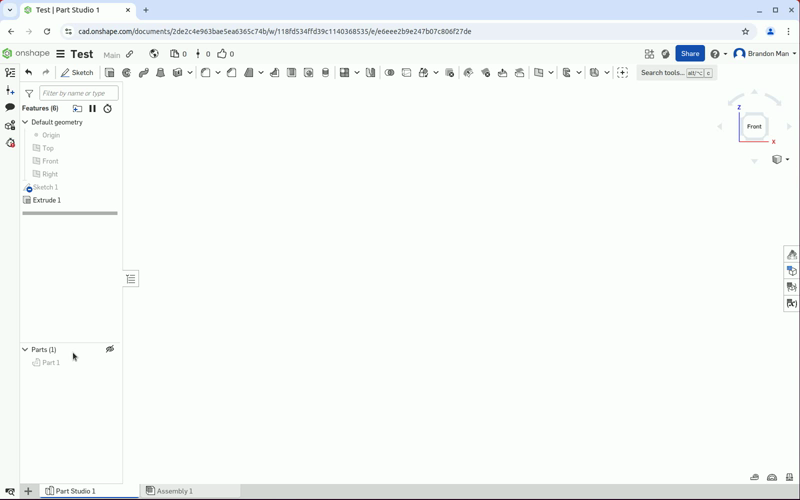
key(left)
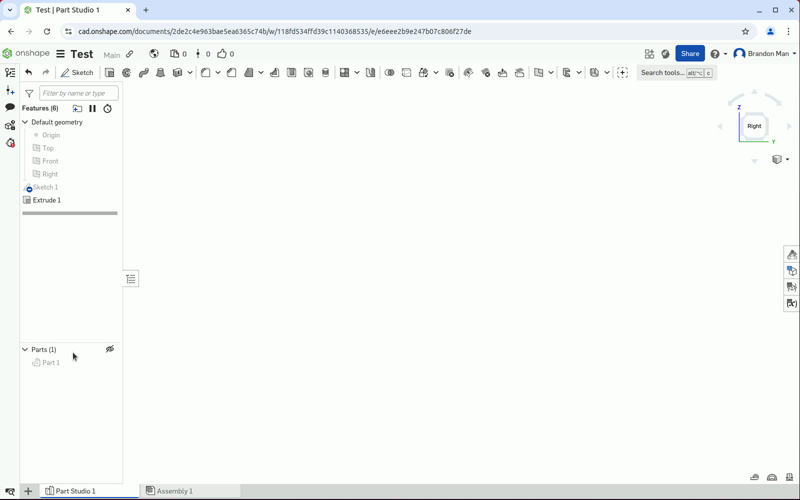
key_up(shift)
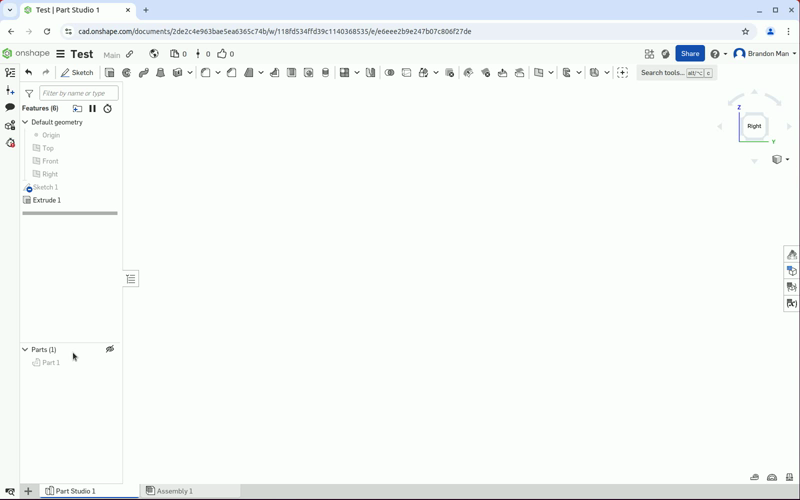
mouse_move(73, 352)
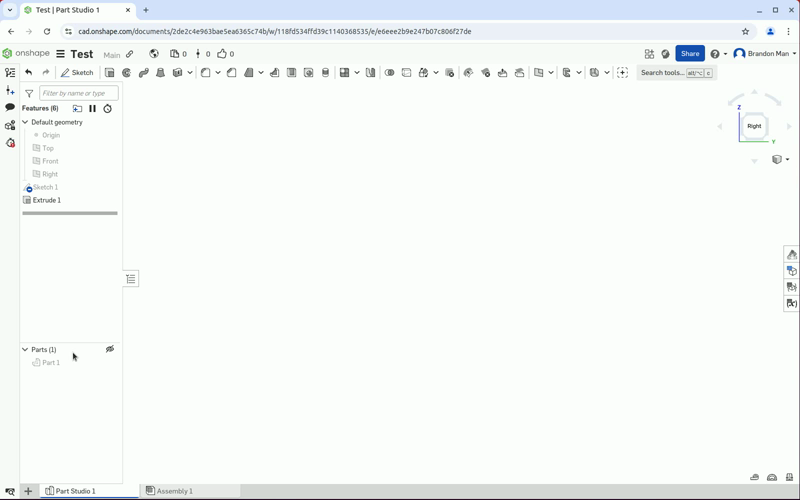
key(shift+y)
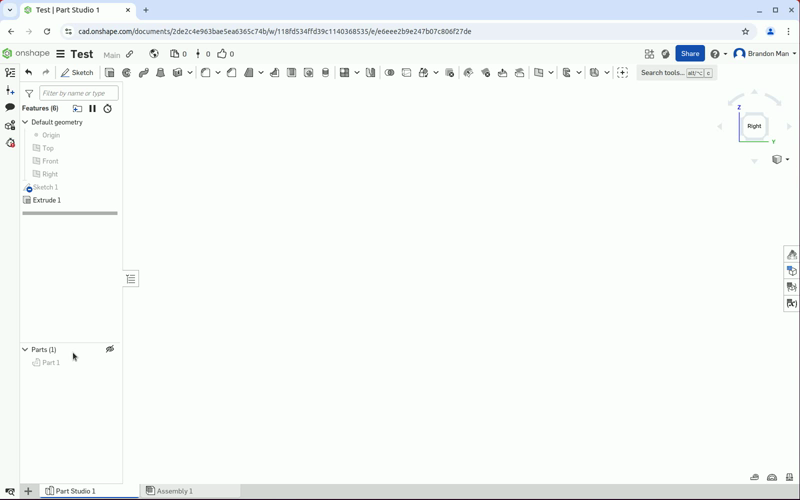
key(shift+s)
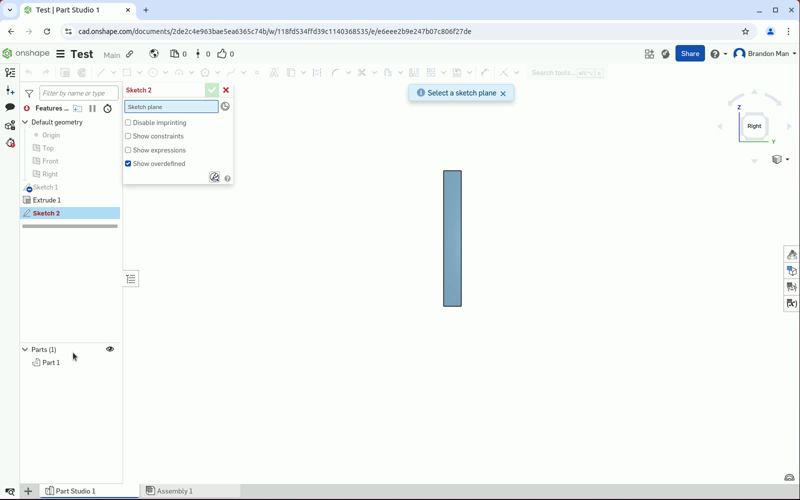
mouse_move(73, 176)
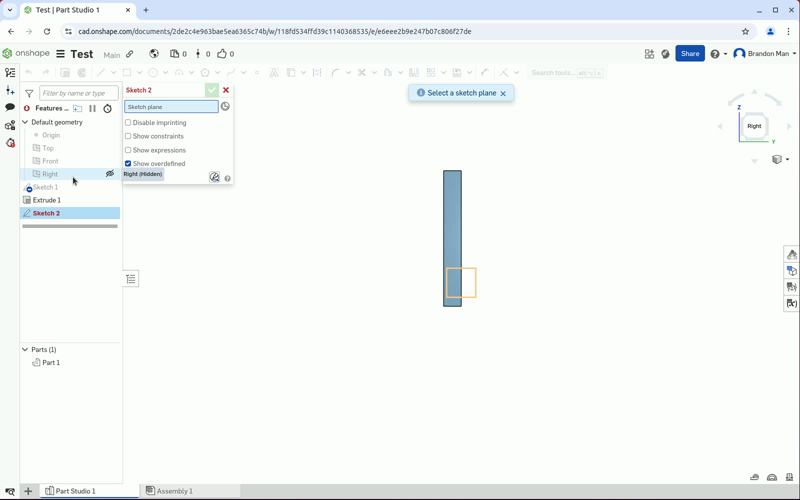
click(73, 176)
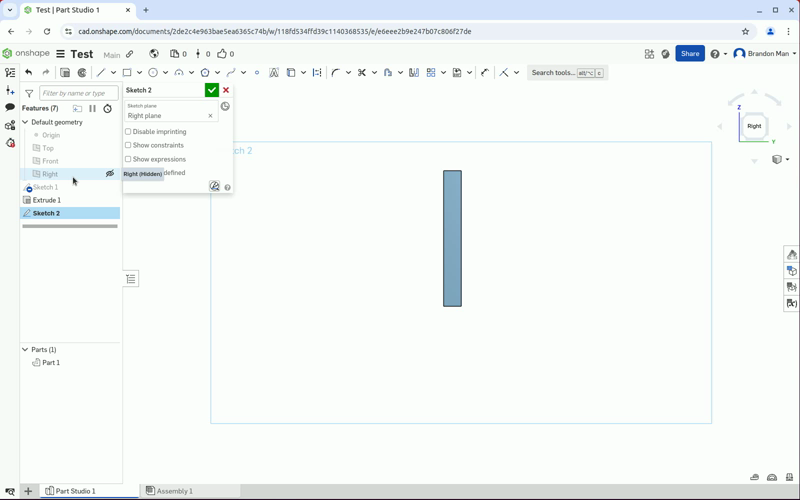
mouse_move(73, 352)
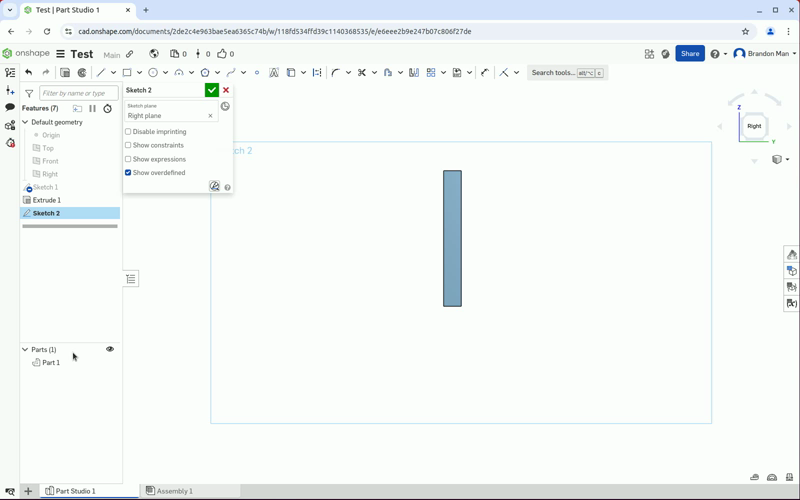
key(y)
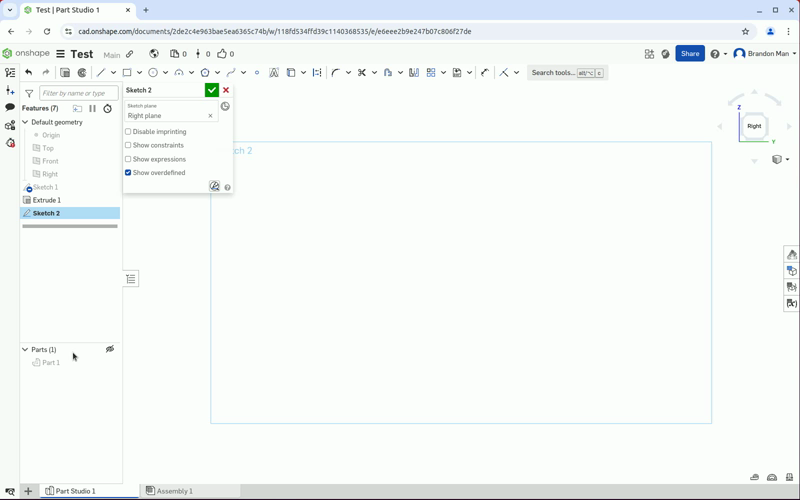
key(l)
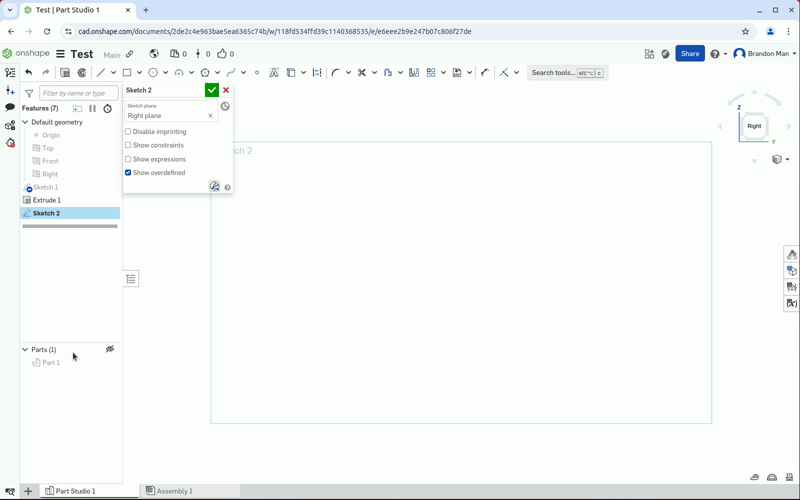
key_down(shift)
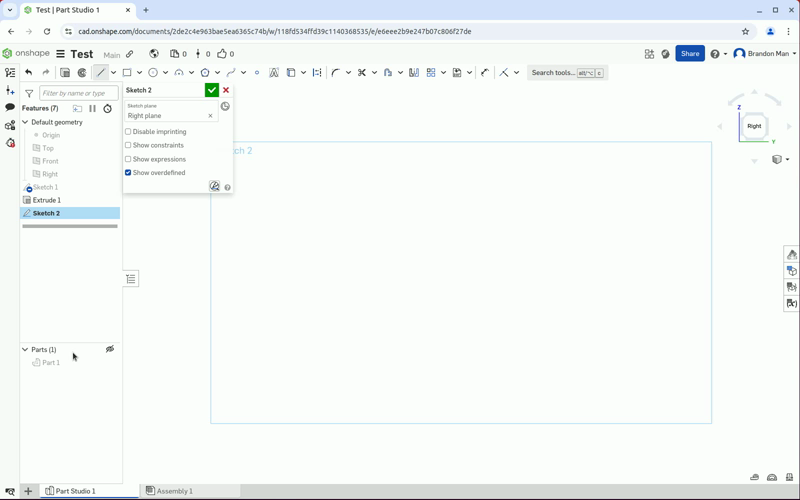
mouse_move(460, 279)
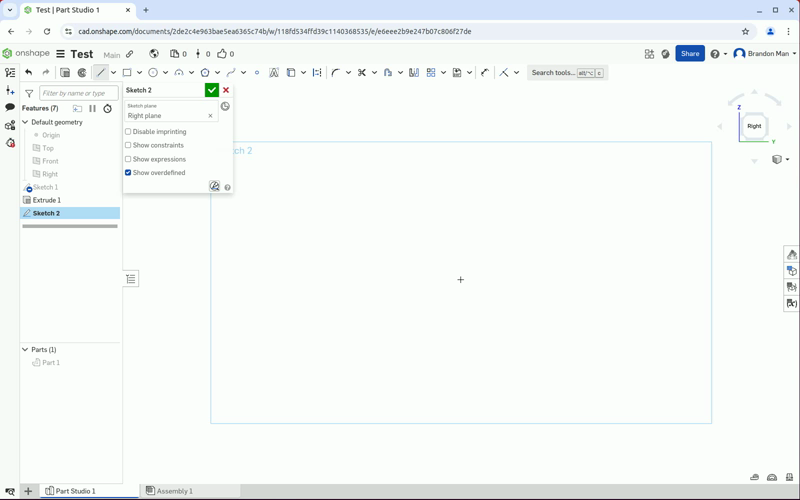
click(460, 279)
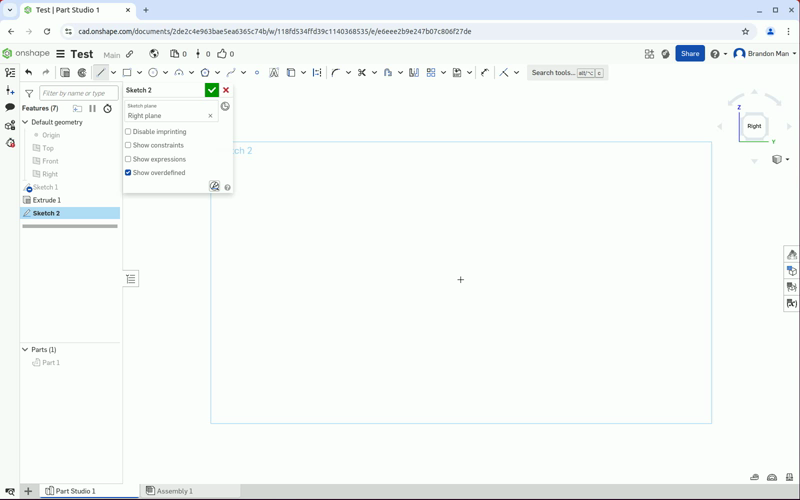
key_up(shift)
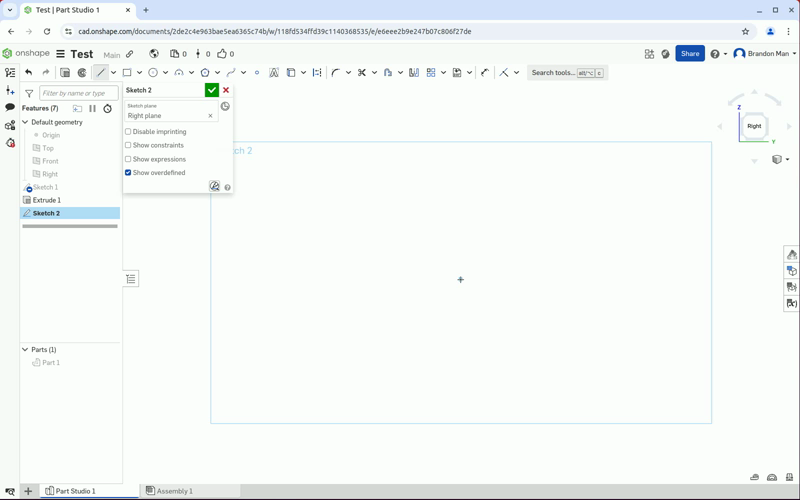
key_down(shift)
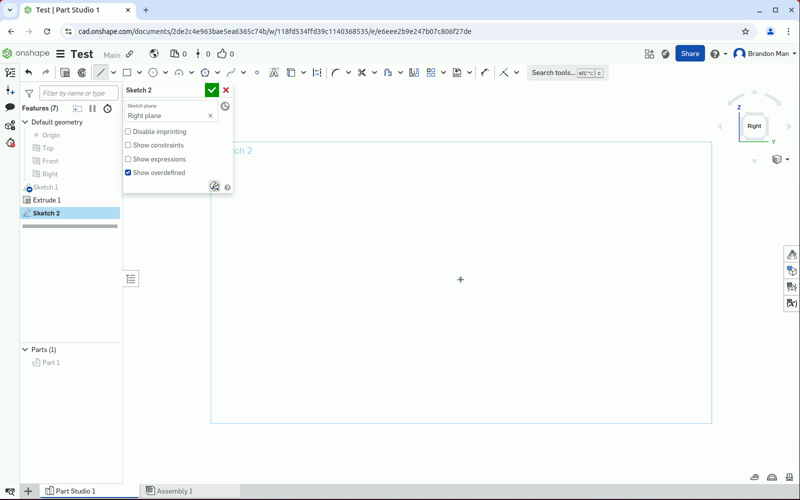
mouse_move(490, 279)
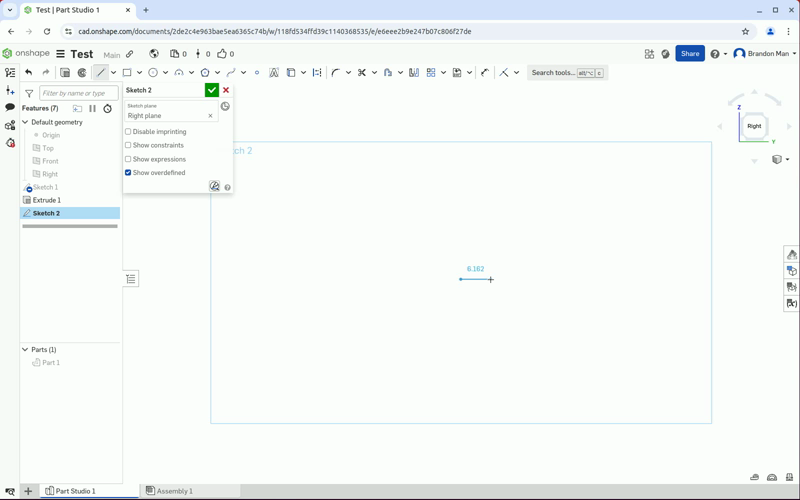
mouse_move(482, 279)
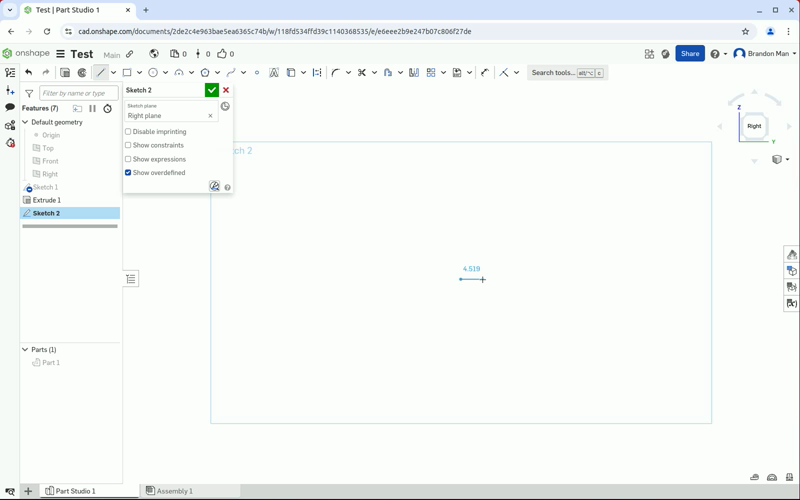
click(482, 279)
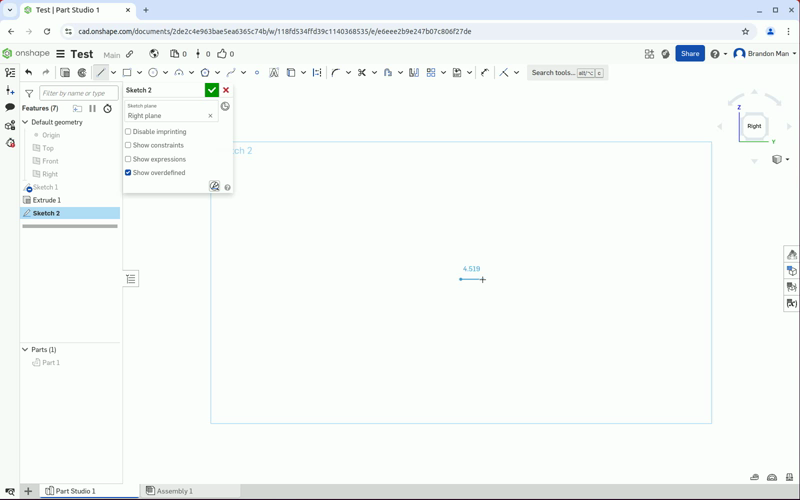
key_up(shift)
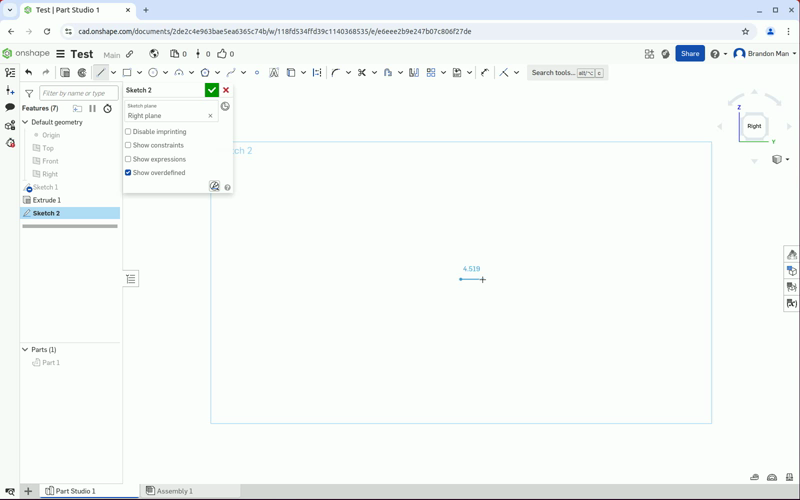
key_down(shift)
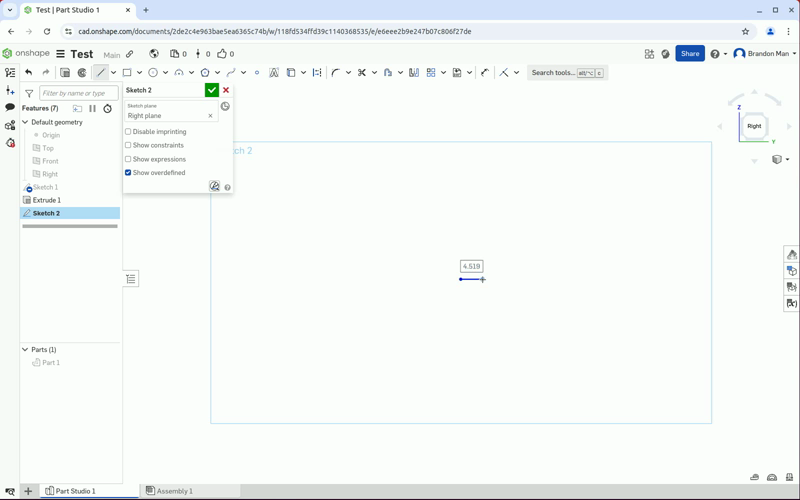
mouse_move(512, 279)
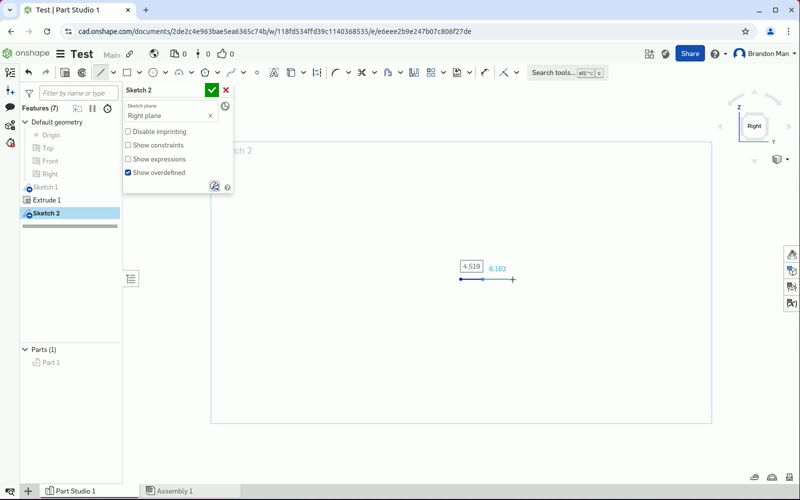
mouse_move(482, 272)
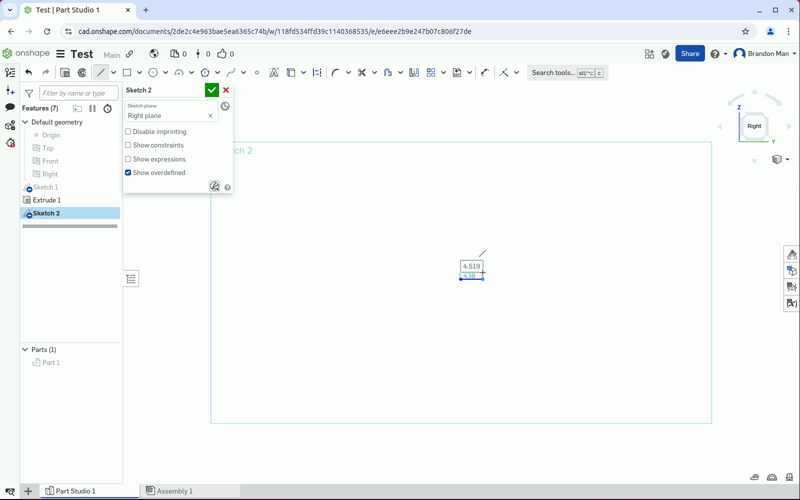
scroll(6)
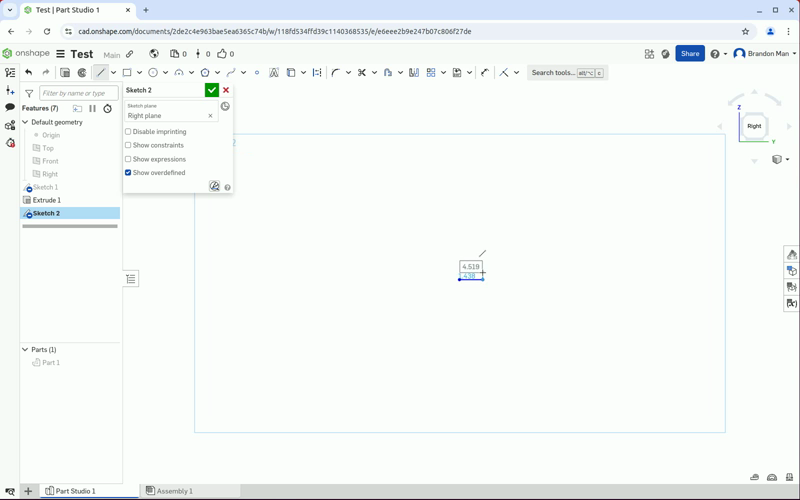
scroll(6)
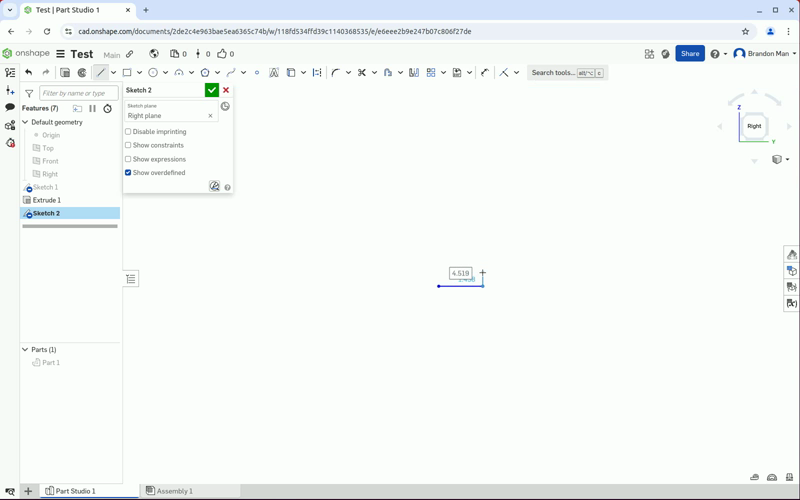
scroll(6)
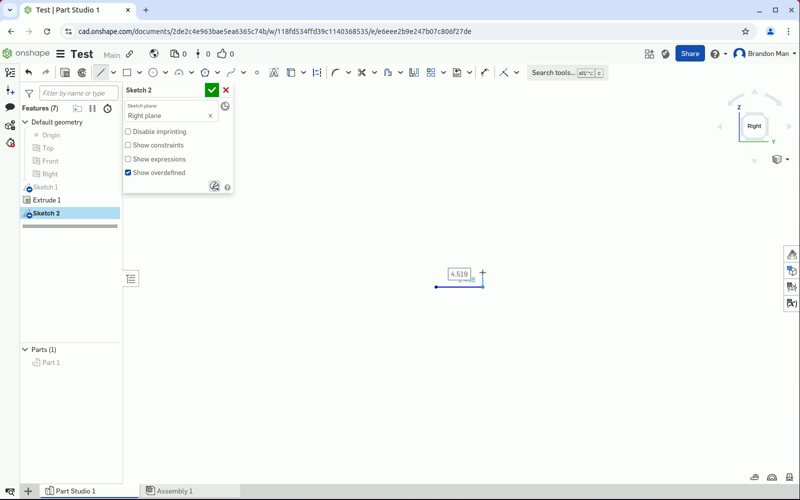
scroll(6)
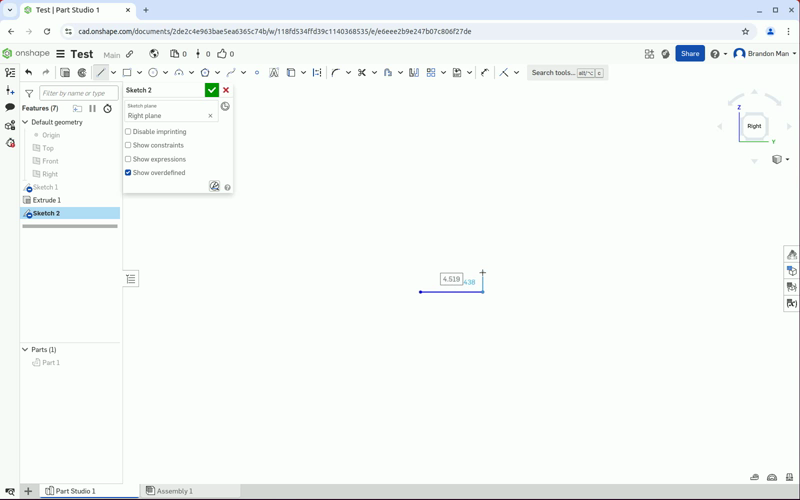
scroll(6)
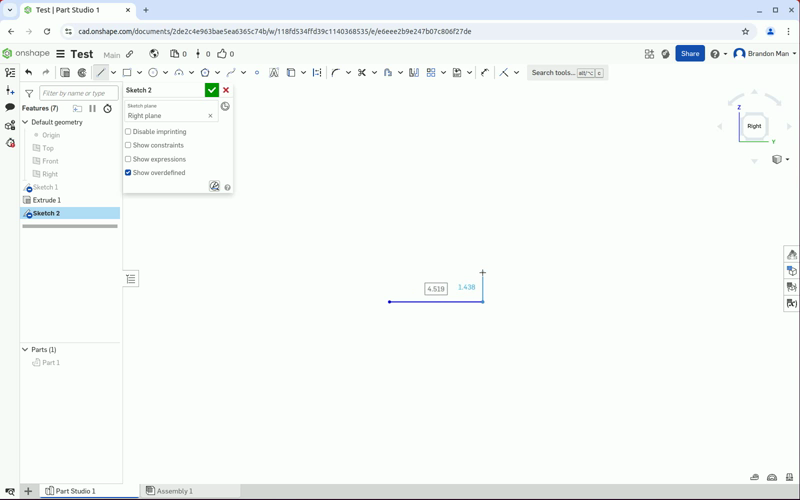
scroll(6)
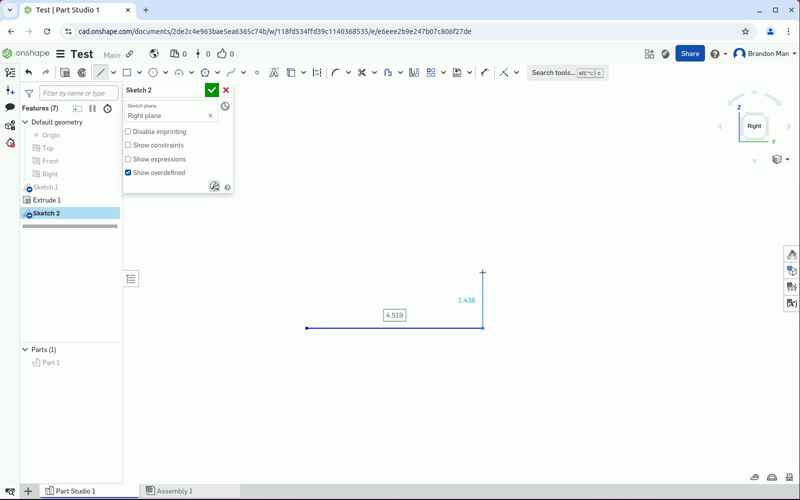
scroll(6)
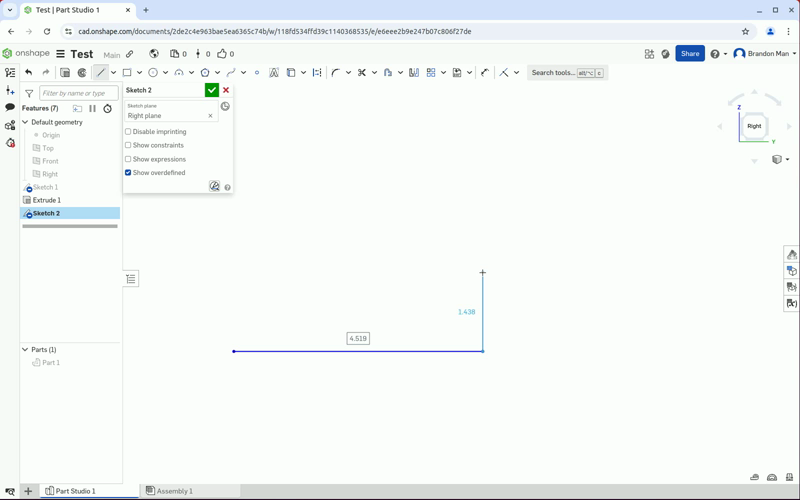
click(482, 272)
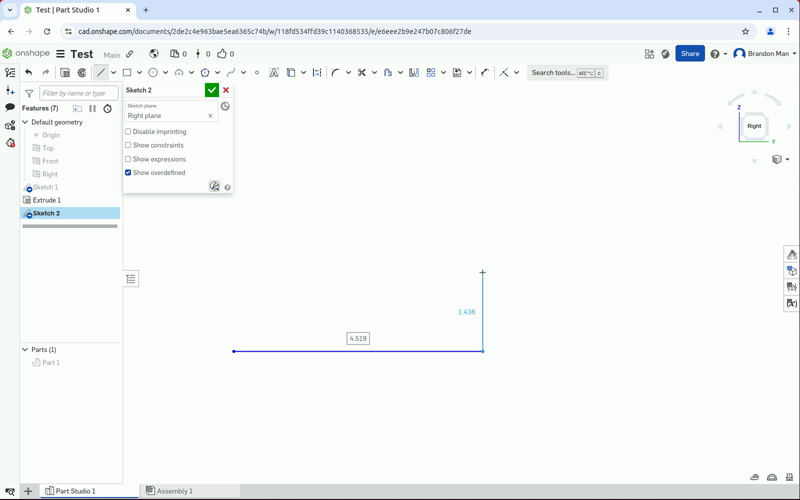
scroll(-6)
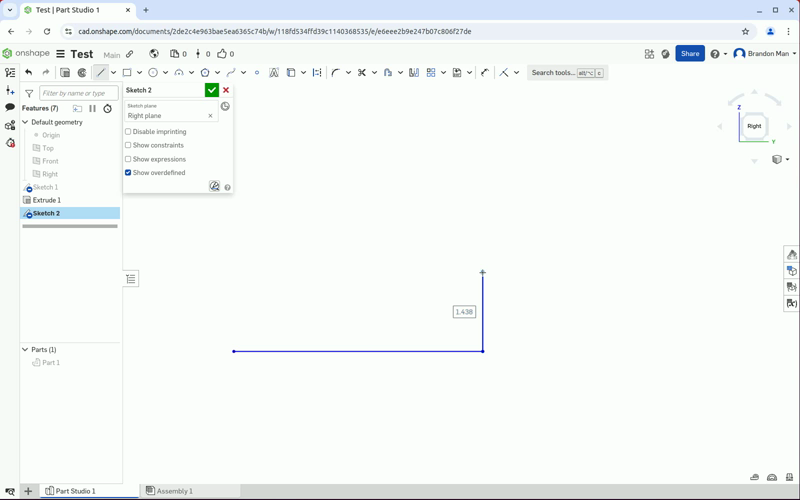
scroll(-6)
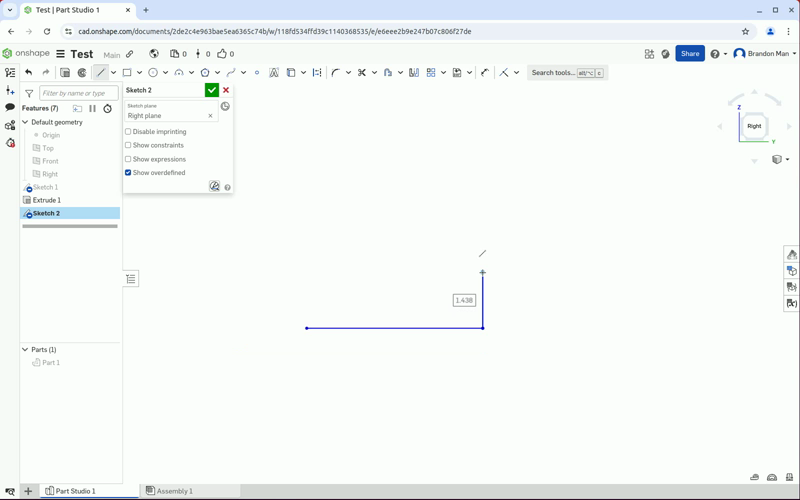
scroll(-6)
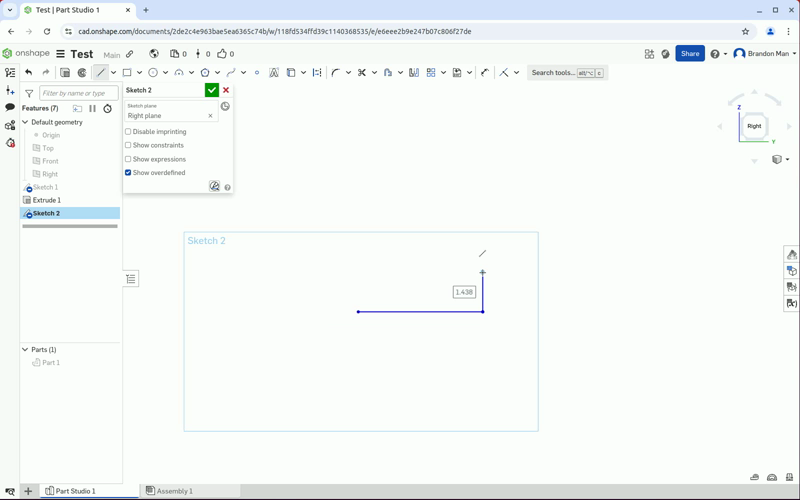
scroll(-6)
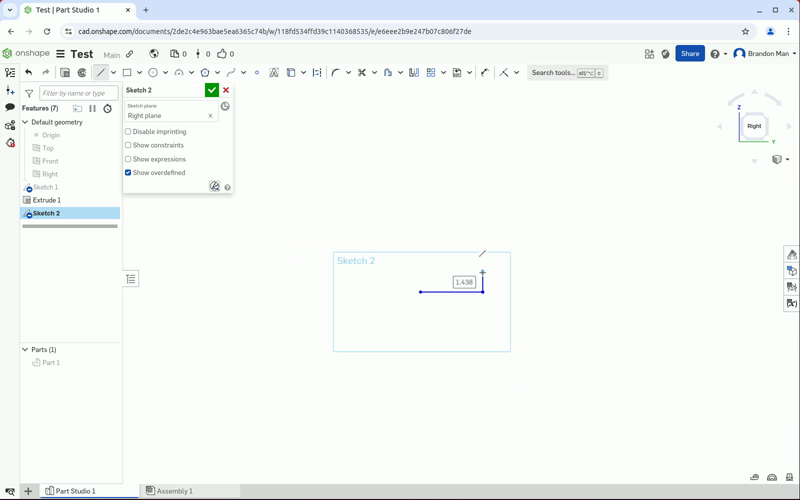
scroll(-6)
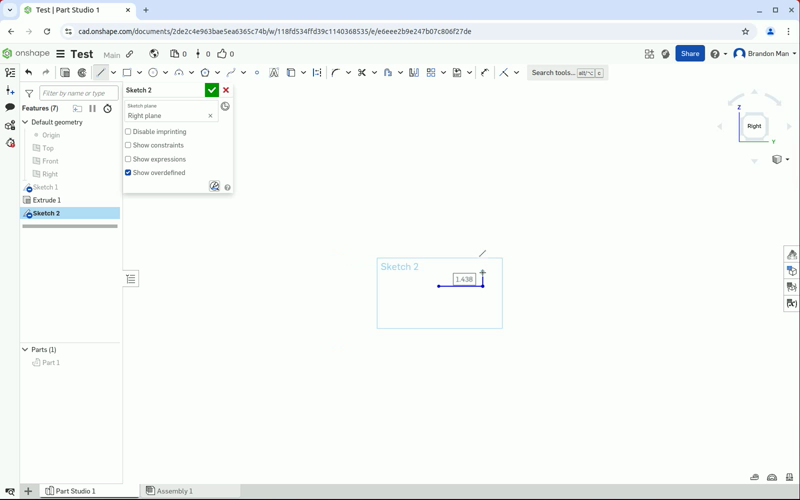
scroll(-6)
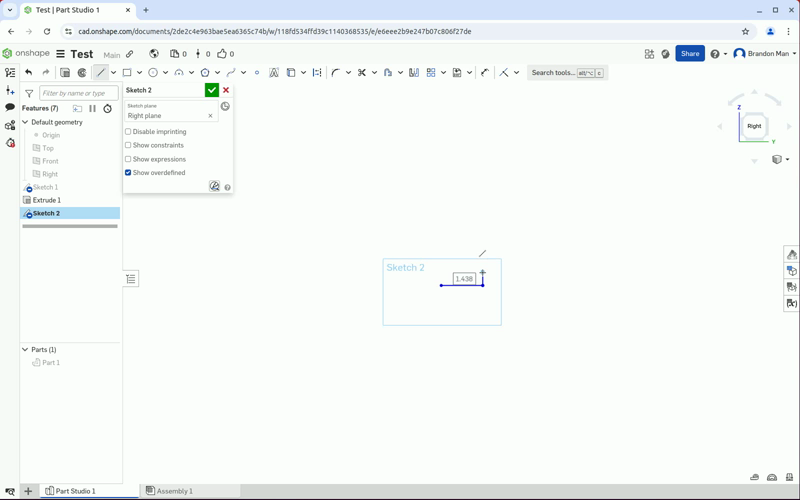
scroll(-6)
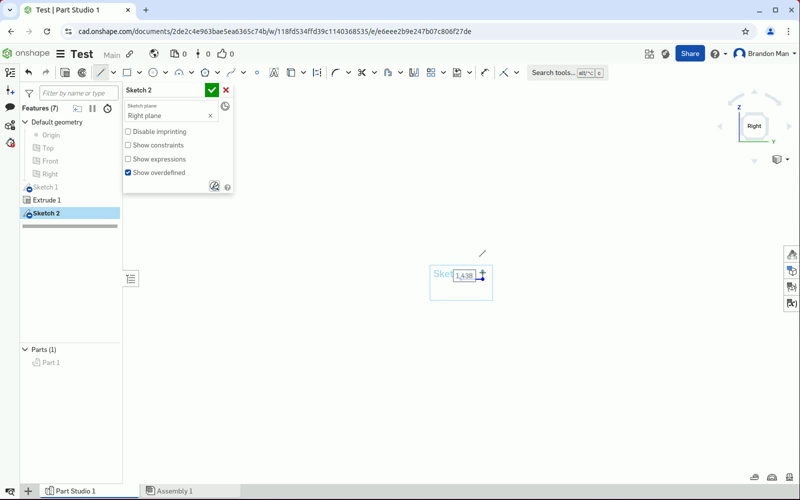
key_up(shift)
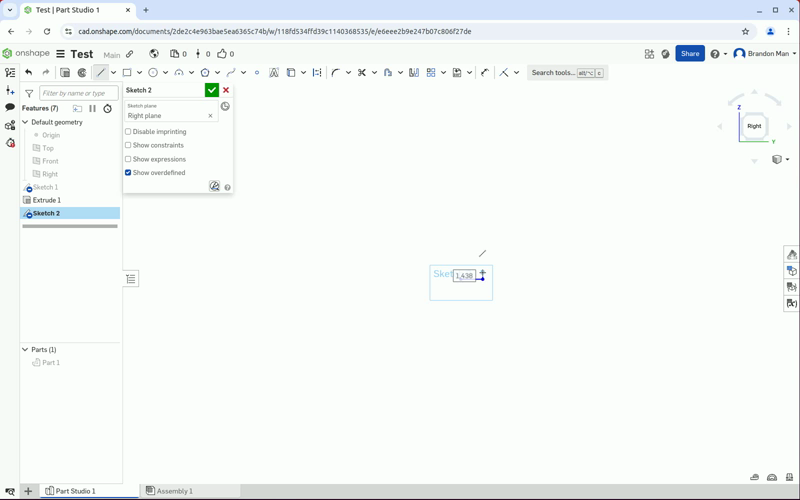
key_down(shift)
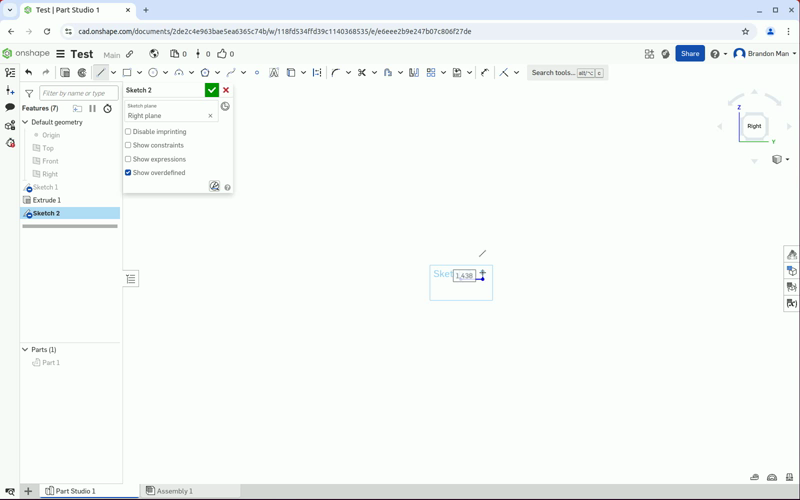
mouse_move(512, 272)
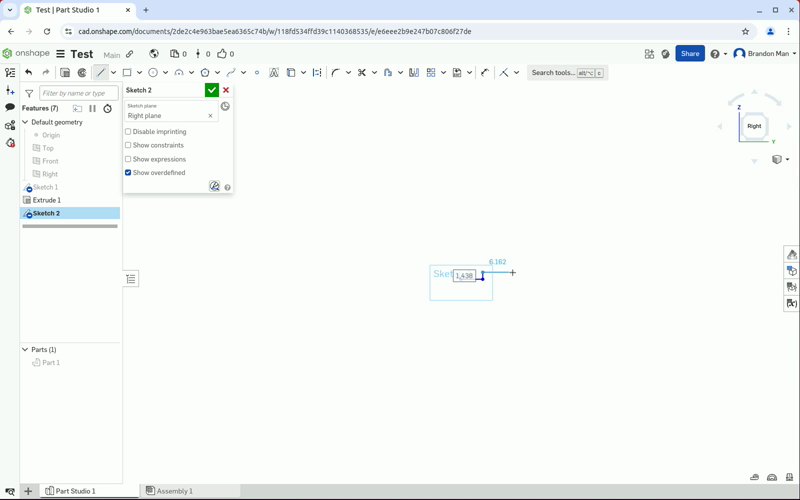
mouse_move(460, 272)
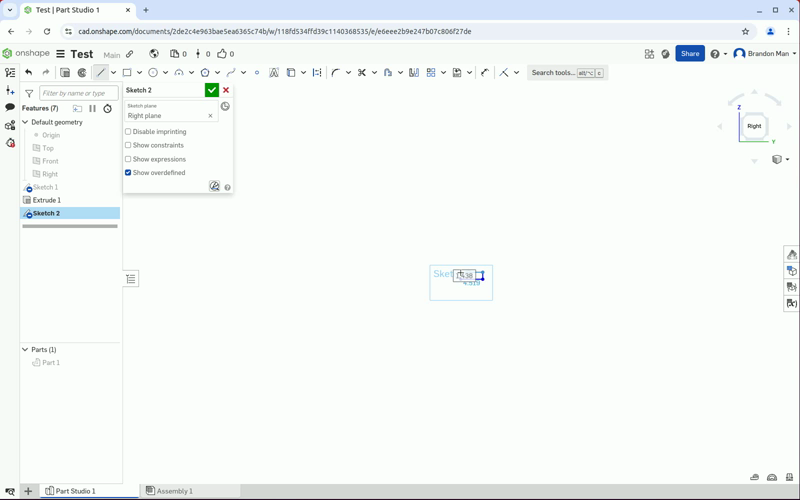
click(460, 272)
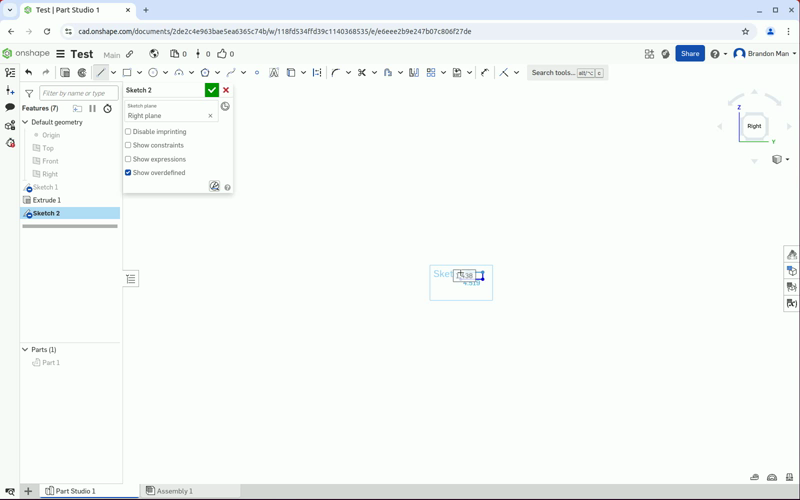
key_up(shift)
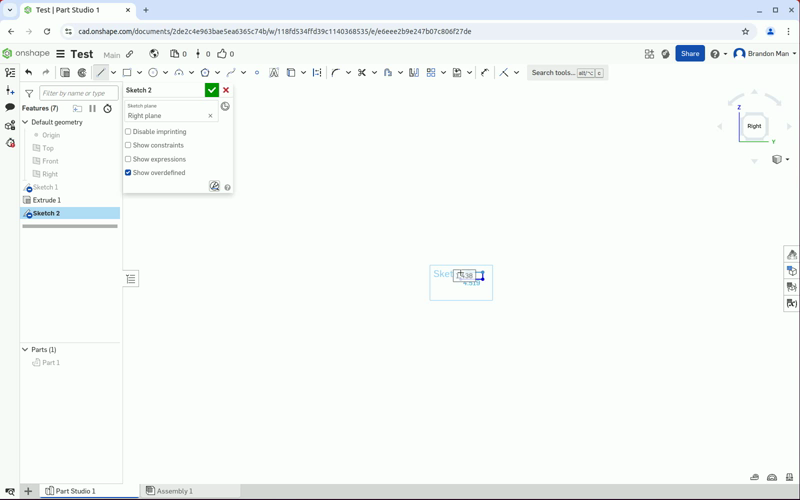
mouse_move(490, 272)
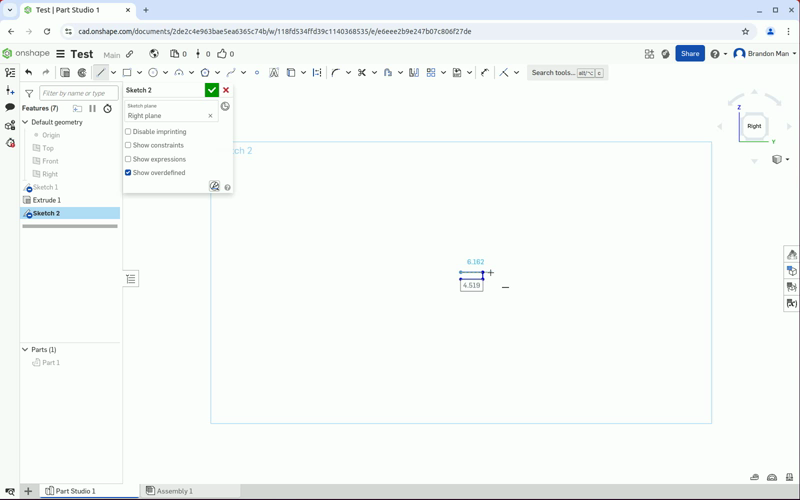
key_down(shift)
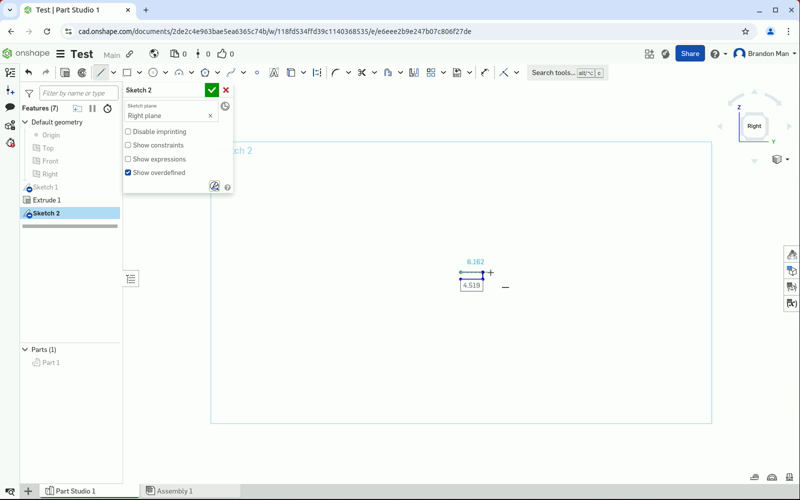
mouse_move(460, 279)
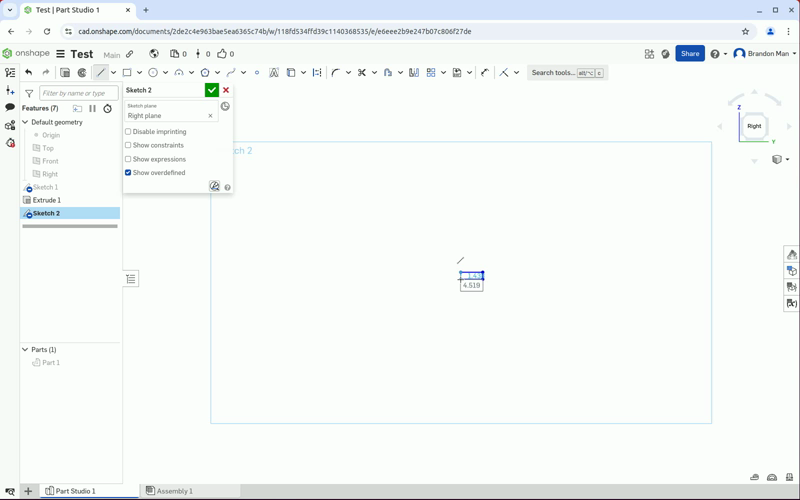
scroll(6)
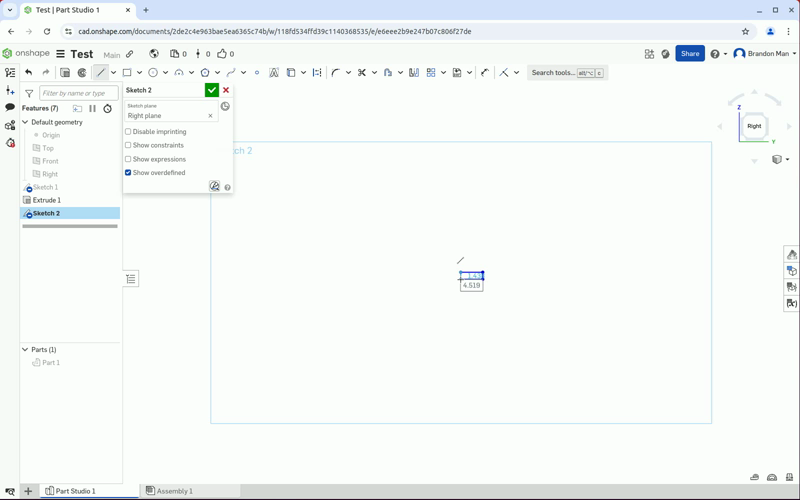
scroll(6)
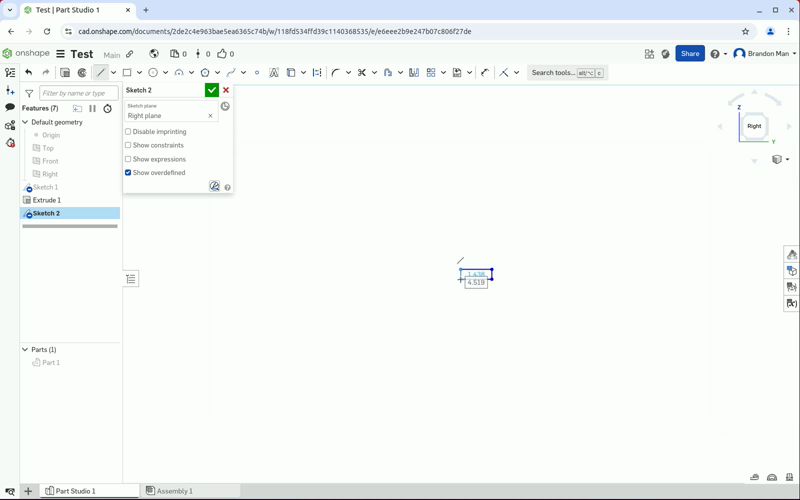
scroll(6)
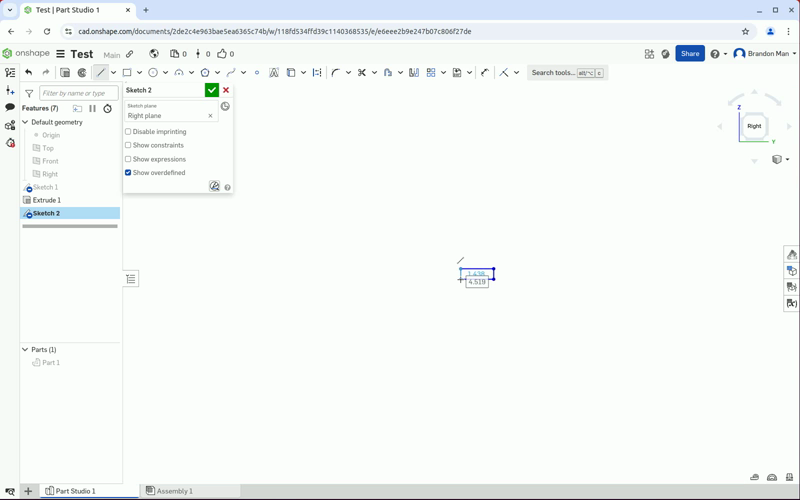
scroll(6)
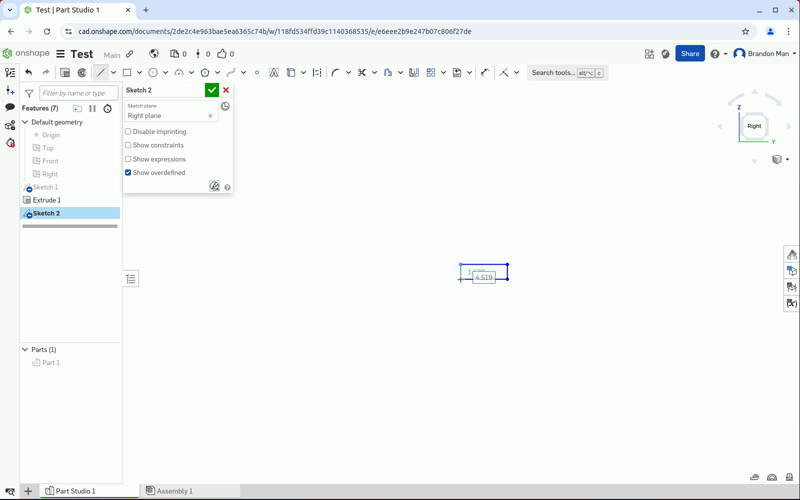
scroll(6)
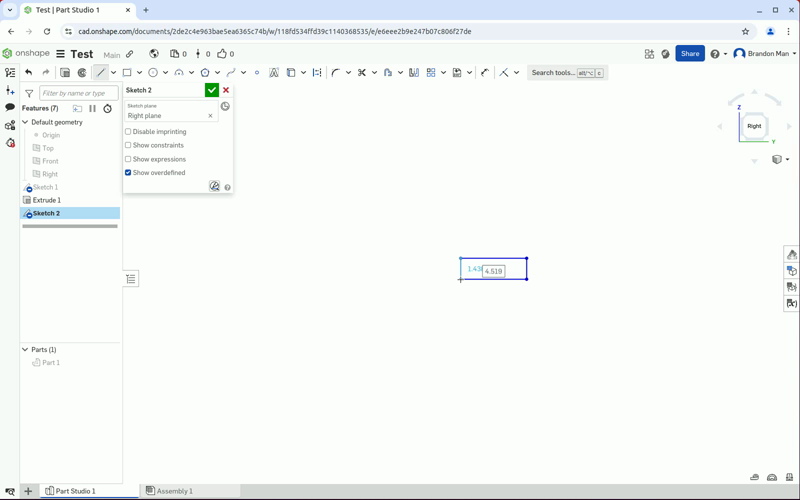
scroll(6)
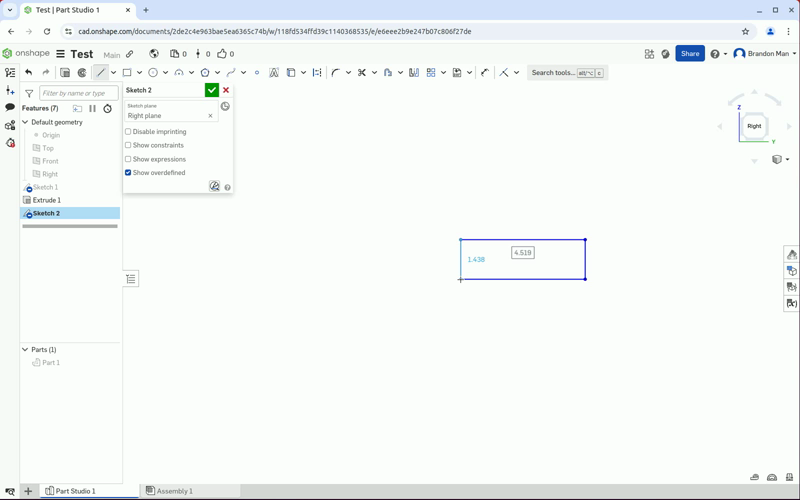
scroll(6)
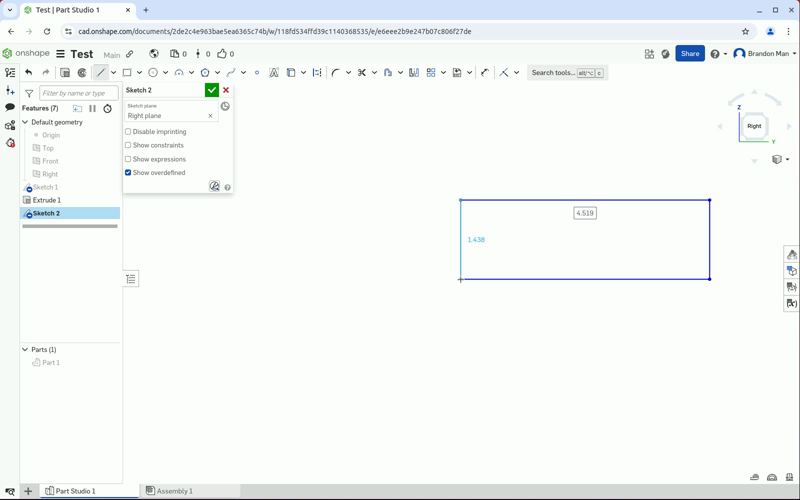
key_up(shift)
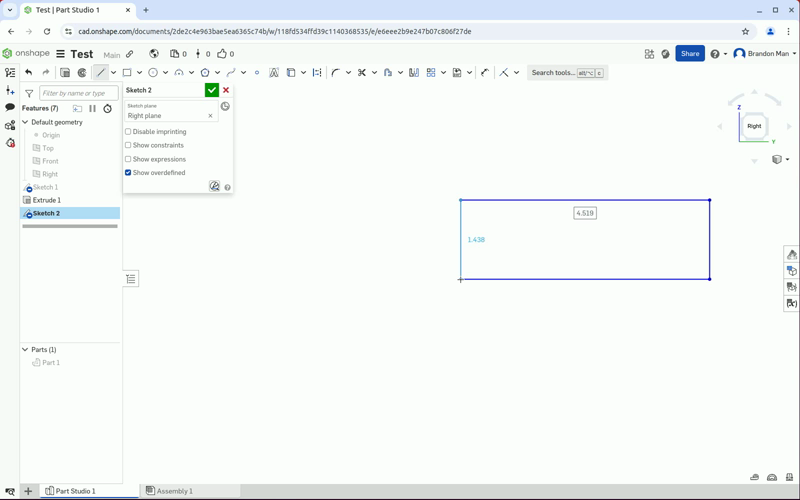
click(460, 279)
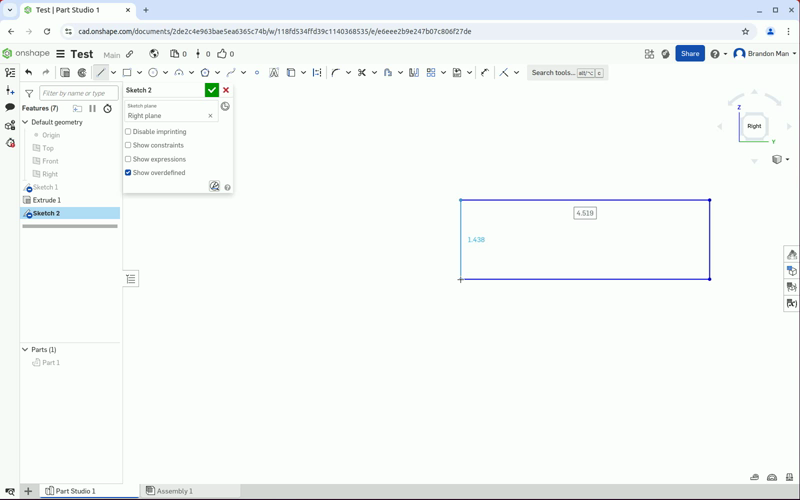
scroll(-6)
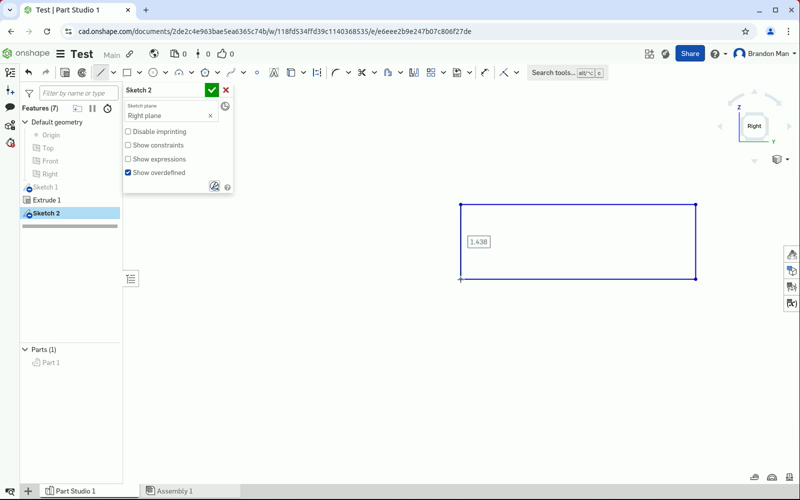
scroll(-6)
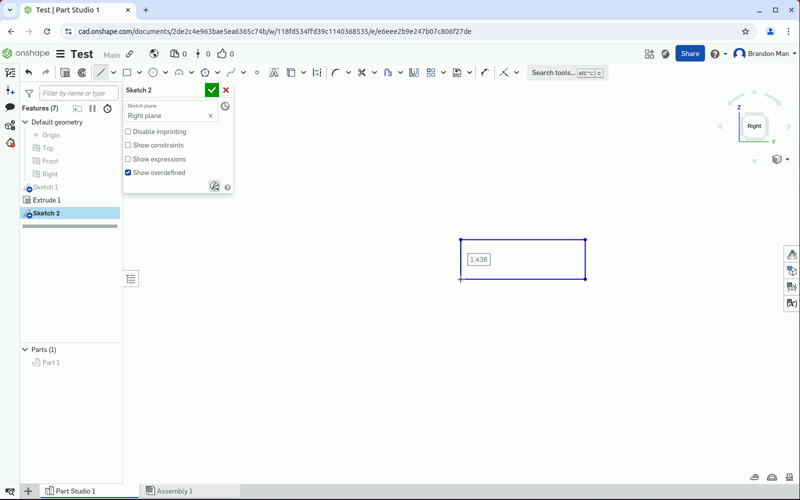
scroll(-6)
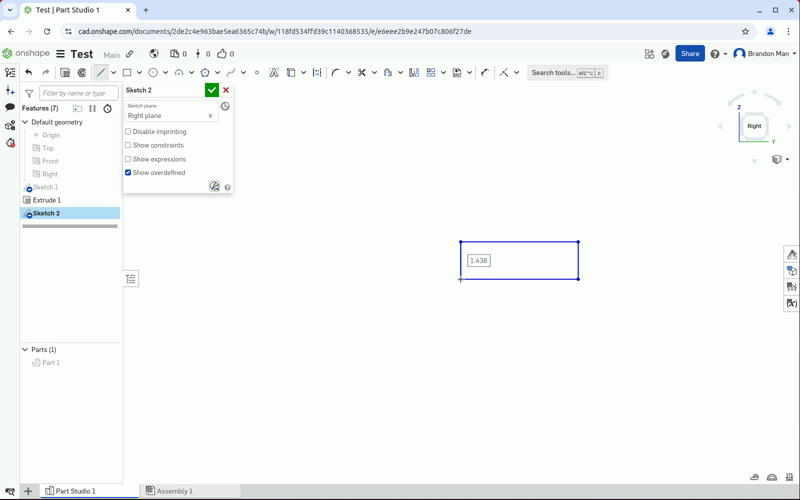
scroll(-6)
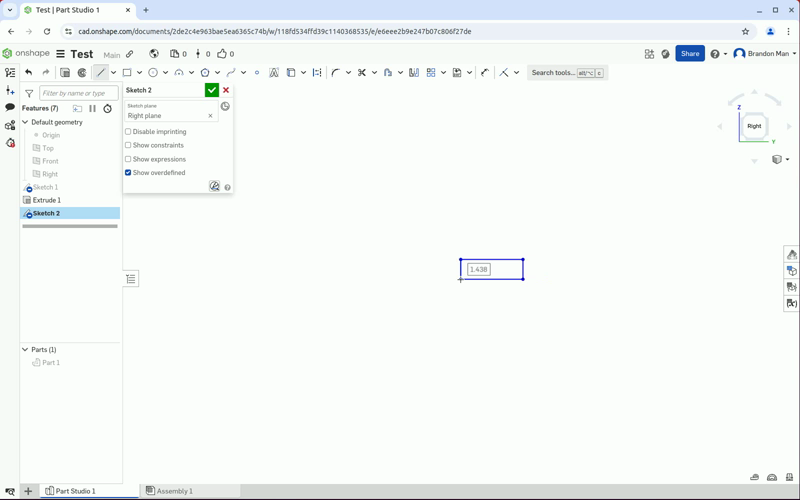
scroll(-6)
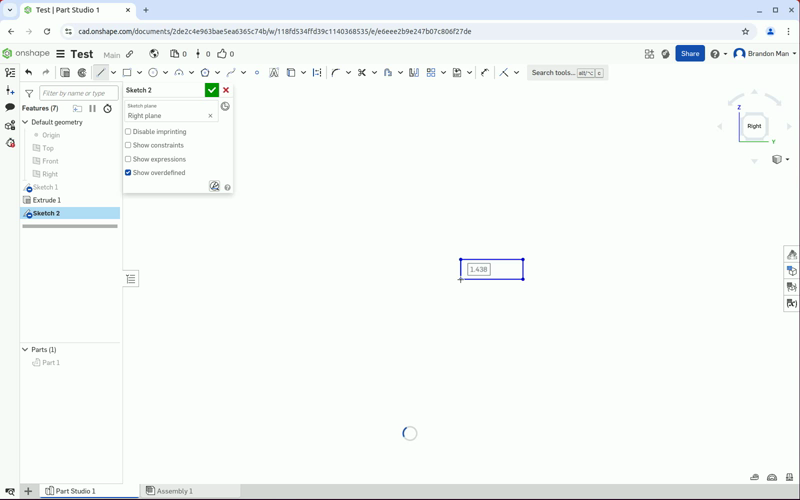
scroll(-6)
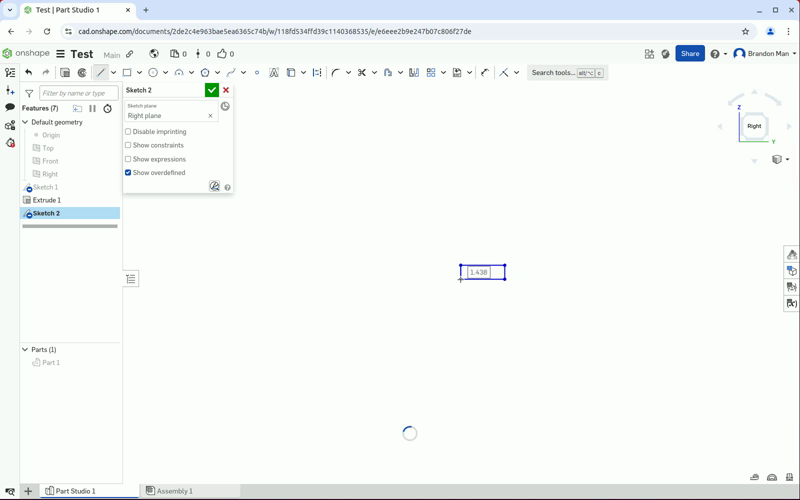
scroll(-6)
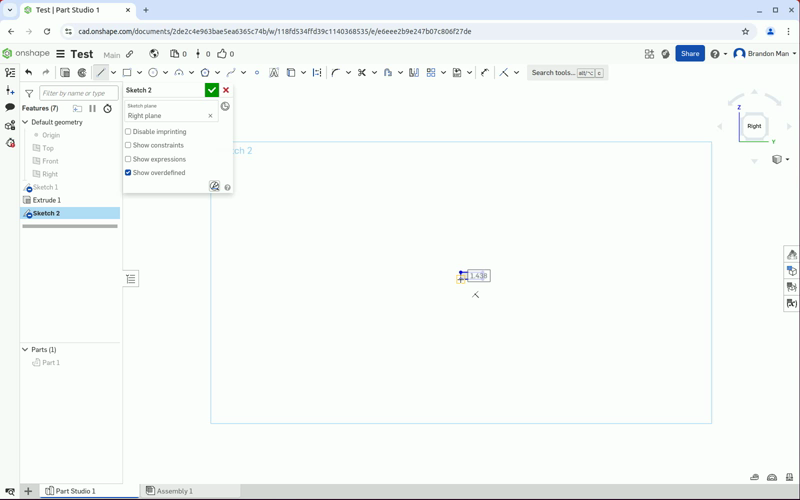
key(esc)
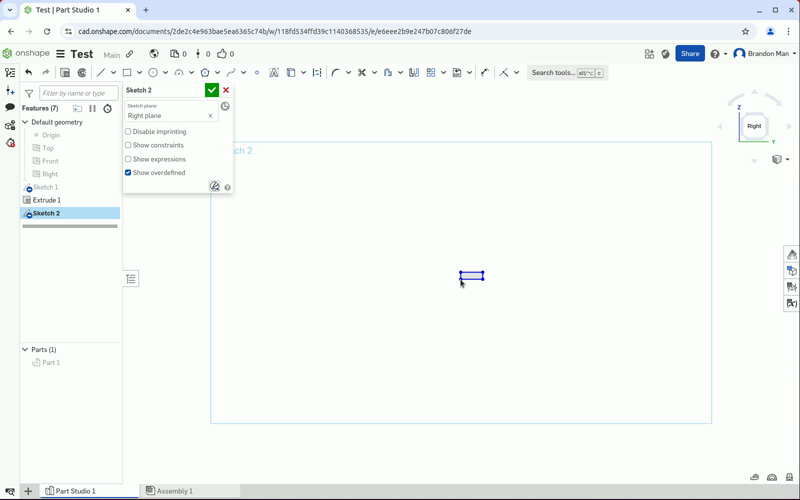
mouse_move(480, 275)
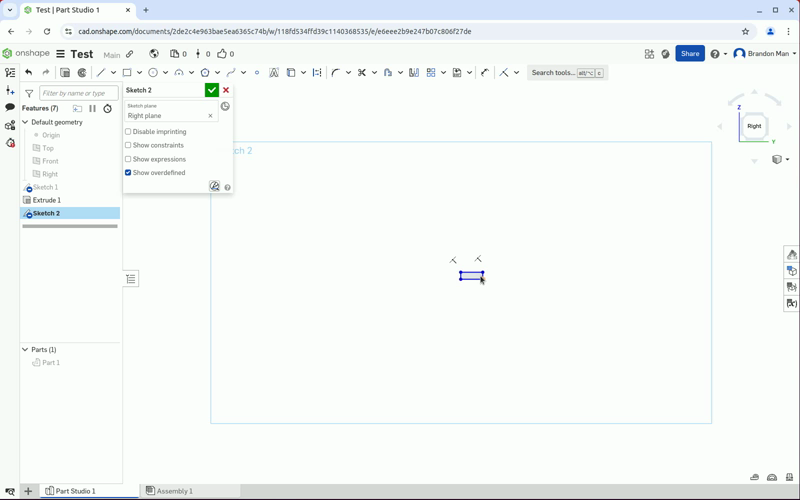
scroll(6)
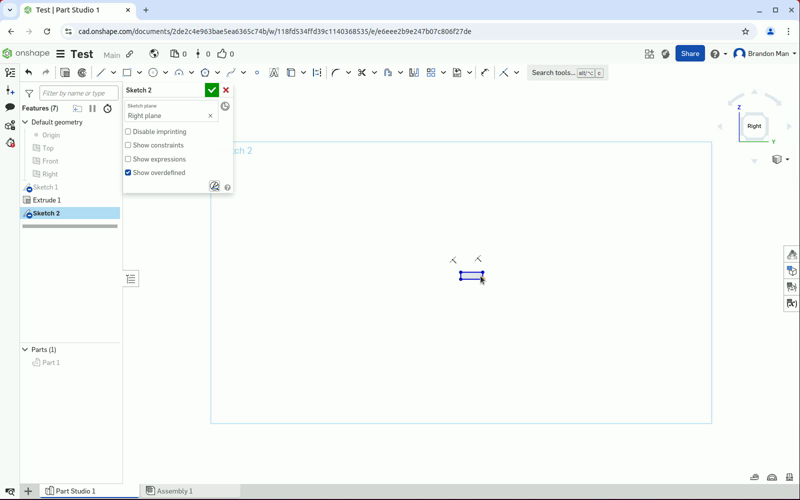
scroll(6)
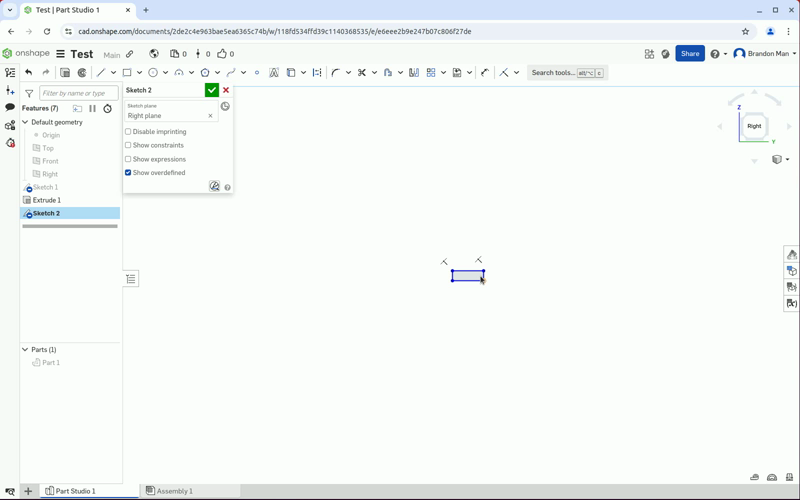
scroll(6)
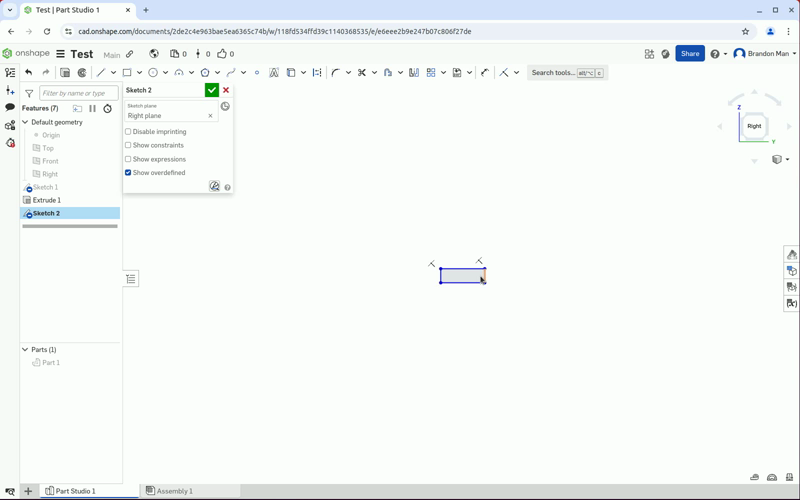
scroll(6)
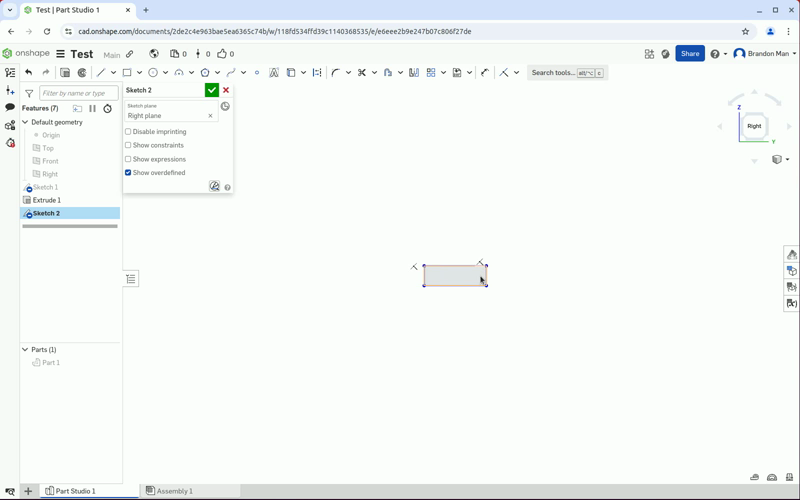
scroll(6)
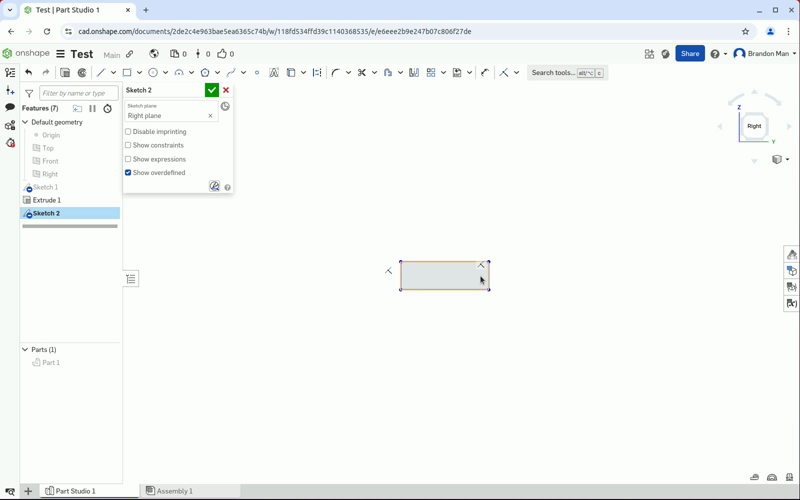
scroll(6)
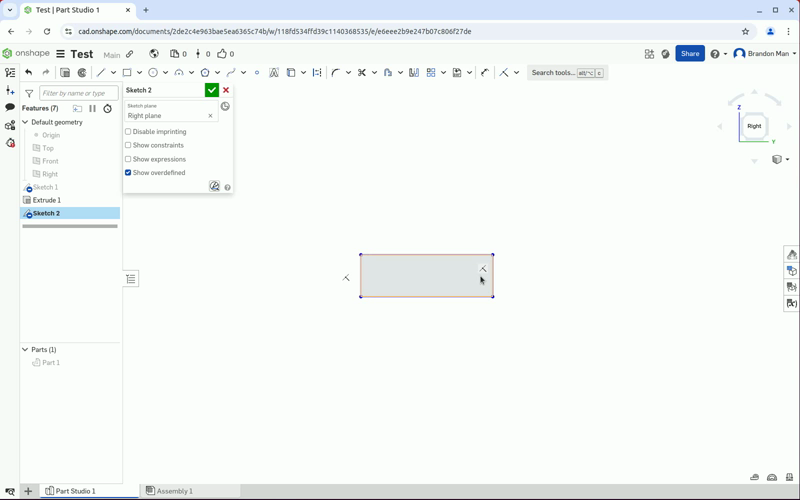
scroll(6)
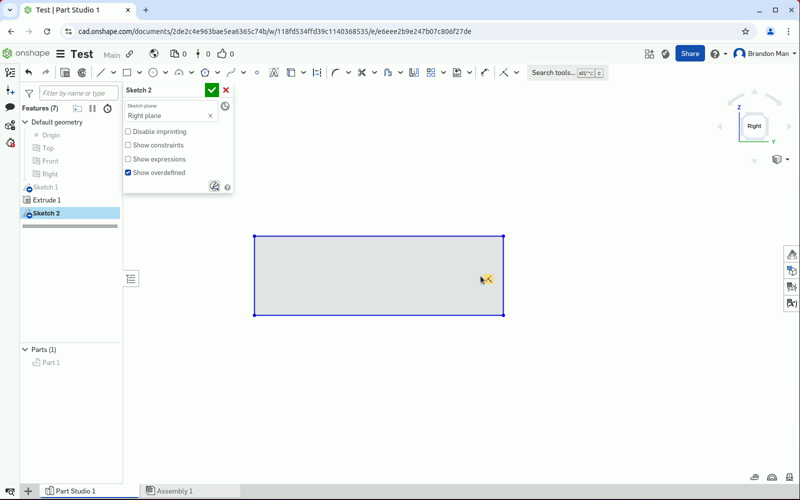
click(480, 275)
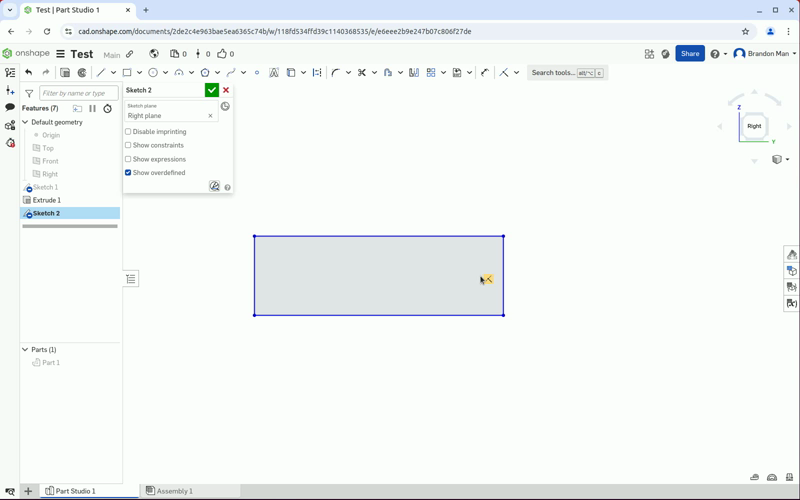
scroll(-6)
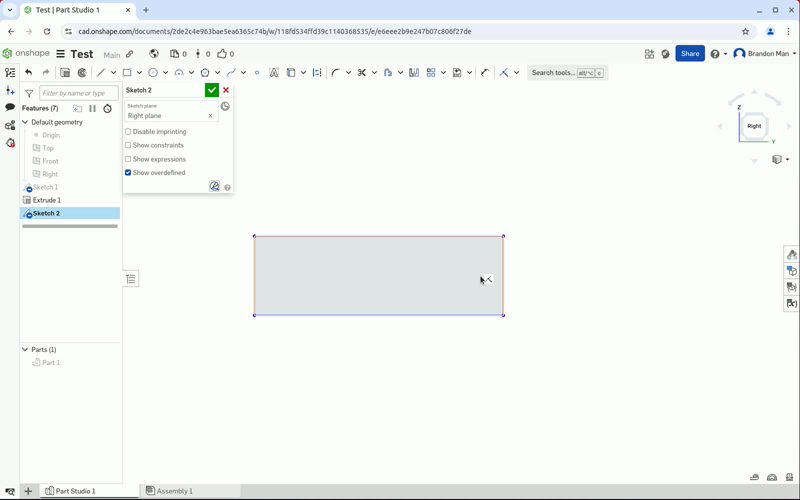
scroll(-6)
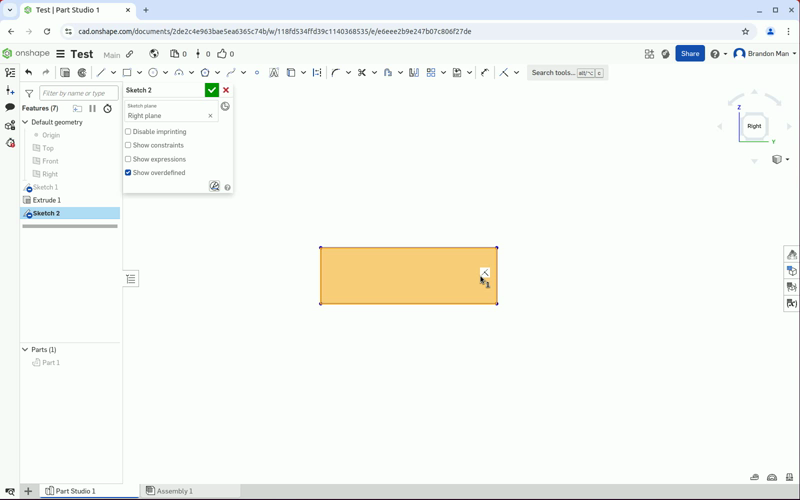
scroll(-6)
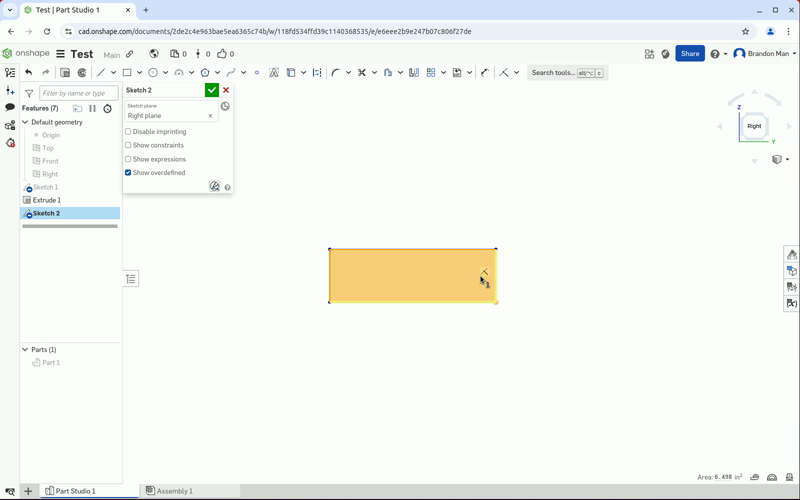
scroll(-6)
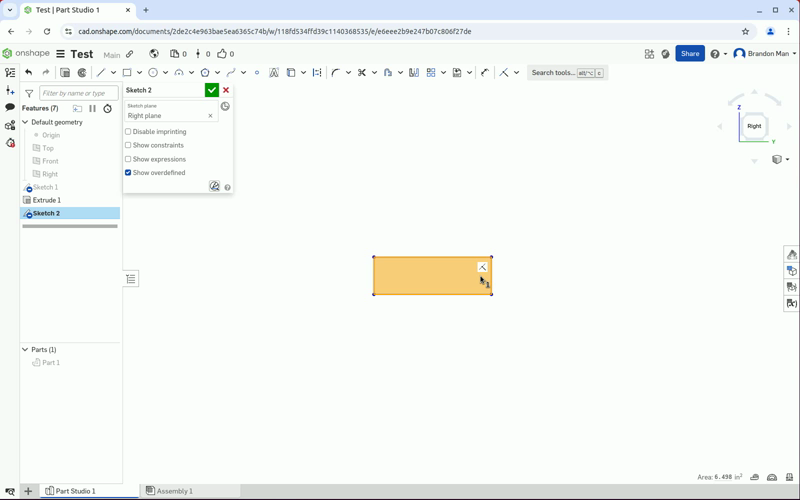
scroll(-6)
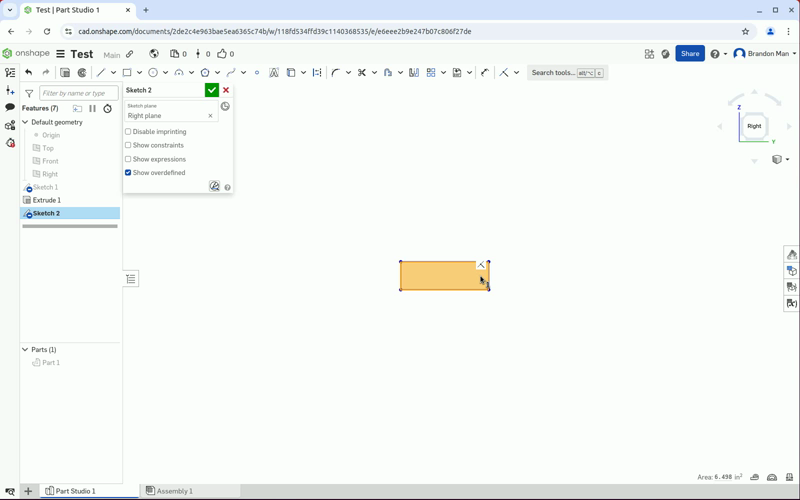
scroll(-6)
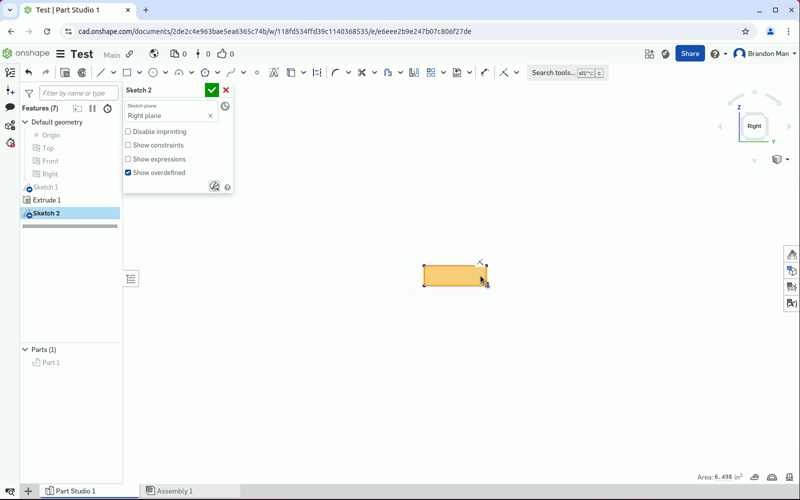
scroll(-6)
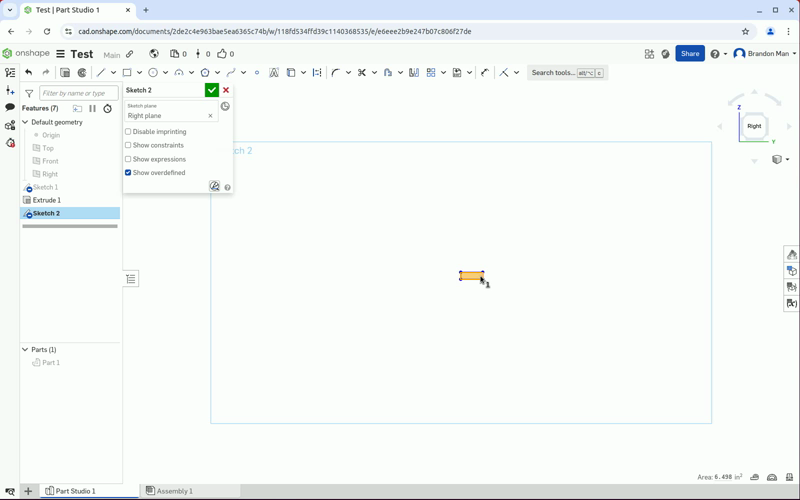
mouse_move(73, 352)
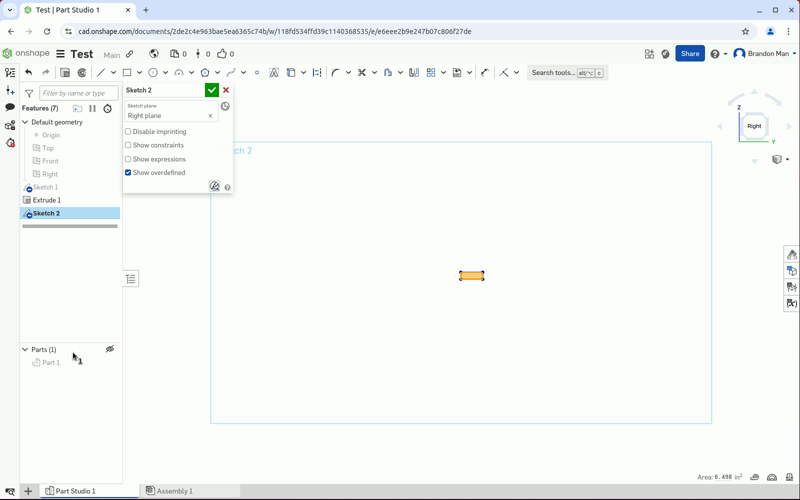
key(shift+y)
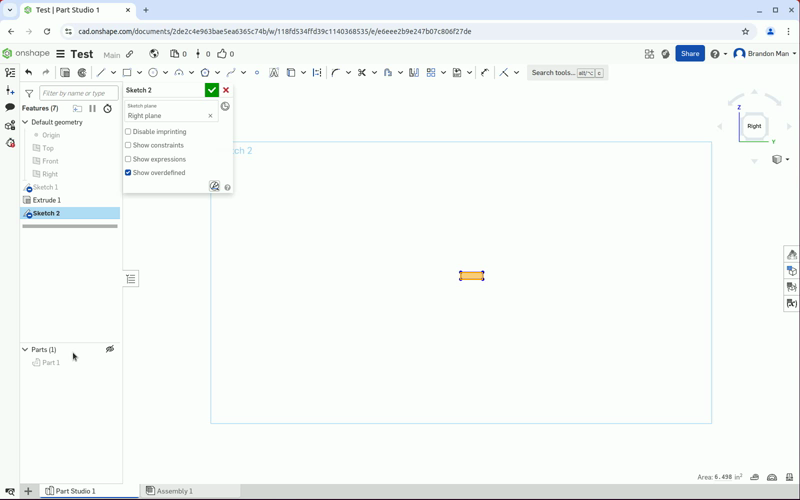
key(shift+e)
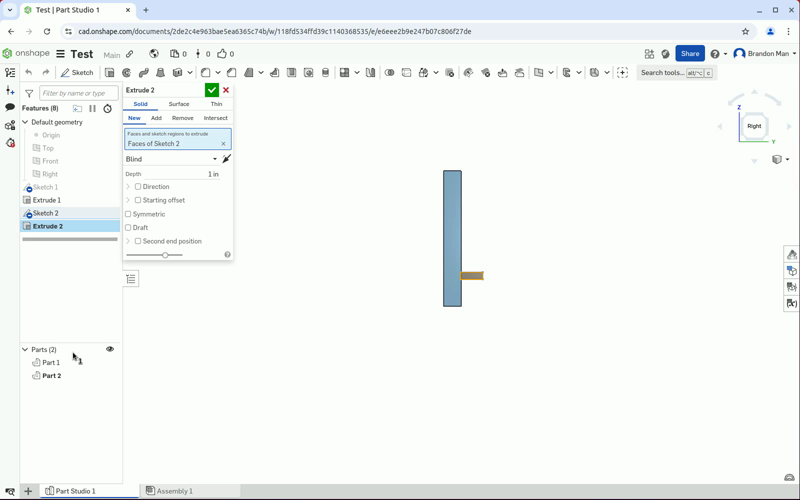
mouse_move(143, 106)
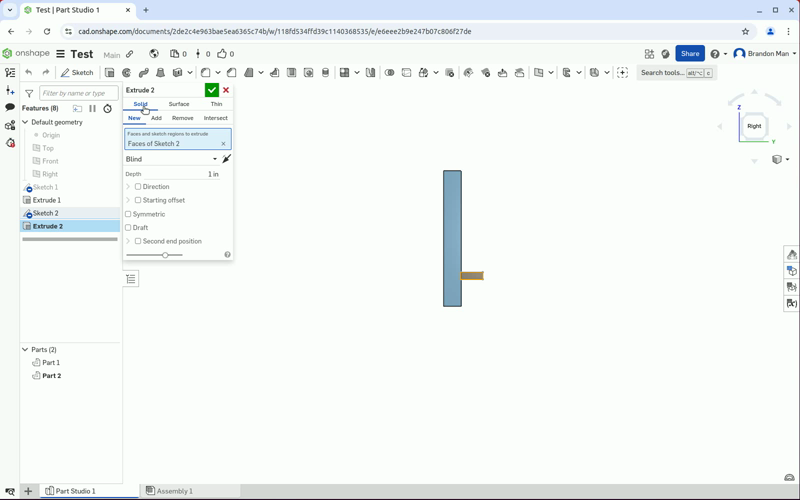
click(143, 106)
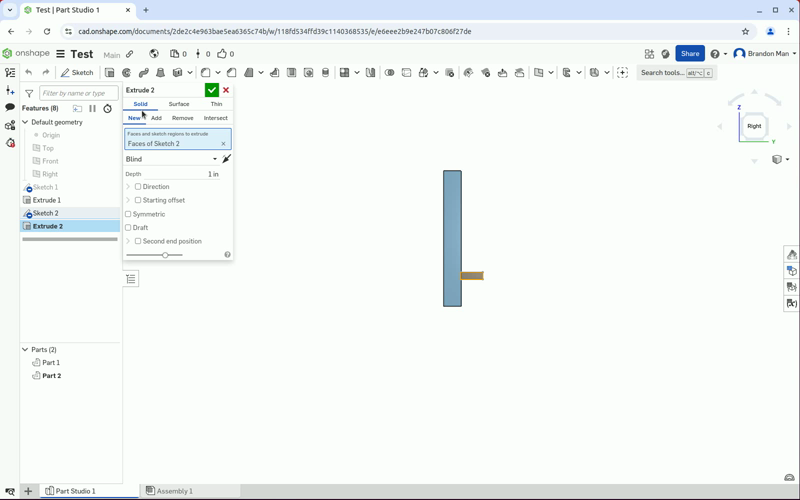
mouse_move(137, 120)
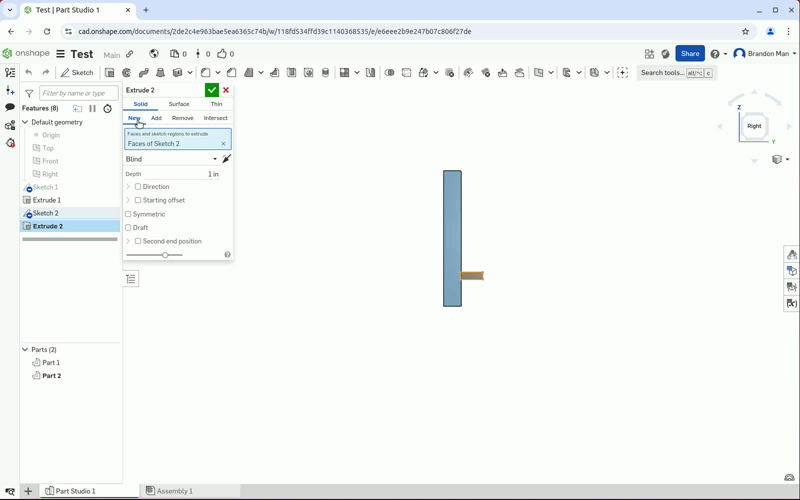
click(137, 120)
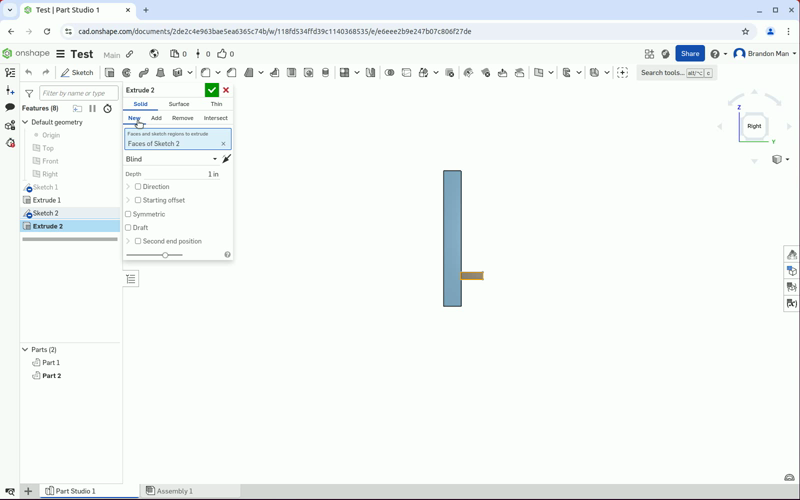
key(tab, 4)
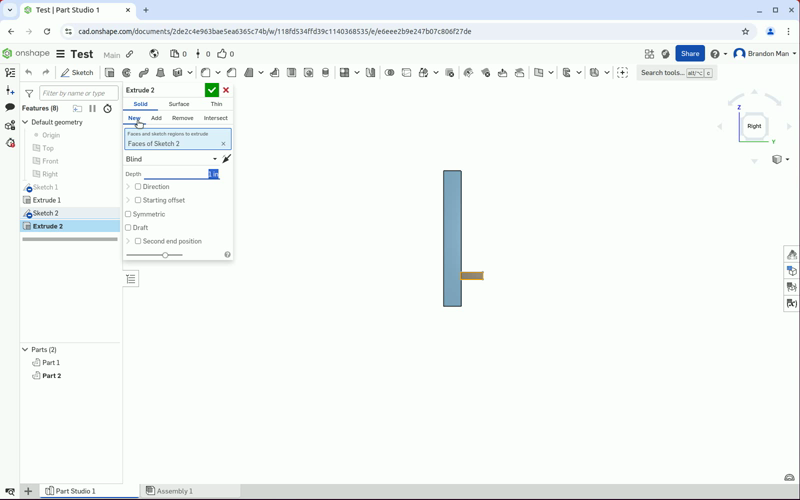
text(21.905)
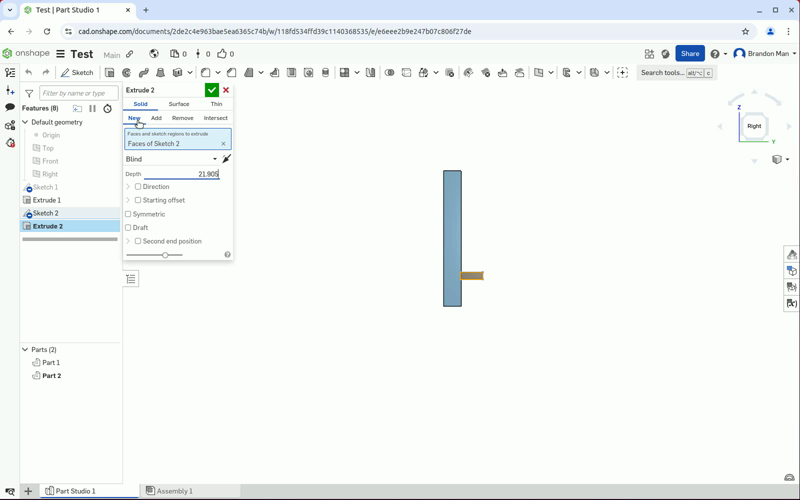
key(enter)
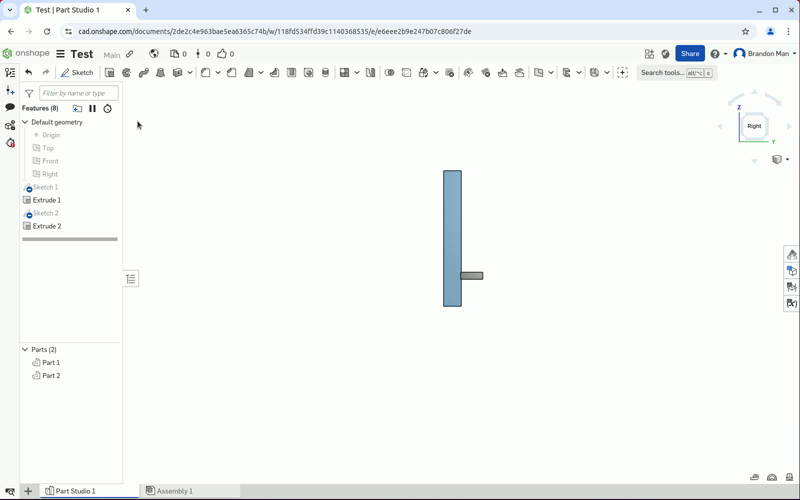
key(shift+h)
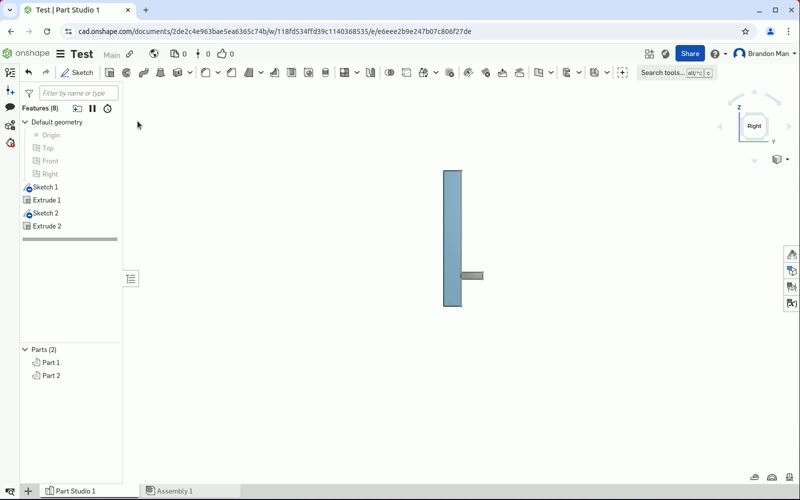
key(shift+h)
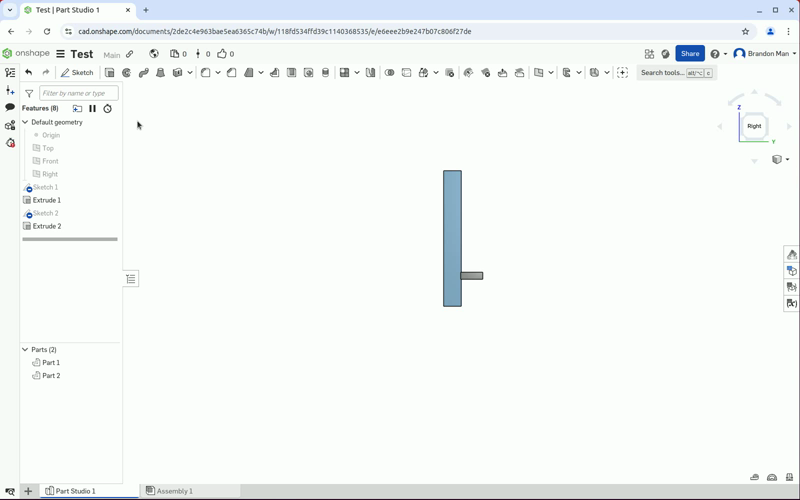
mouse_move(73, 189)
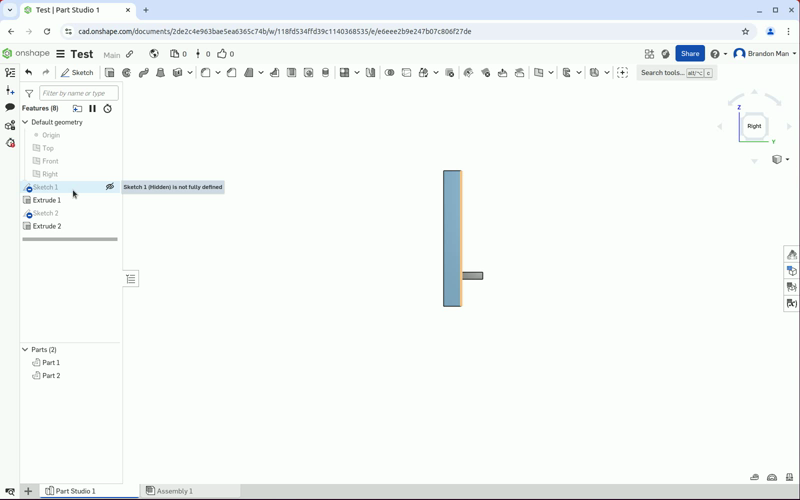
click(73, 189)
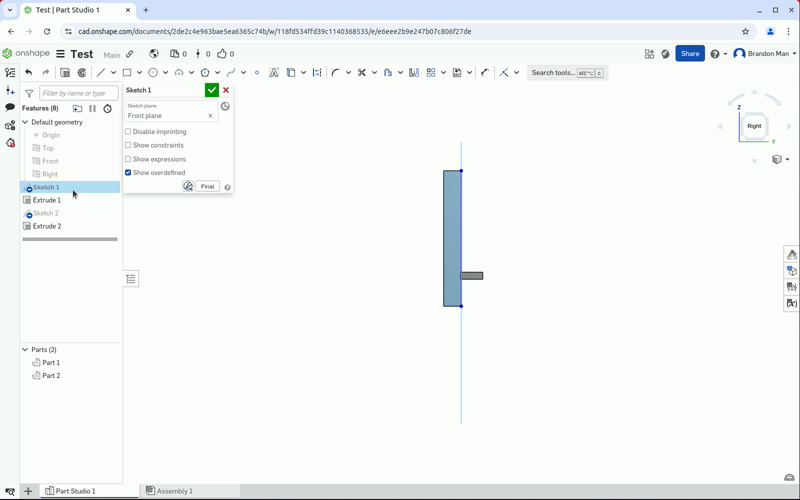
mouse_move(229, 92)
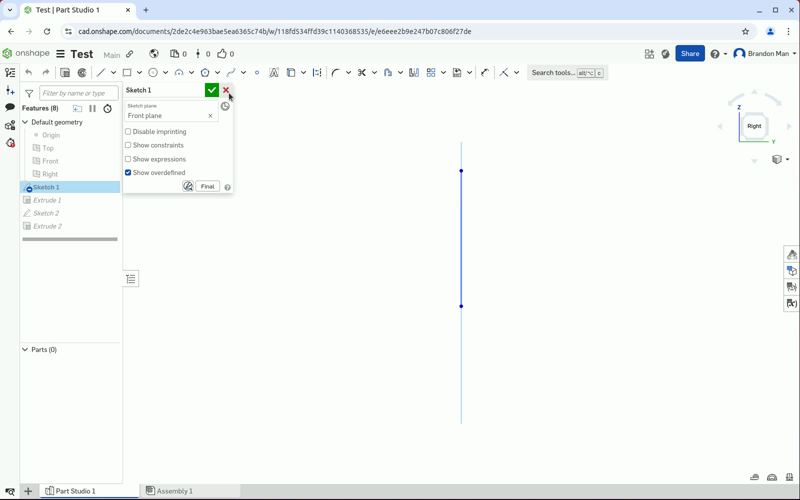
click(229, 92)
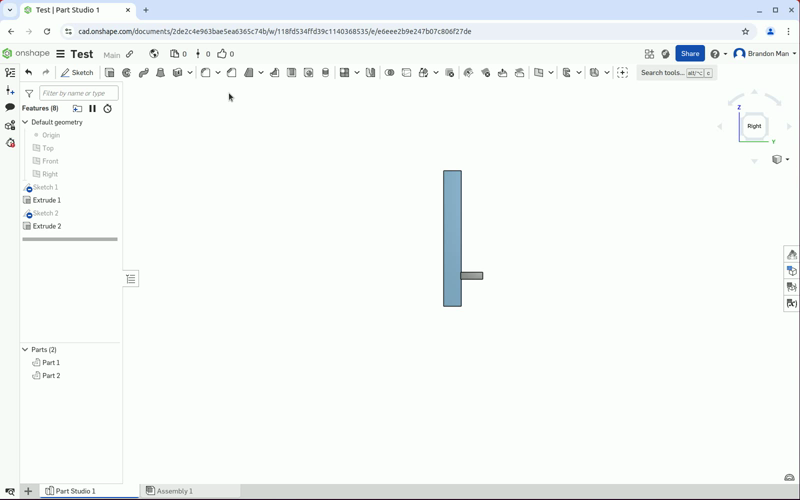
mouse_move(73, 352)
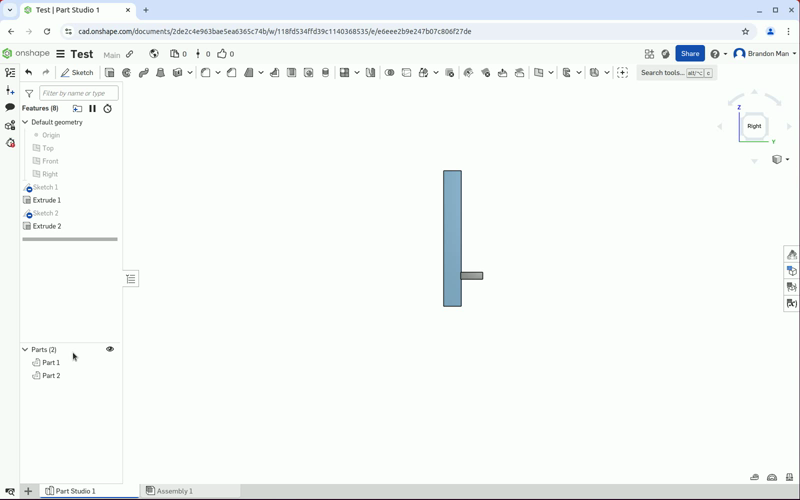
key(y)
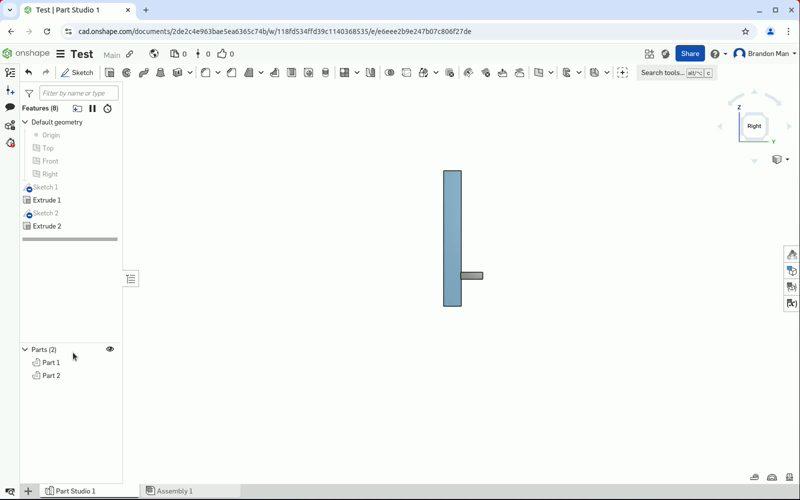
key(shift+p)
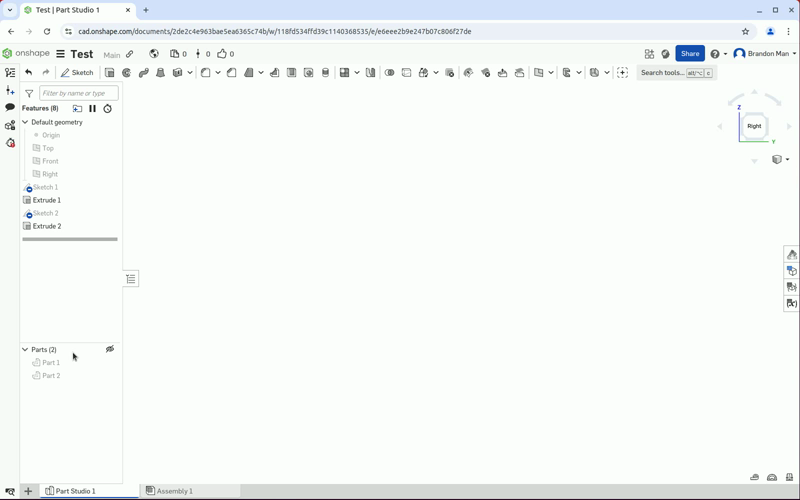
key(space)
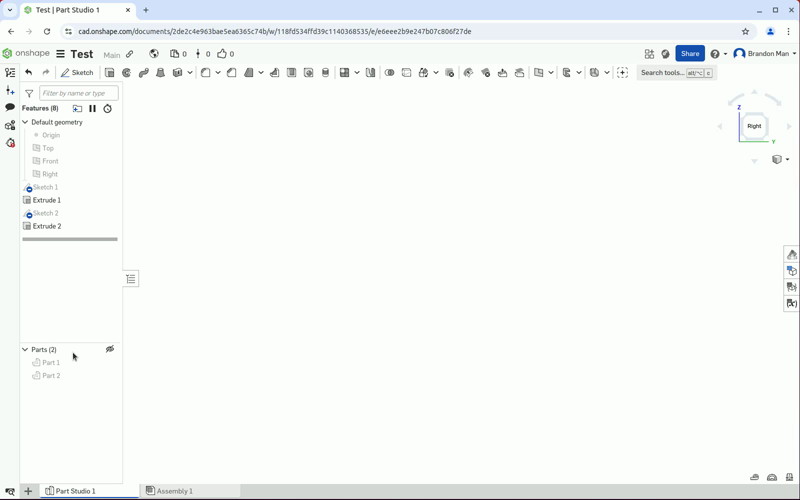
key_down(shift)
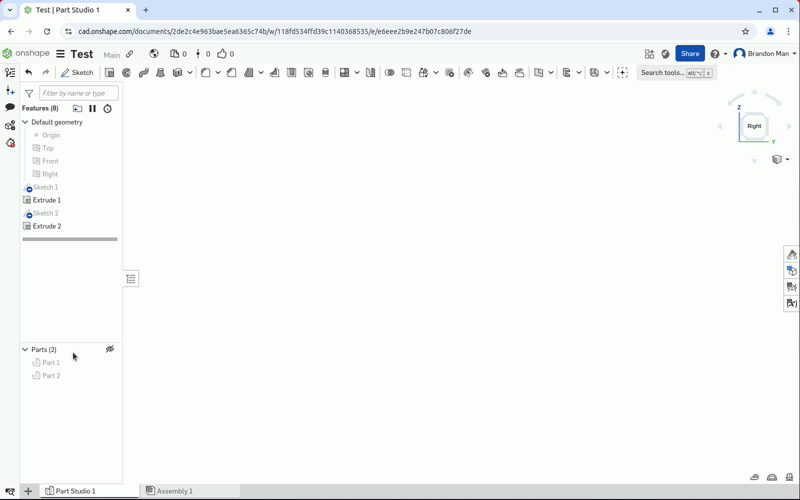
key(right)
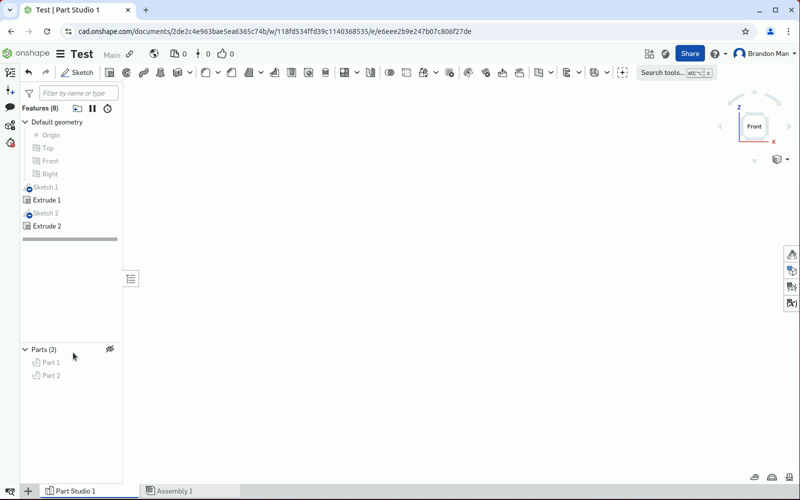
key_up(shift)
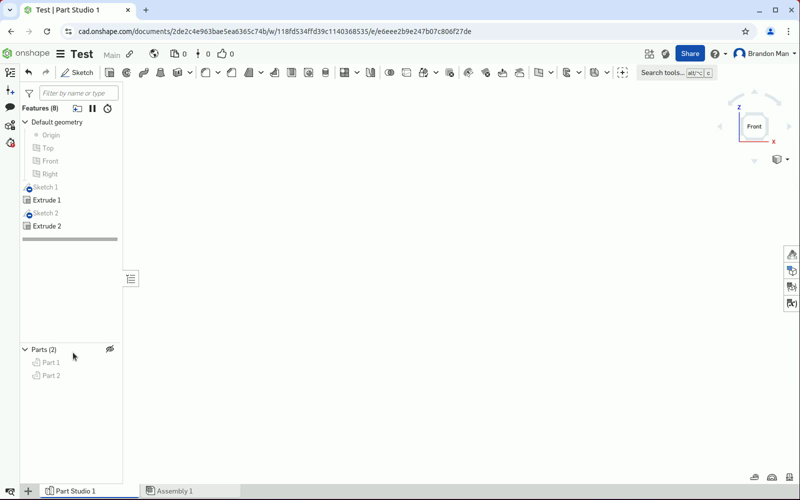
key(space)
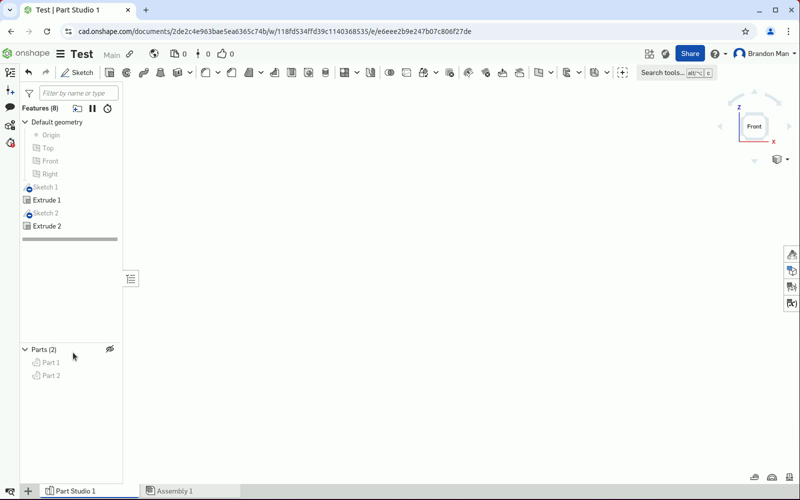
key_down(shift)
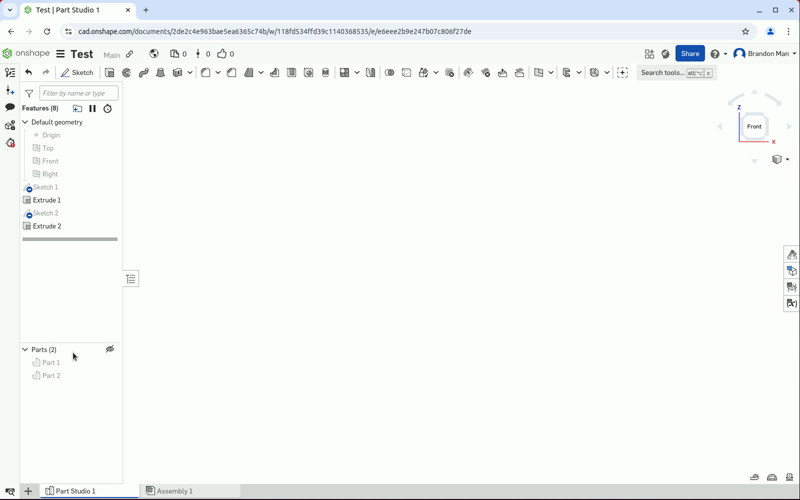
key(down)
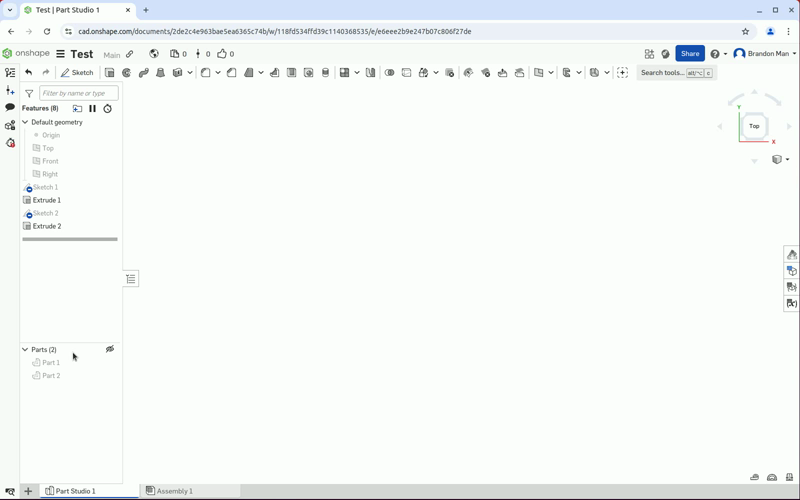
key_up(shift)
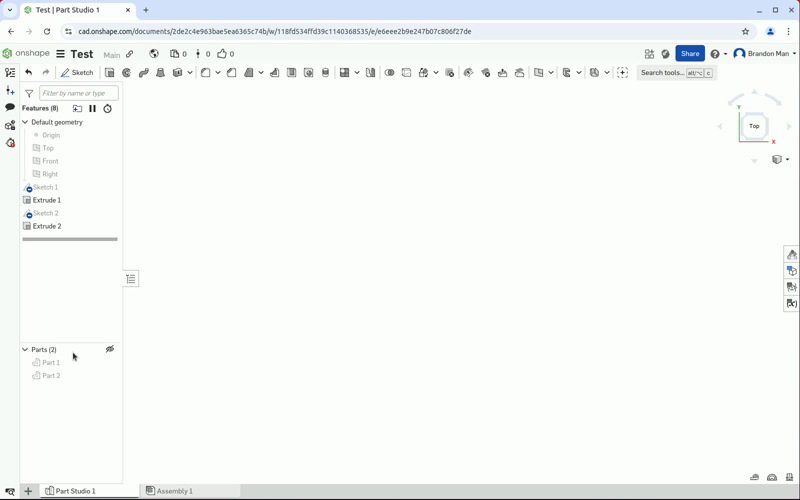
mouse_move(73, 352)
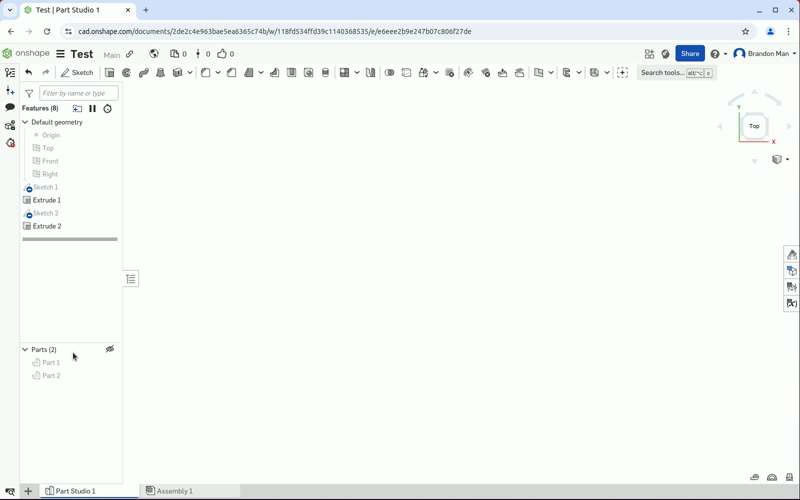
key(shift+y)
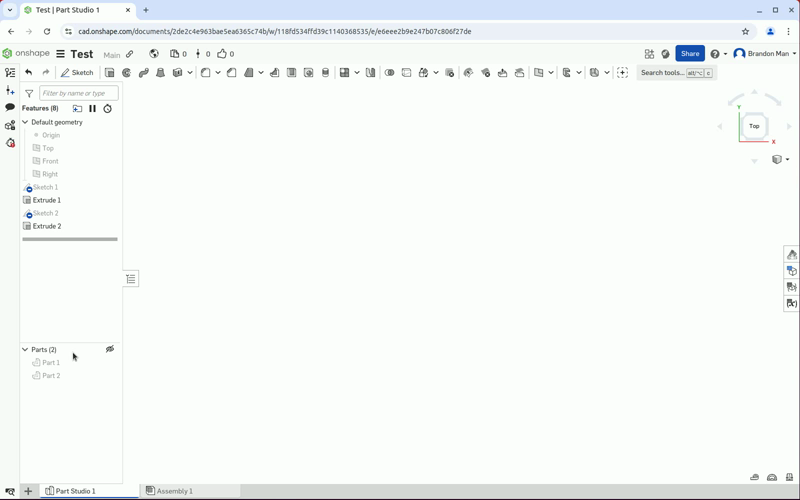
key(shift+s)
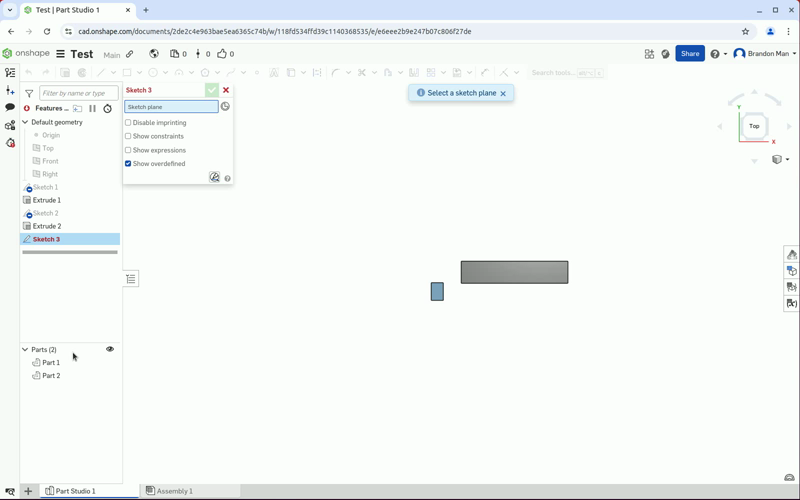
mouse_move(73, 150)
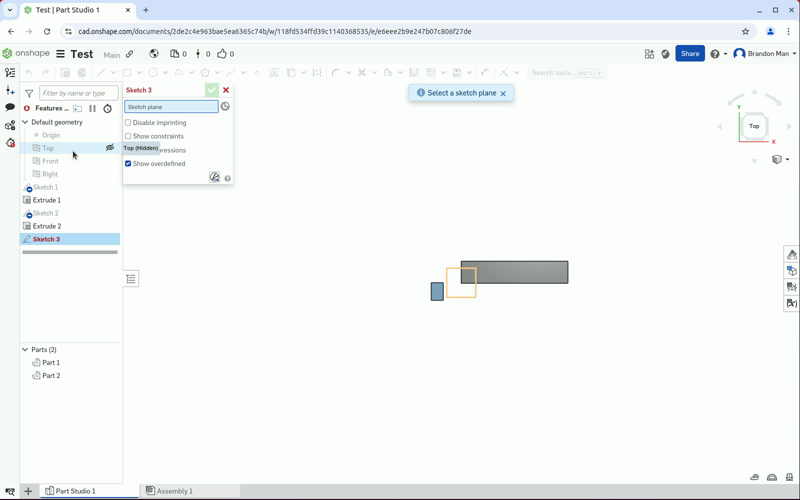
click(73, 150)
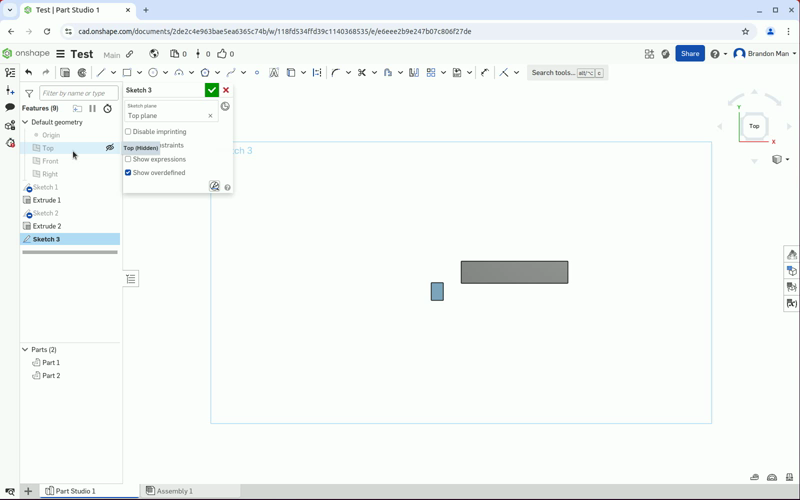
mouse_move(73, 352)
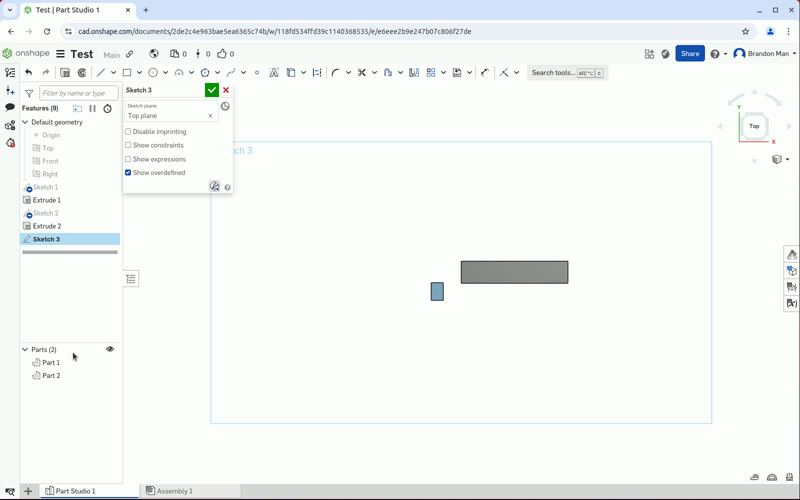
key(y)
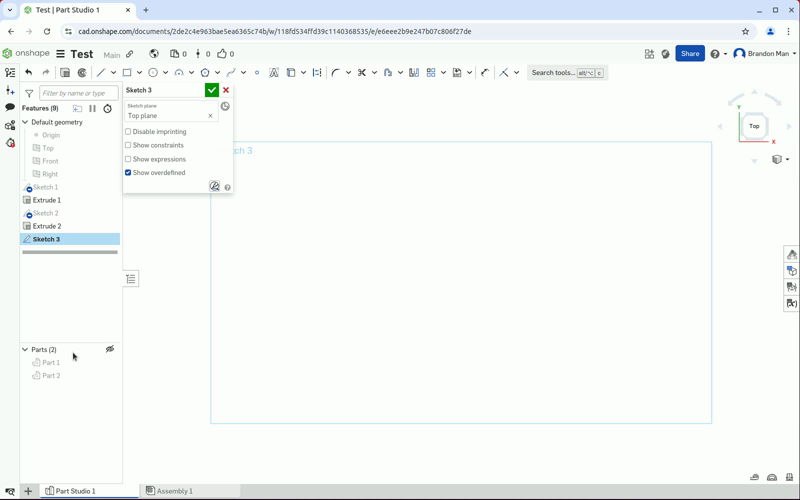
key(l)
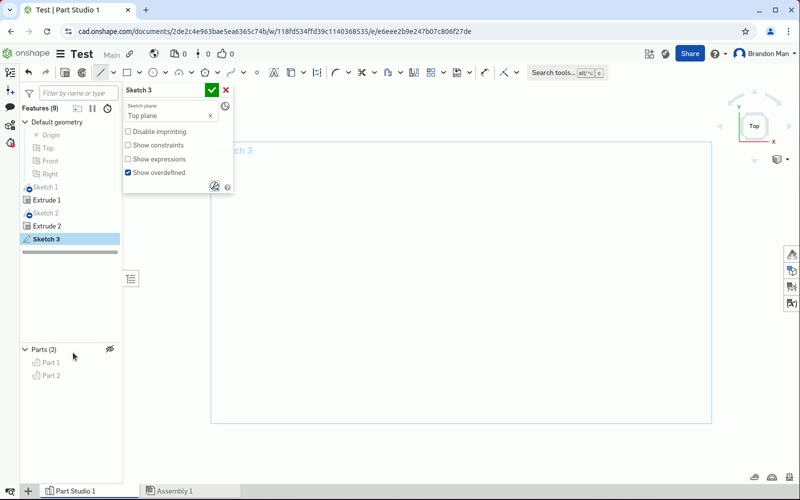
key_down(shift)
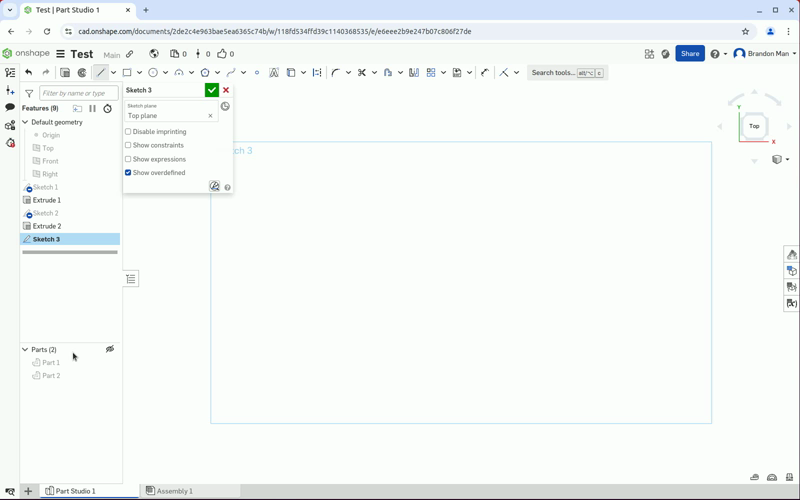
mouse_move(460, 219)
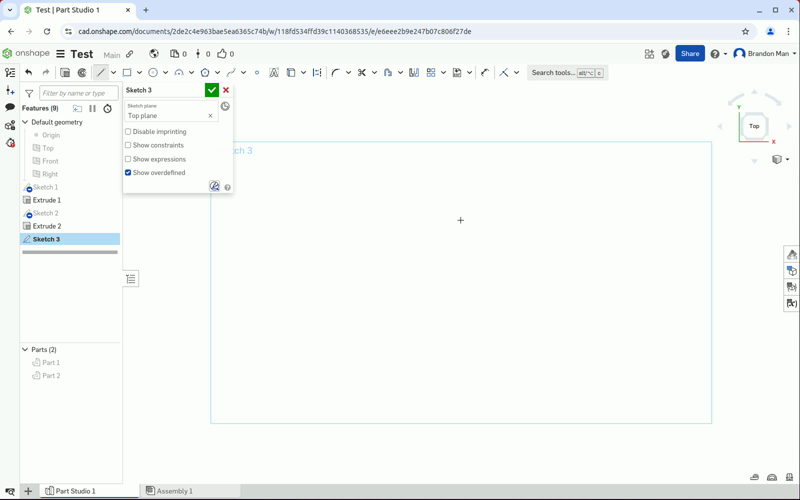
click(460, 219)
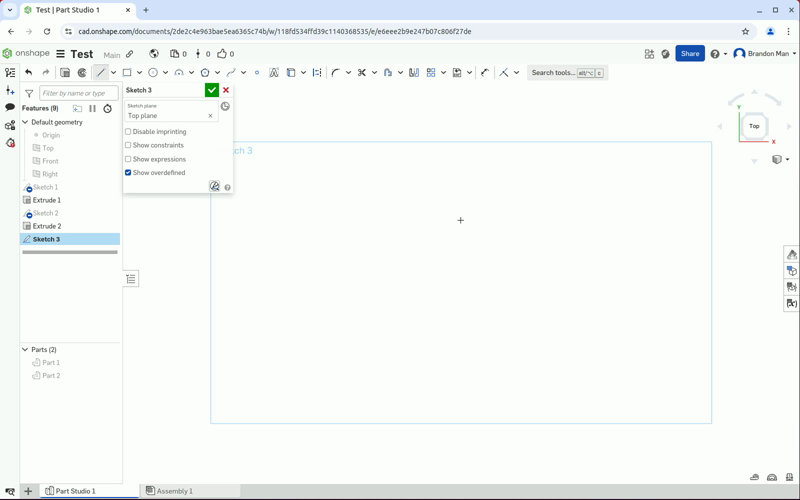
key_up(shift)
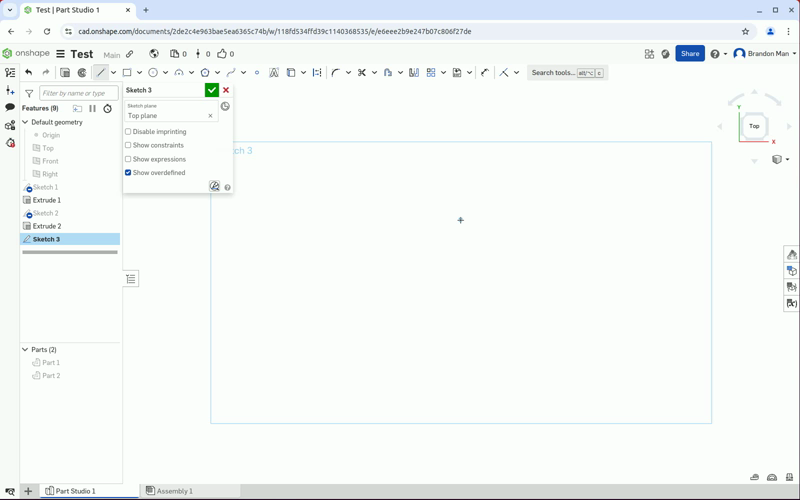
key_down(shift)
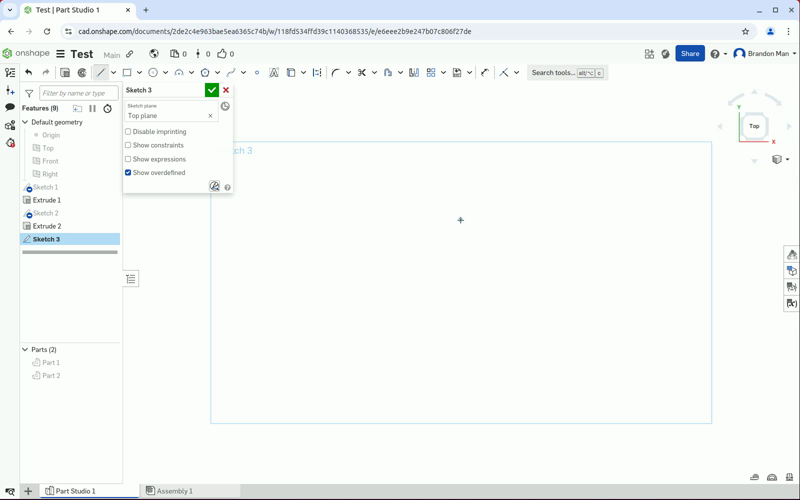
mouse_move(490, 219)
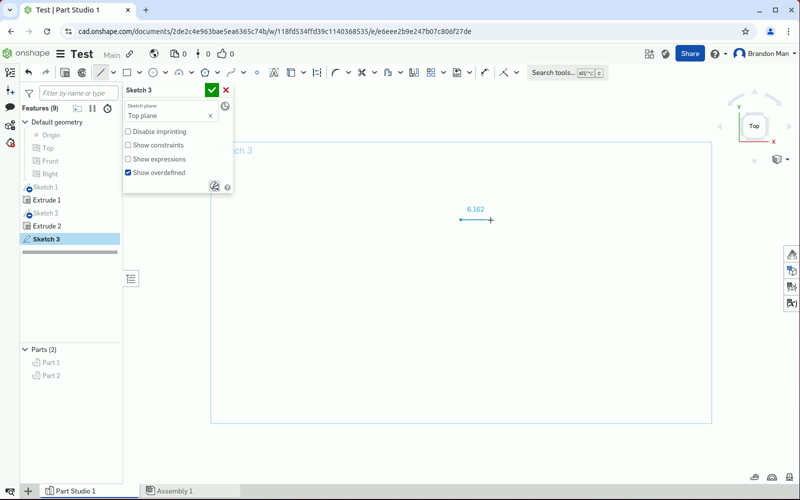
mouse_move(468, 219)
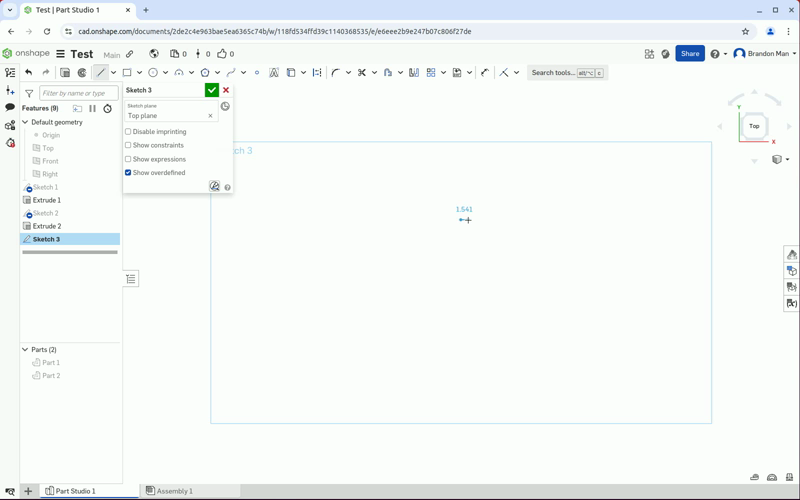
click(468, 219)
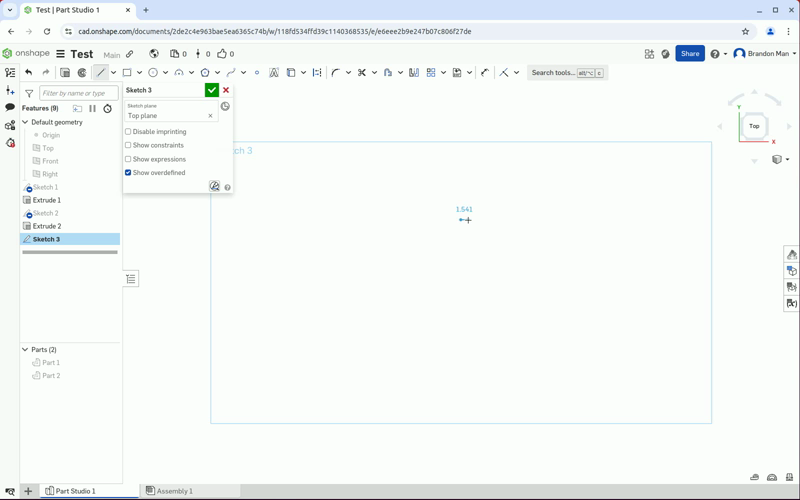
key_up(shift)
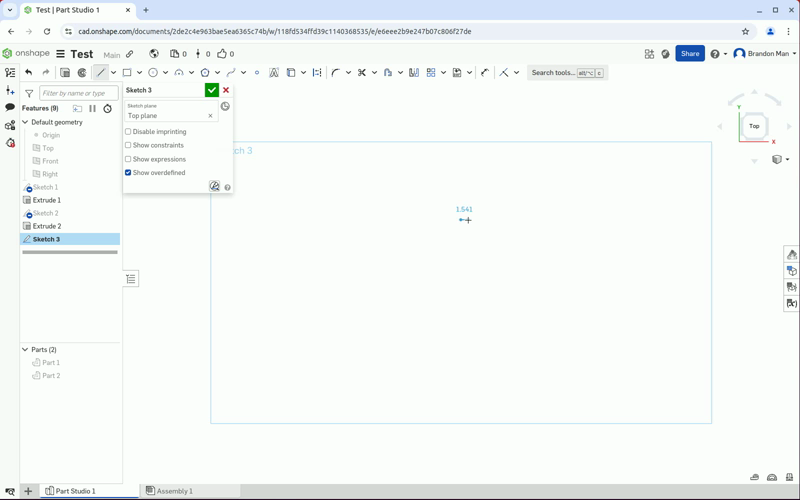
key_down(shift)
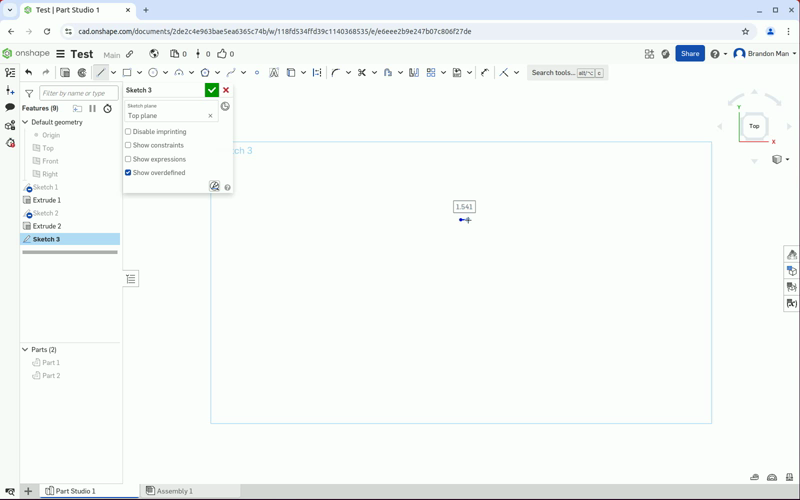
mouse_move(498, 219)
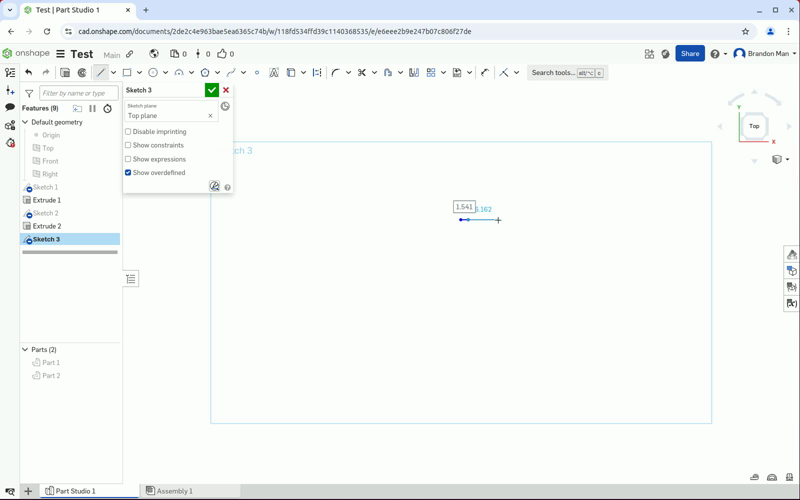
mouse_move(468, 197)
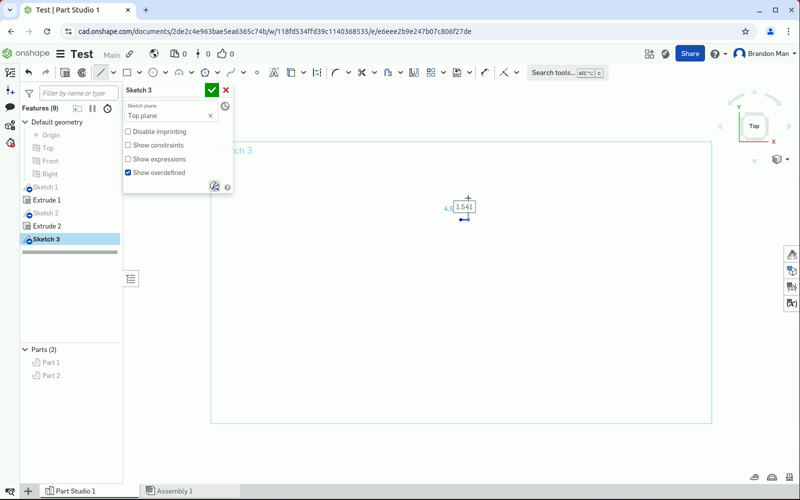
click(468, 197)
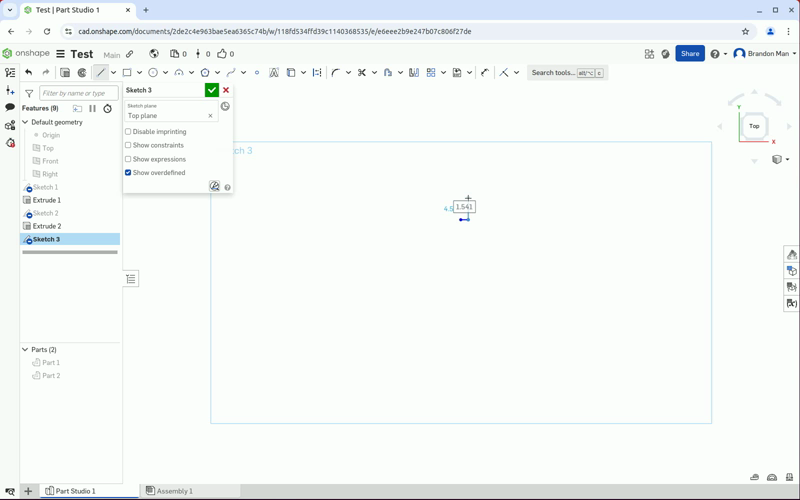
key_up(shift)
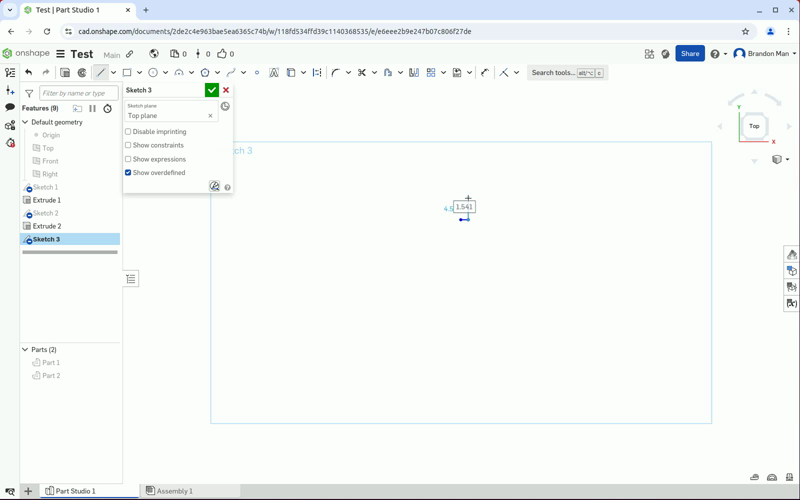
key_down(shift)
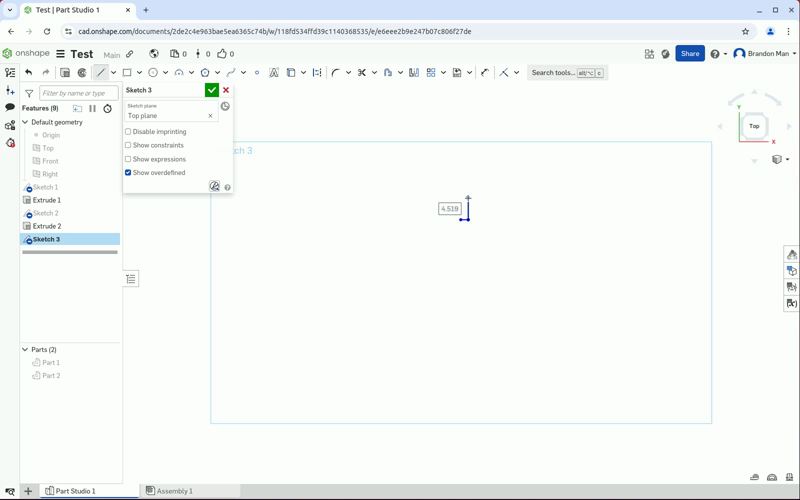
mouse_move(498, 197)
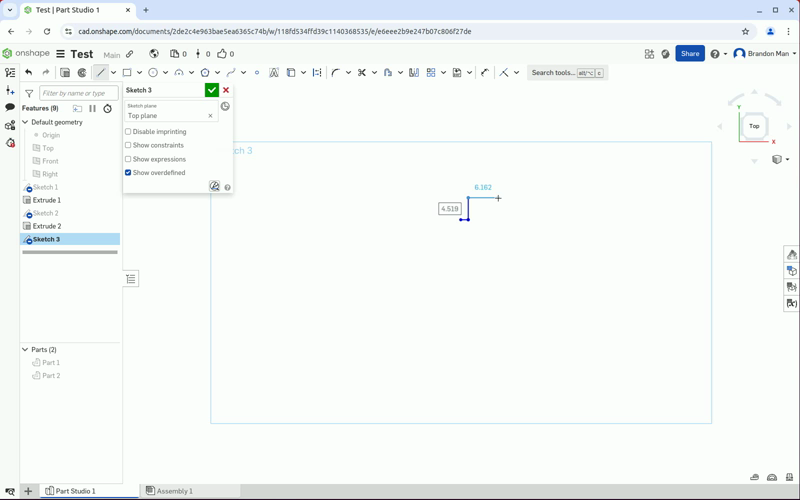
mouse_move(460, 197)
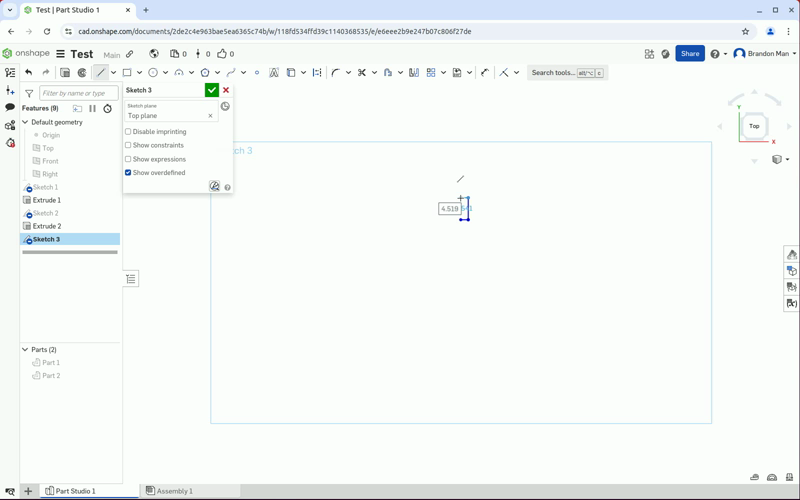
click(460, 197)
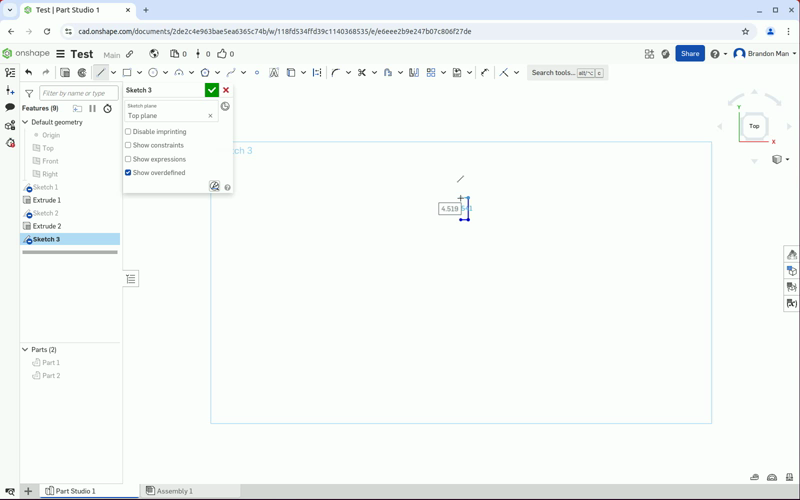
key_up(shift)
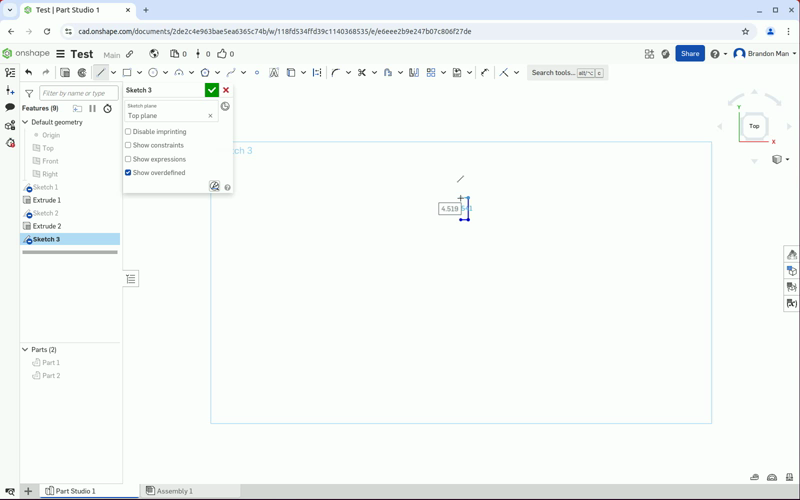
mouse_move(490, 197)
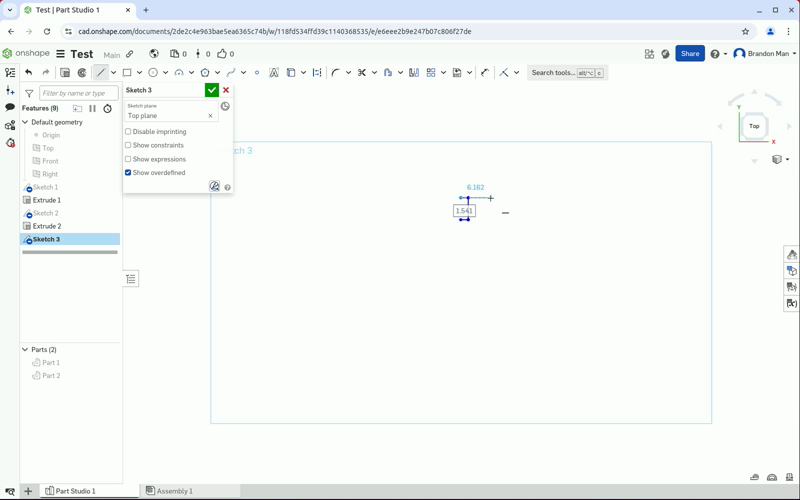
key_down(shift)
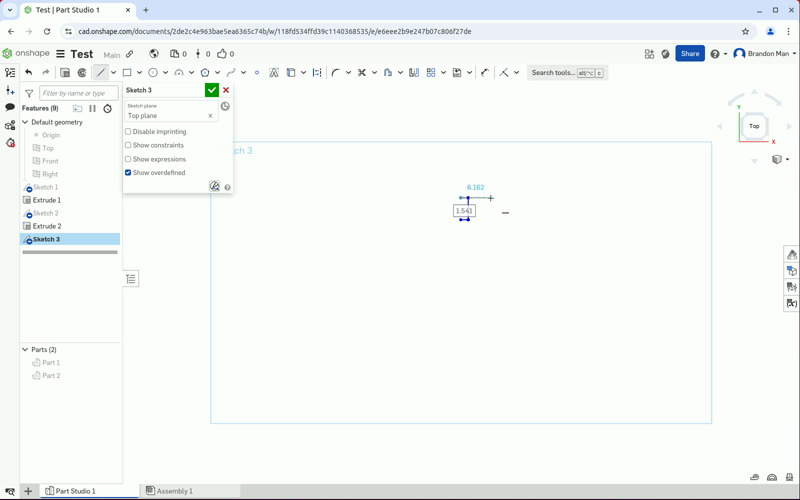
mouse_move(460, 219)
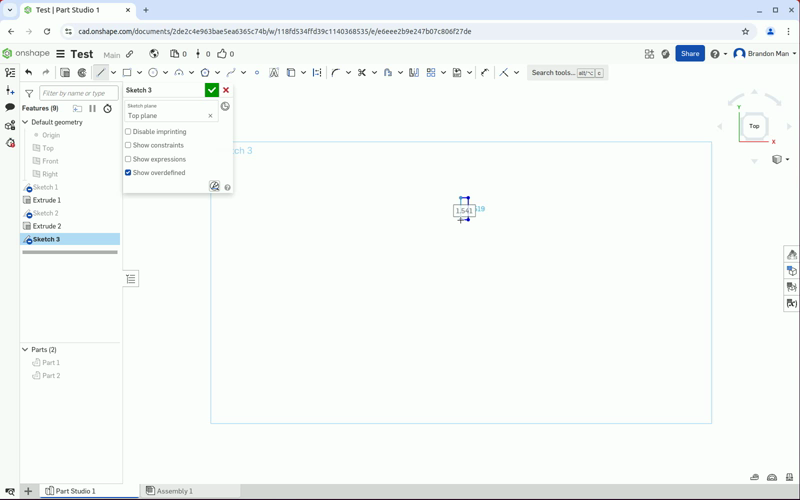
key_up(shift)
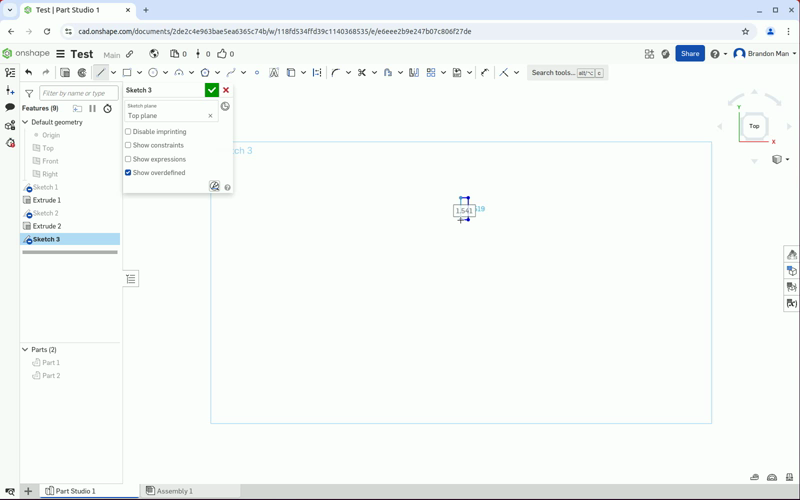
click(460, 219)
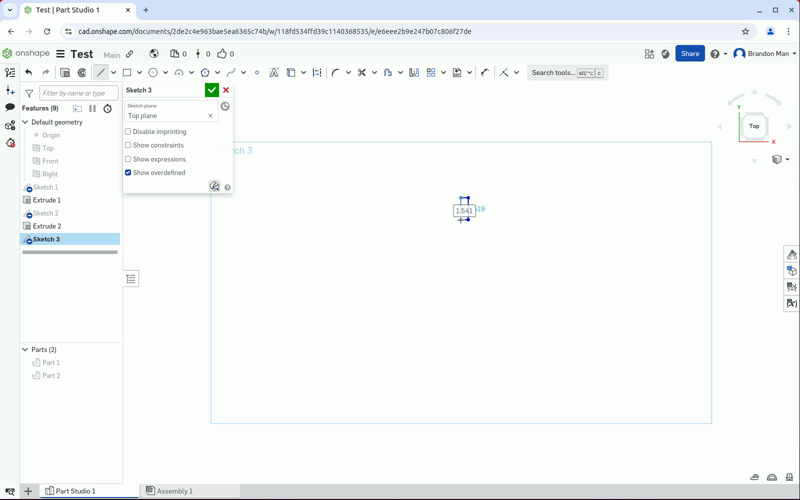
key(esc)
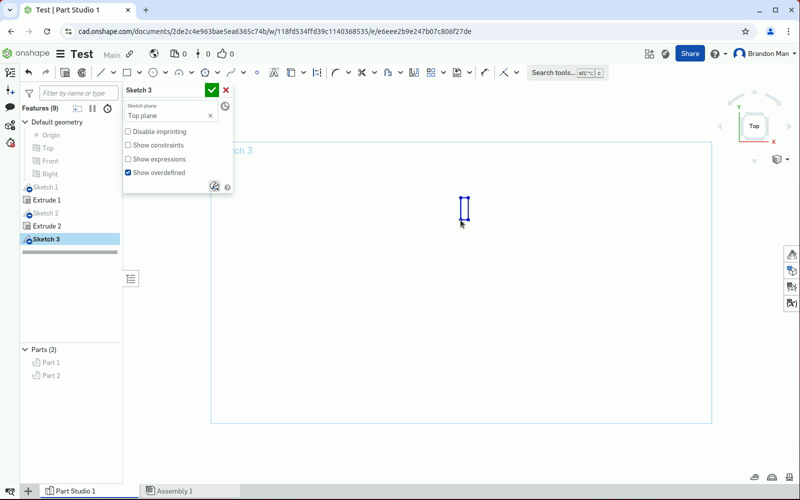
mouse_move(467, 207)
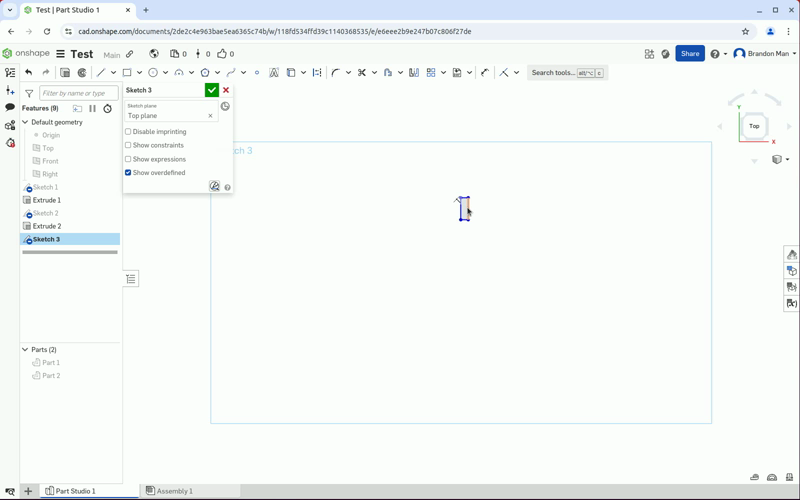
scroll(6)
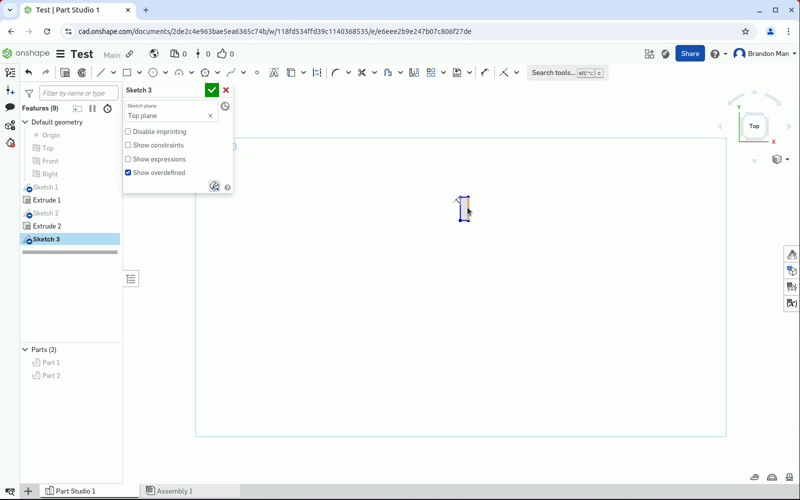
scroll(6)
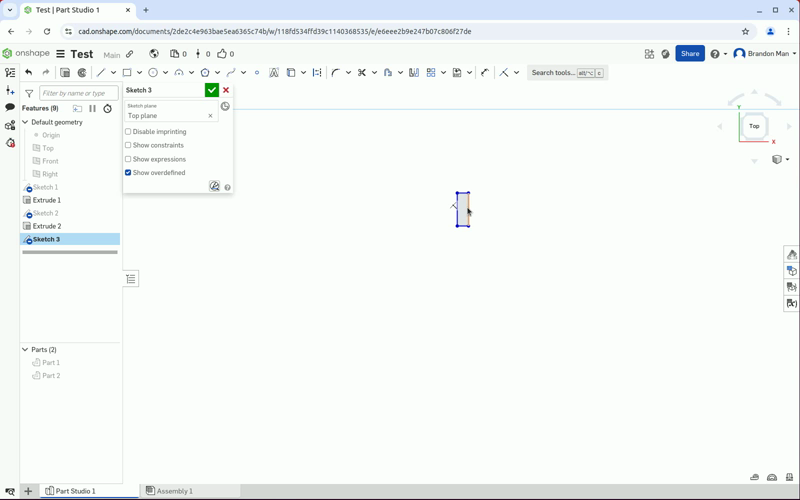
scroll(6)
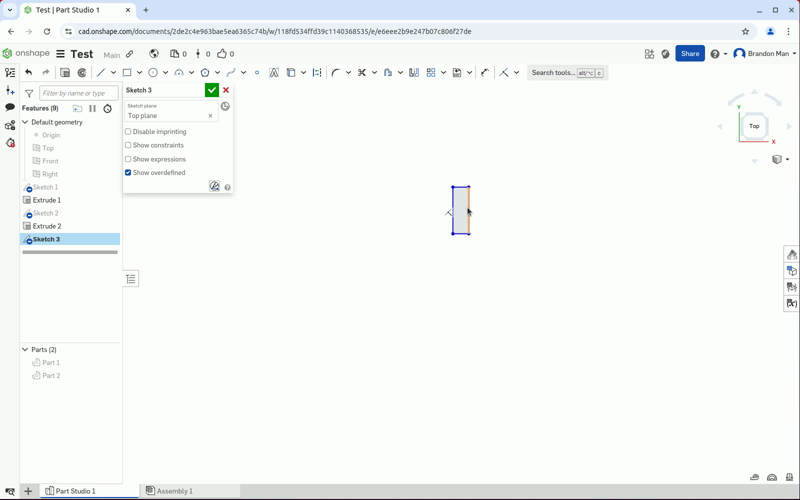
scroll(6)
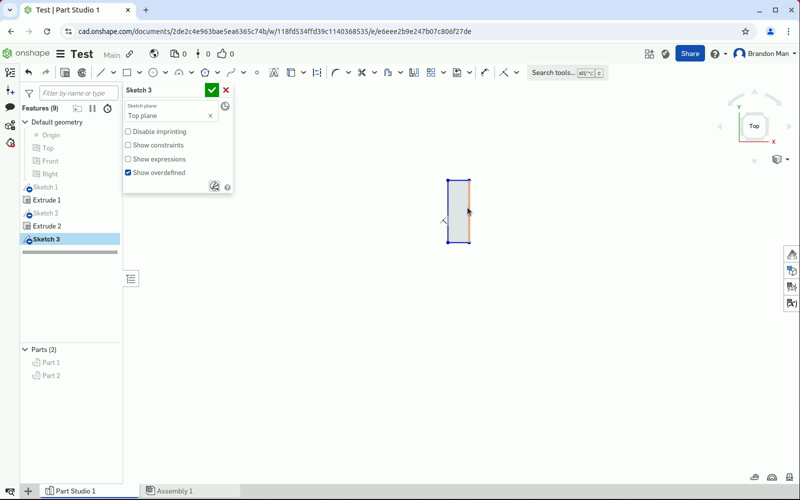
scroll(6)
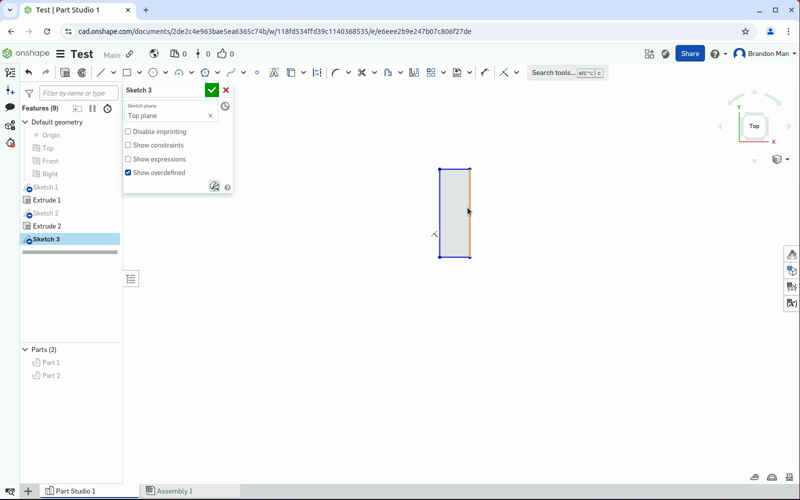
scroll(6)
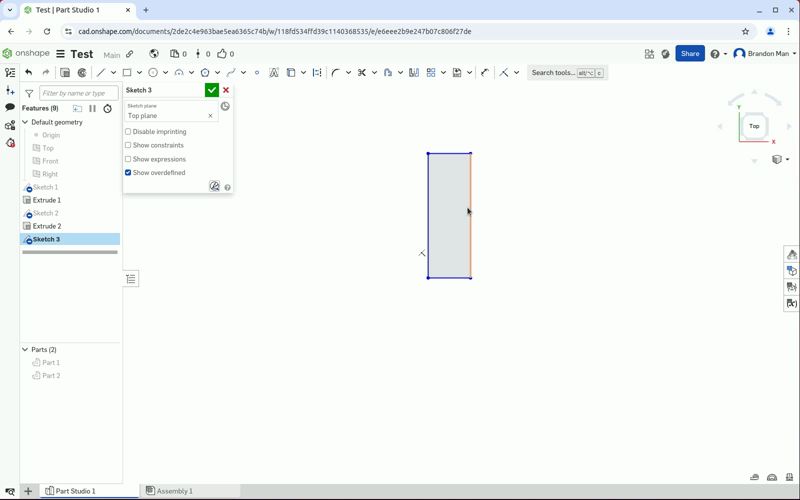
scroll(6)
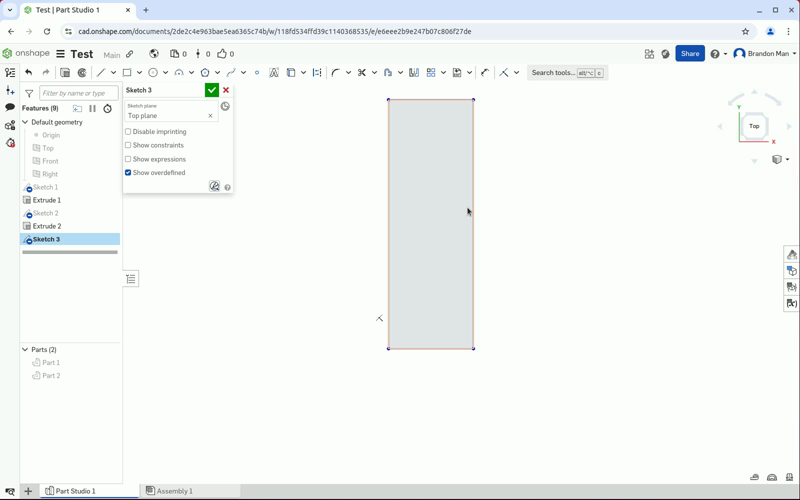
click(467, 207)
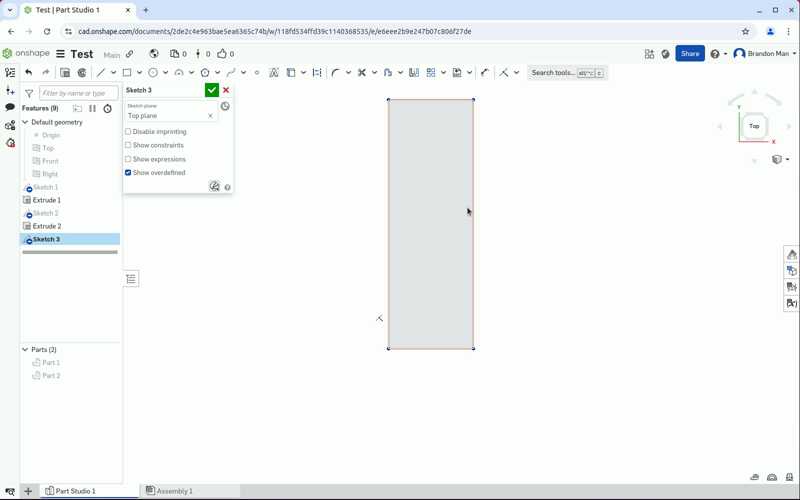
scroll(-6)
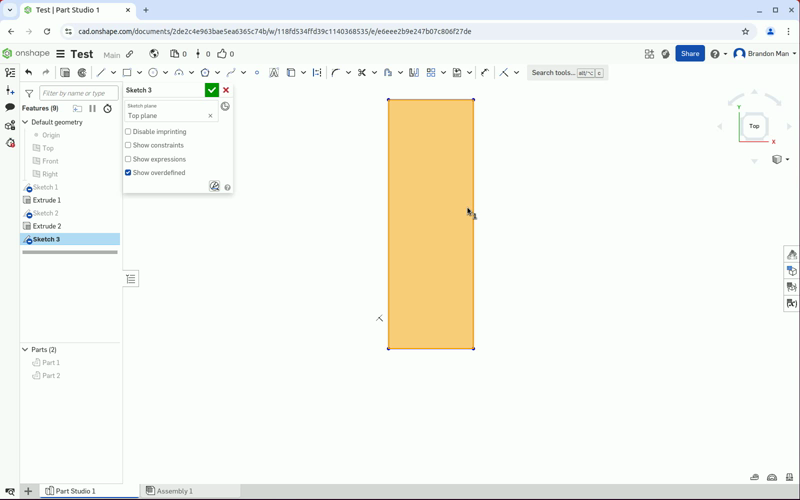
scroll(-6)
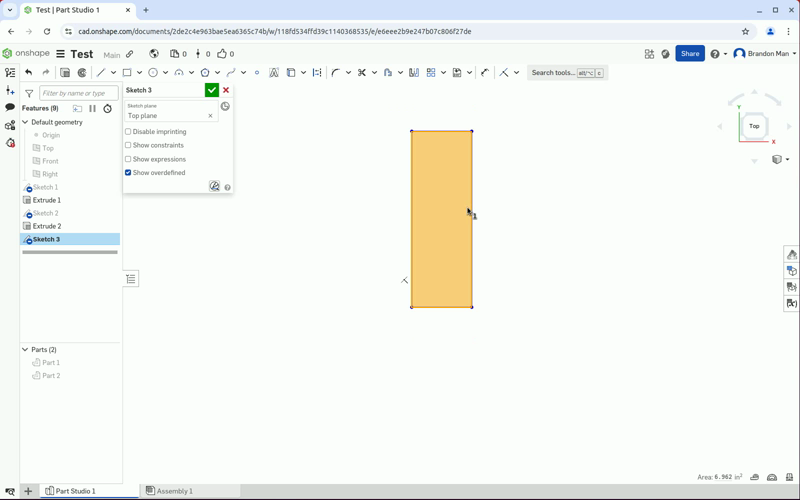
scroll(-6)
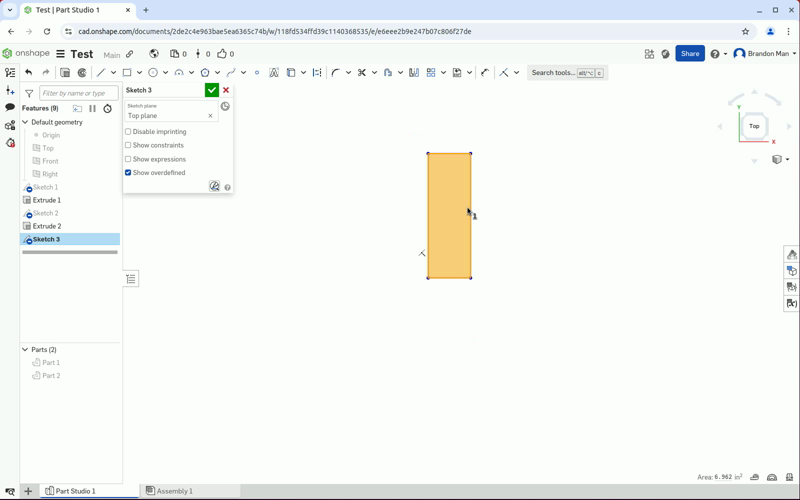
scroll(-6)
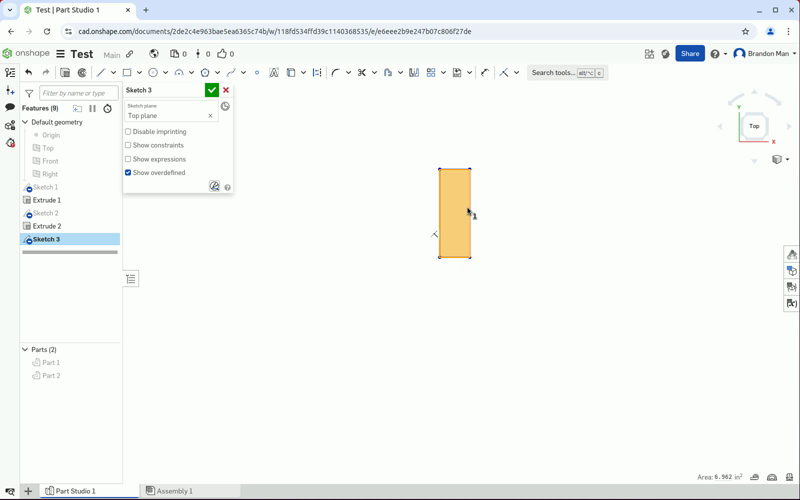
scroll(-6)
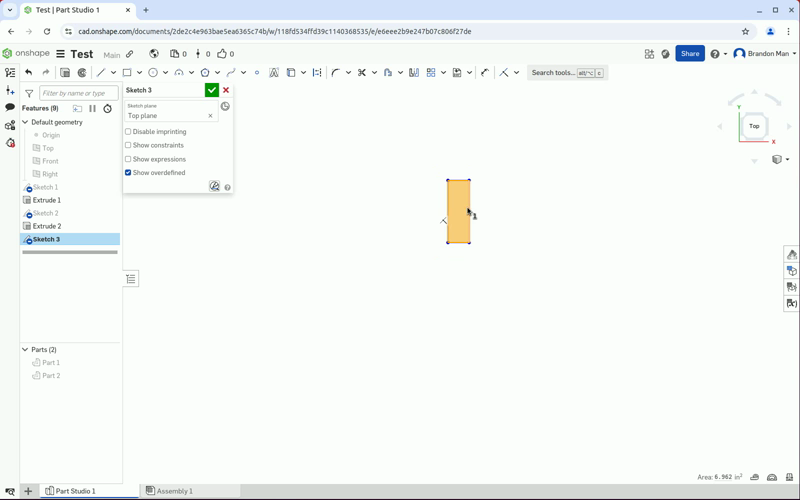
scroll(-6)
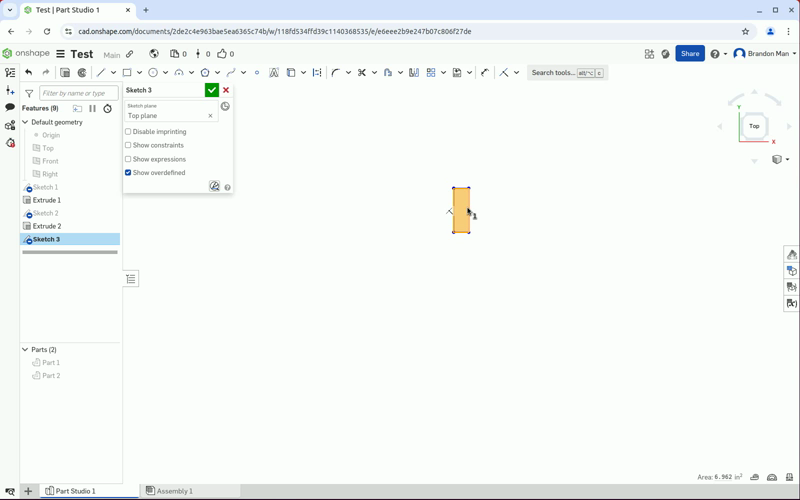
scroll(-6)
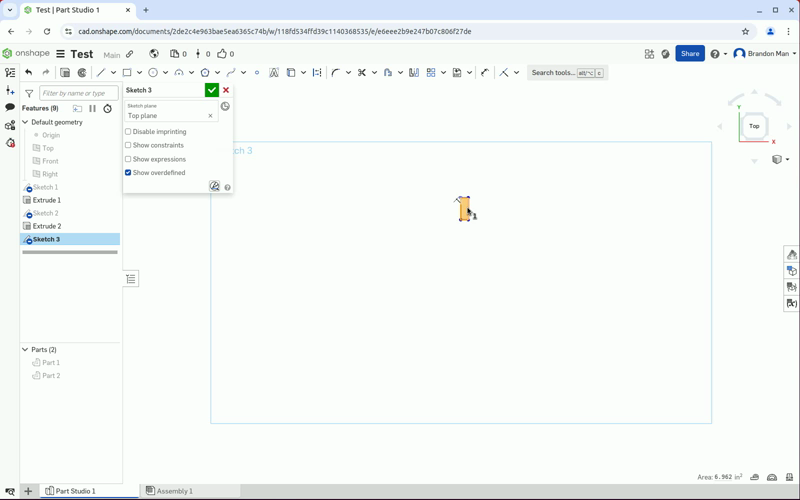
mouse_move(73, 352)
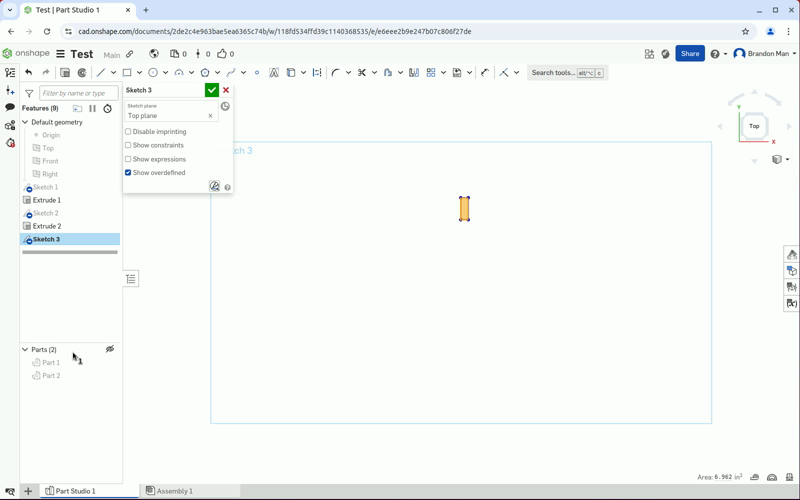
key(shift+y)
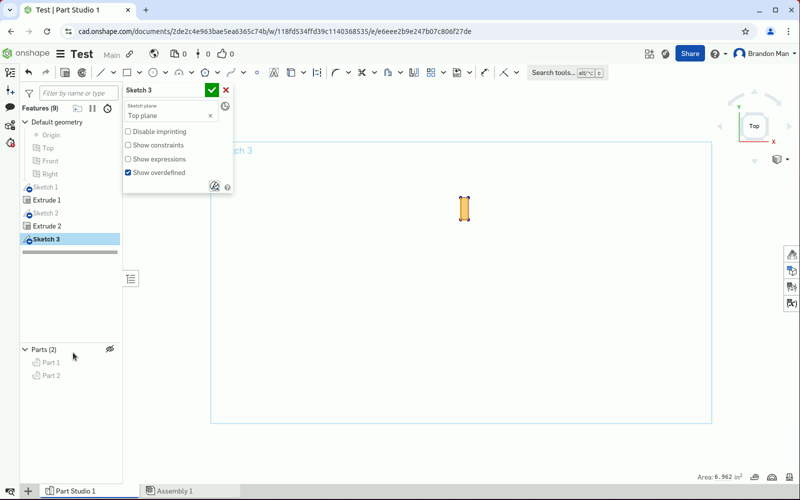
key(shift+e)
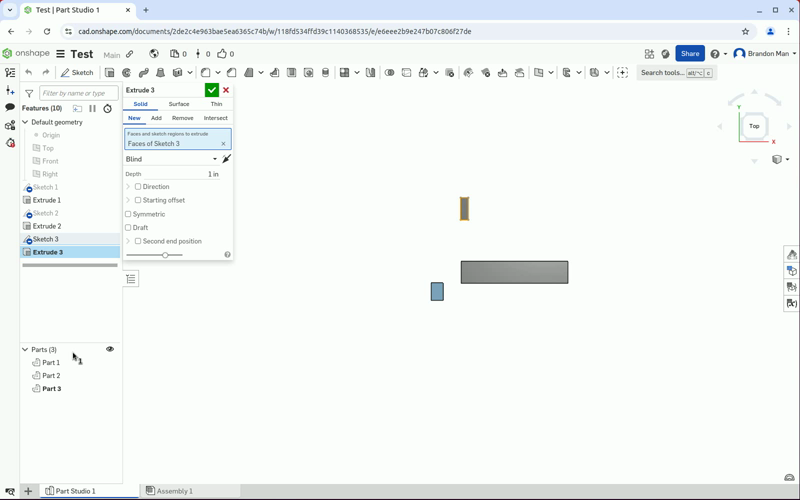
mouse_move(143, 106)
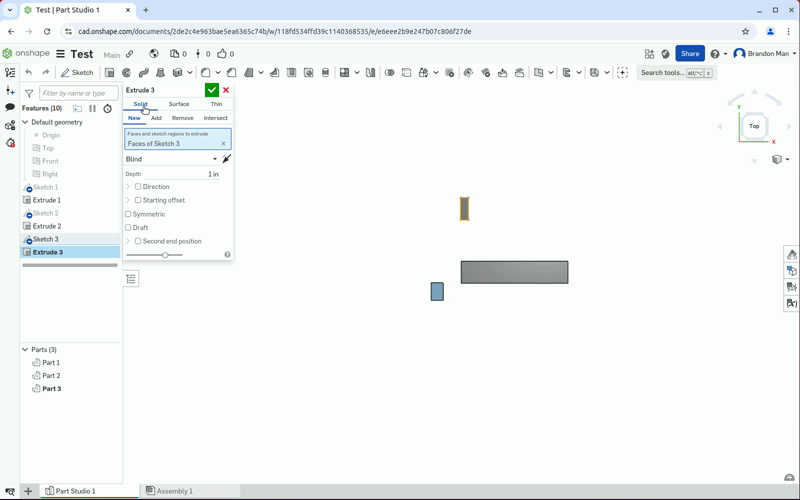
click(143, 106)
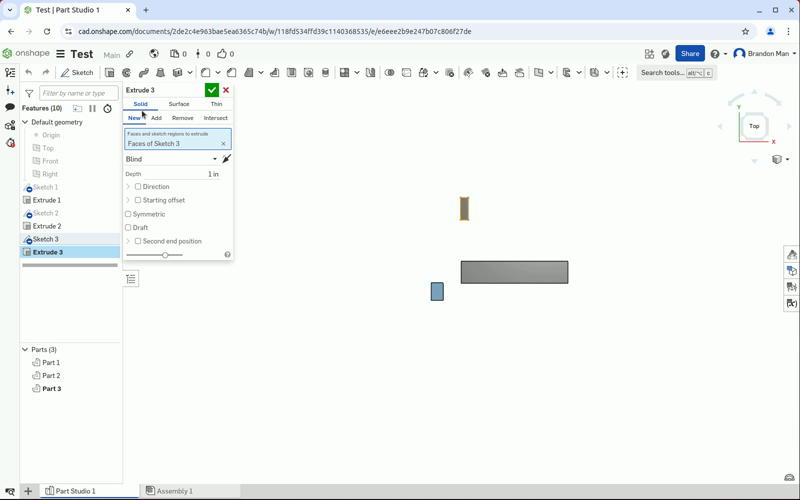
mouse_move(137, 120)
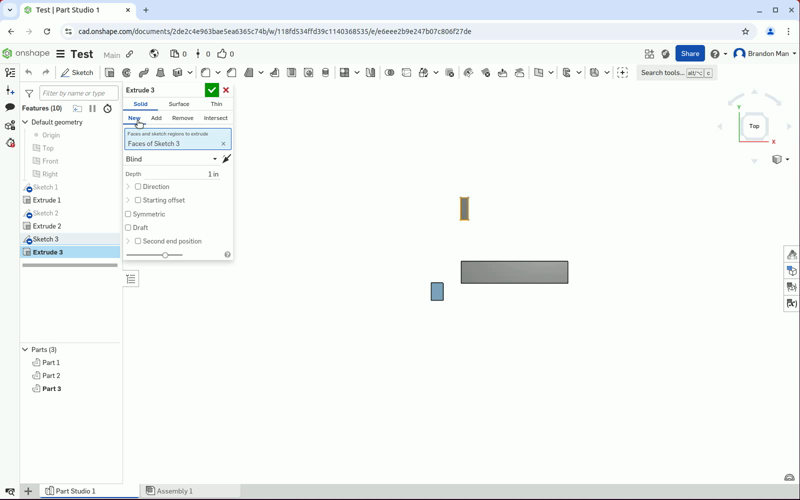
click(137, 120)
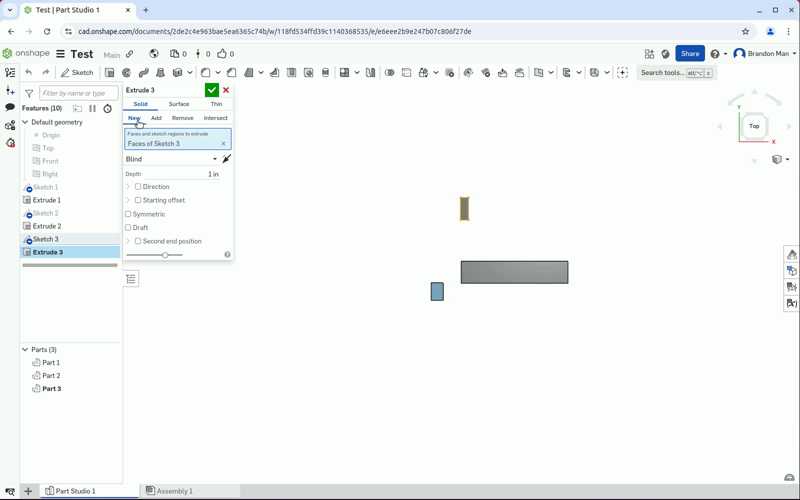
key(tab, 4)
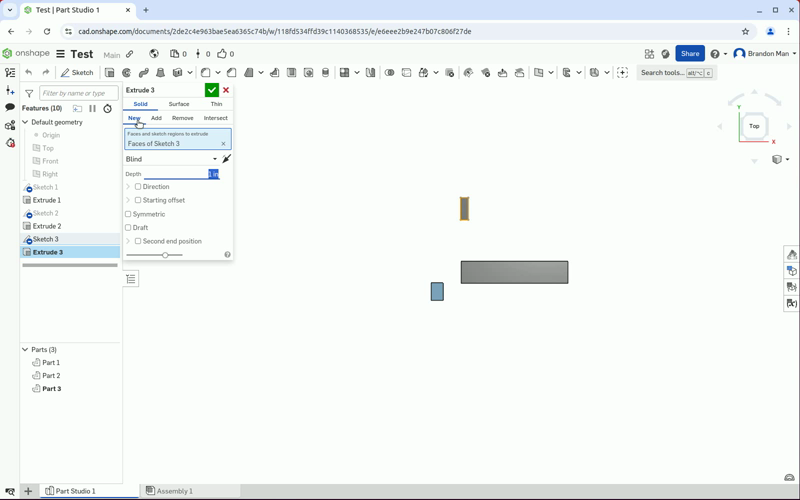
text(5.777)
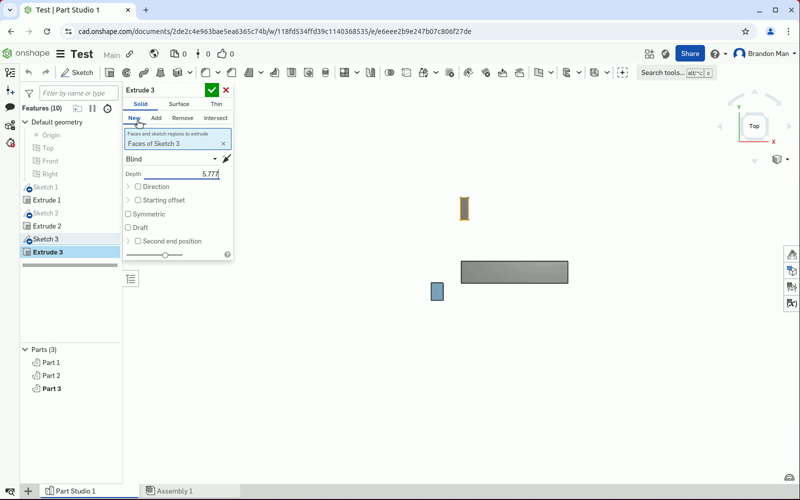
key(enter)
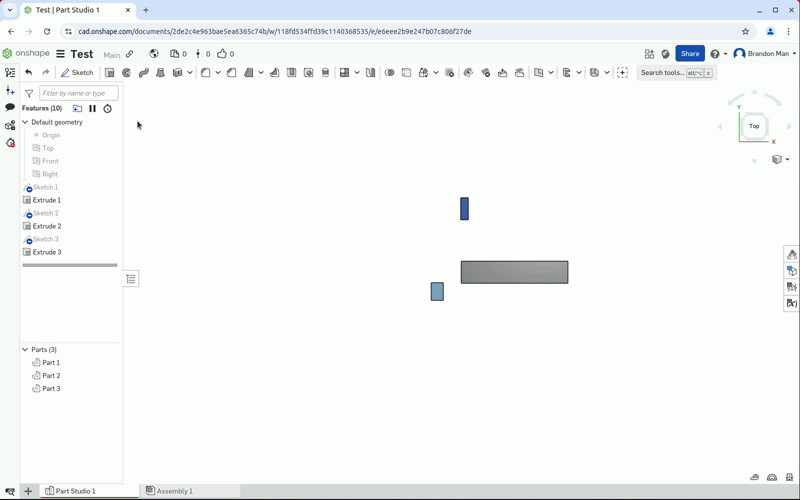
key(shift+h)
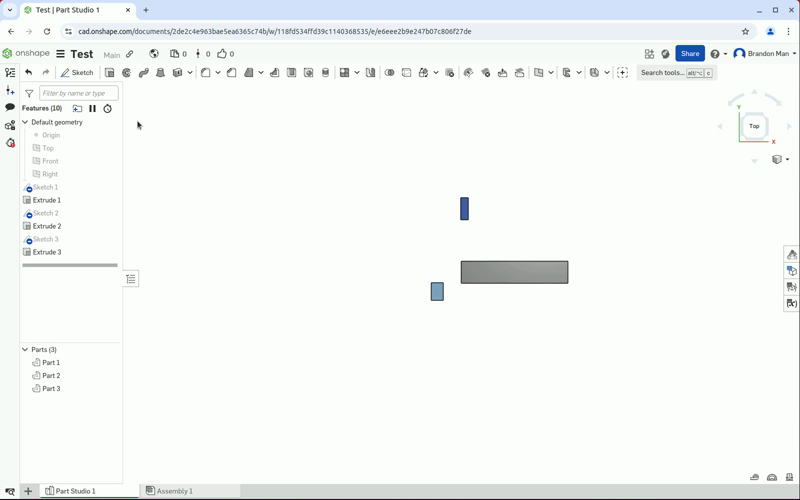
key(shift+h)
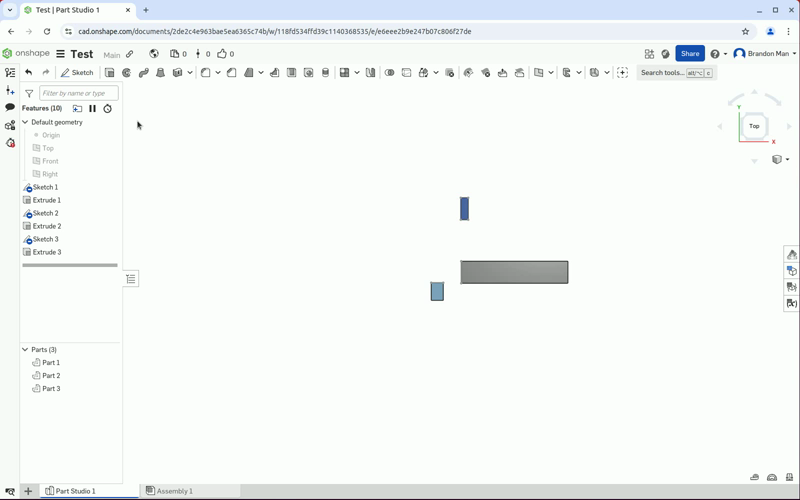
key(shift+7)
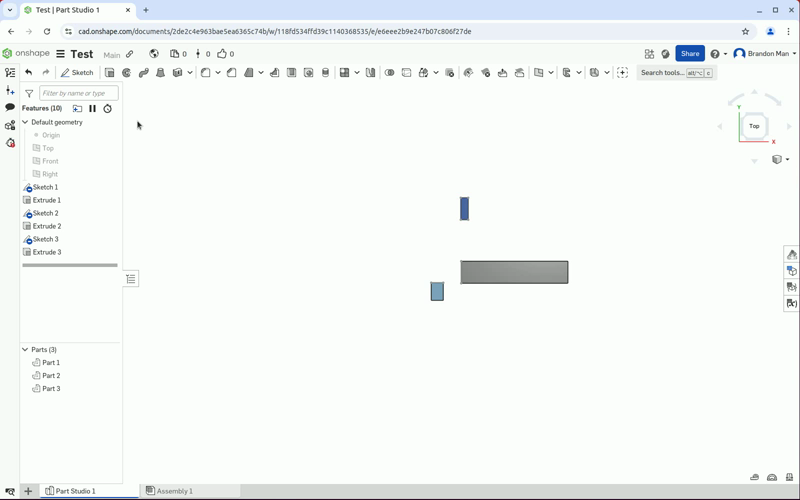
key(up, 3)
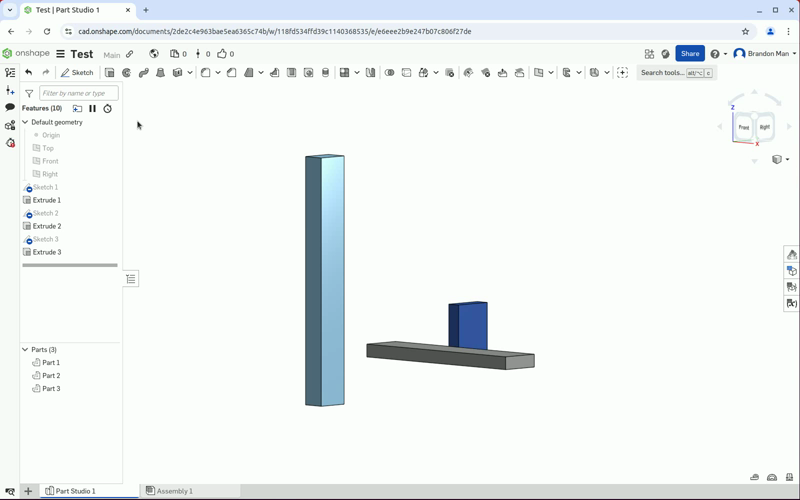
key(left, 3)
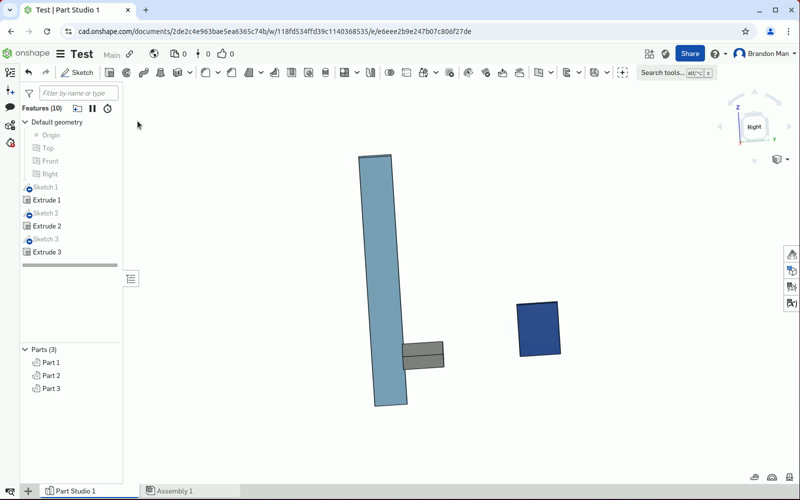
key(right, 3)
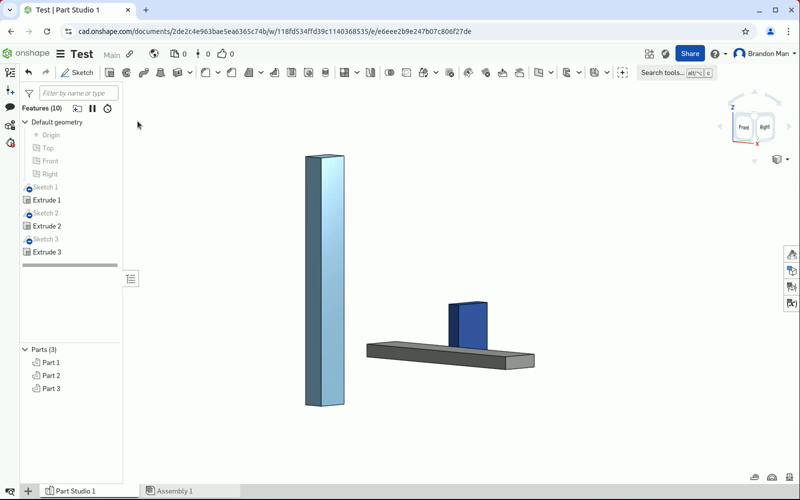
key(down, 3)
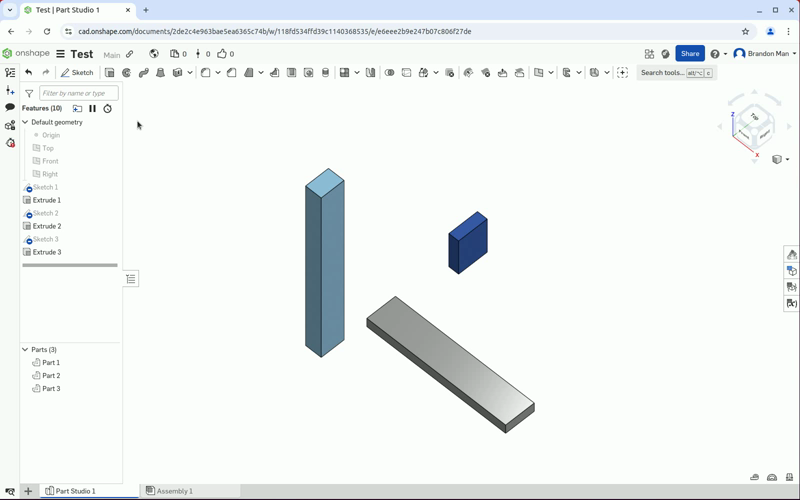
mouse_move(73, 189)
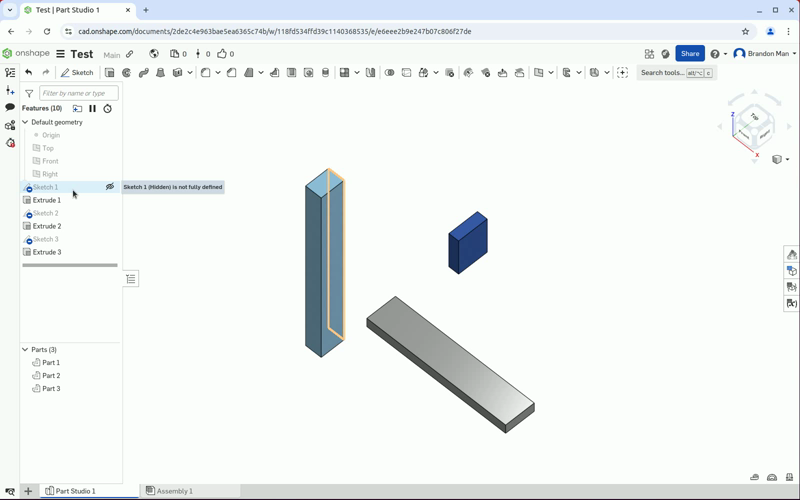
click(73, 189)